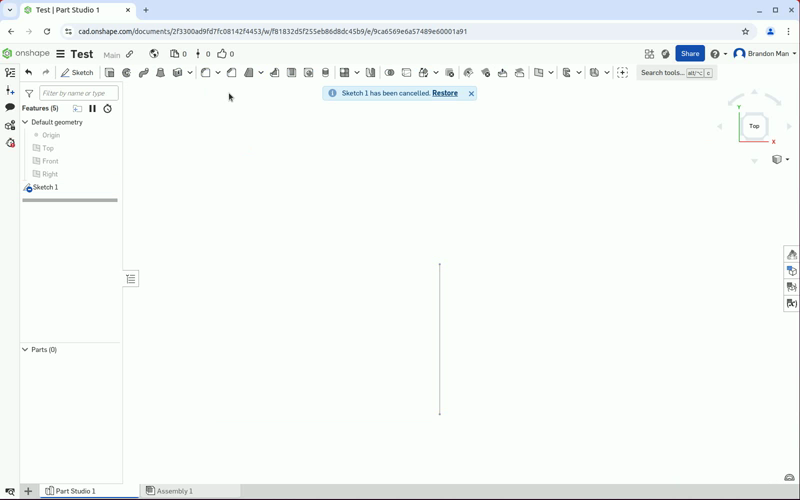
key(shift+h)
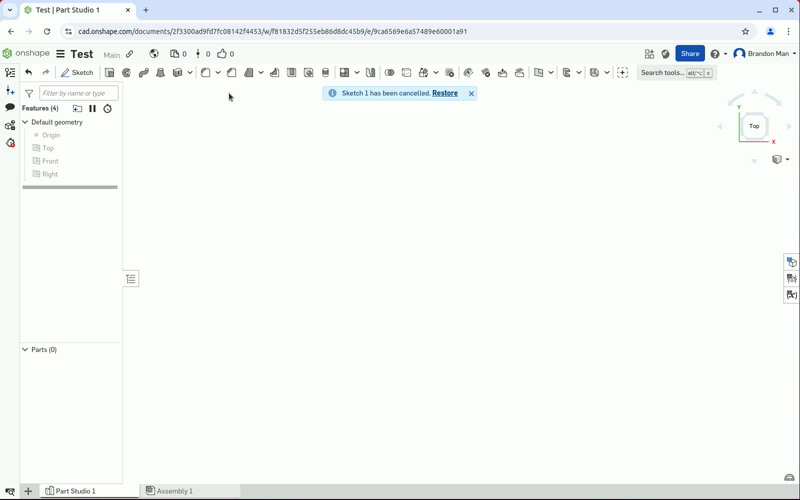
mouse_move(73, 352)
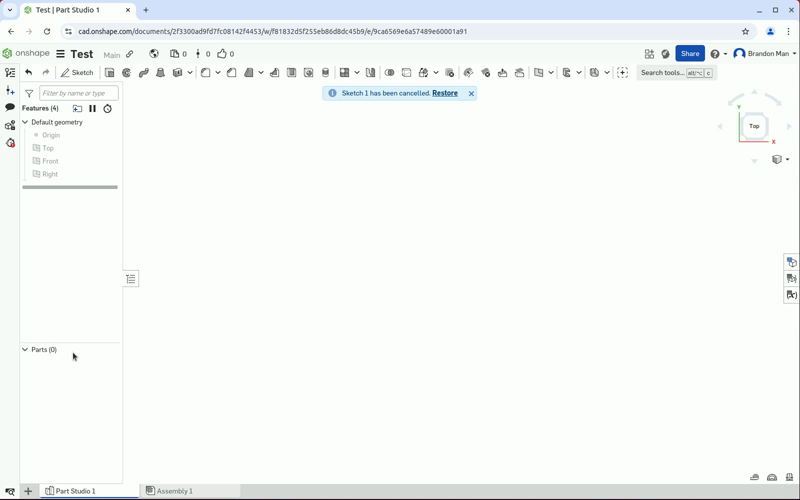
key(y)
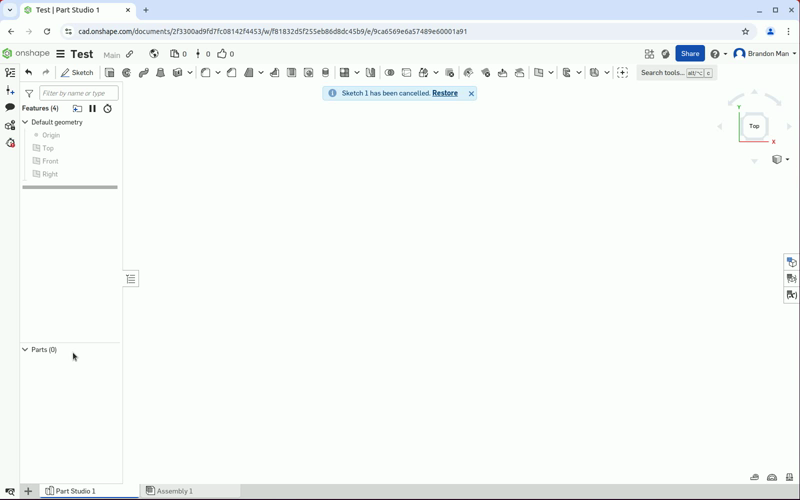
key(shift+p)
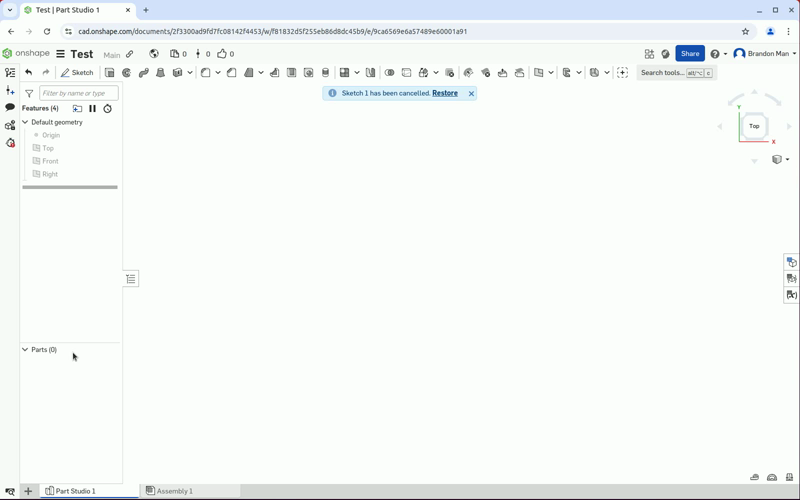
key(space)
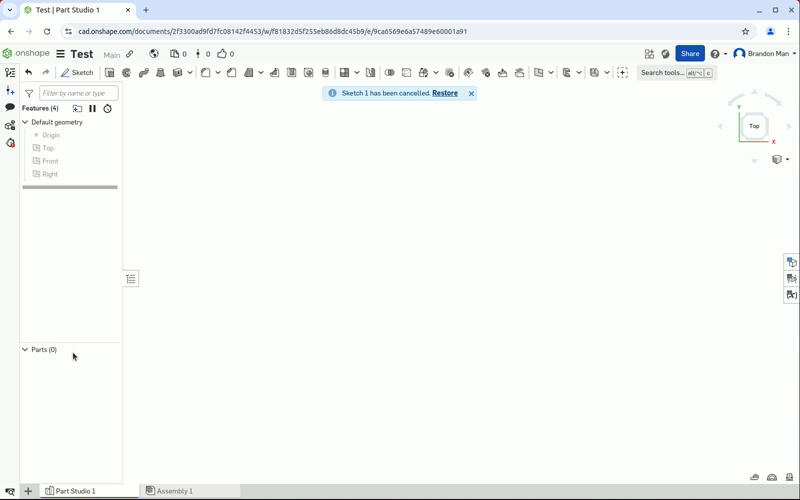
key_down(shift)
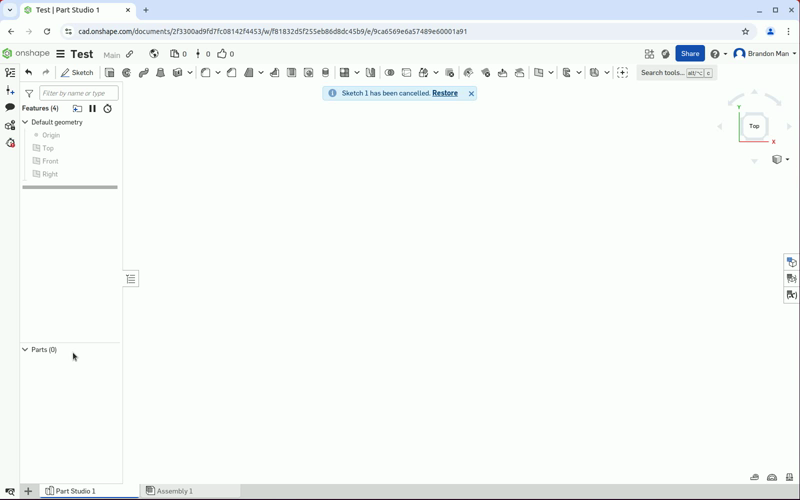
key(up)
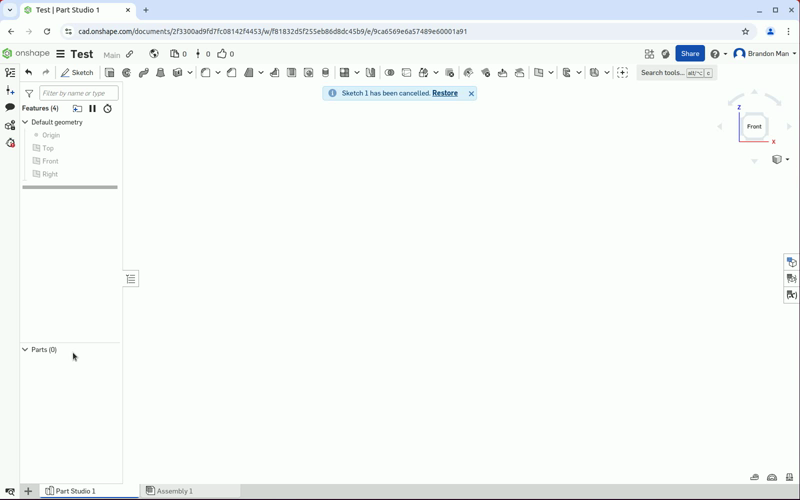
key_up(shift)
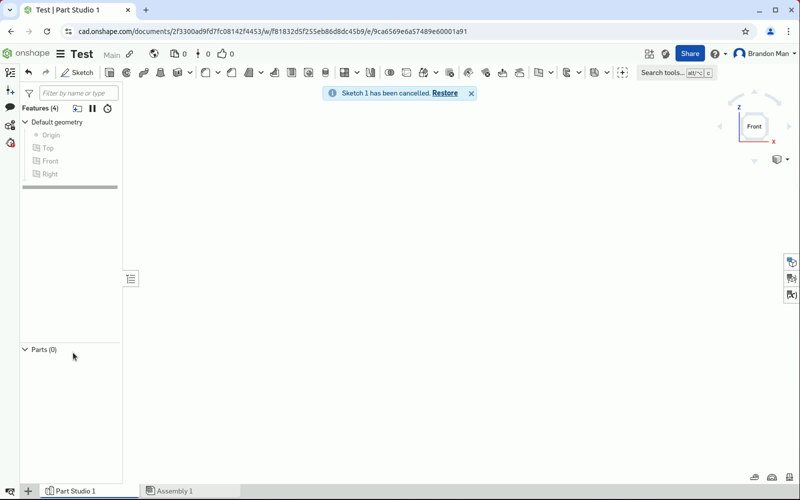
mouse_move(73, 352)
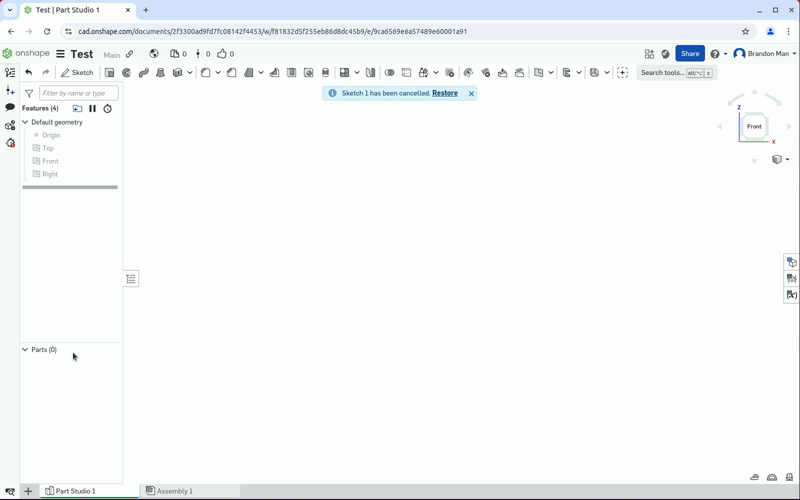
key(shift+y)
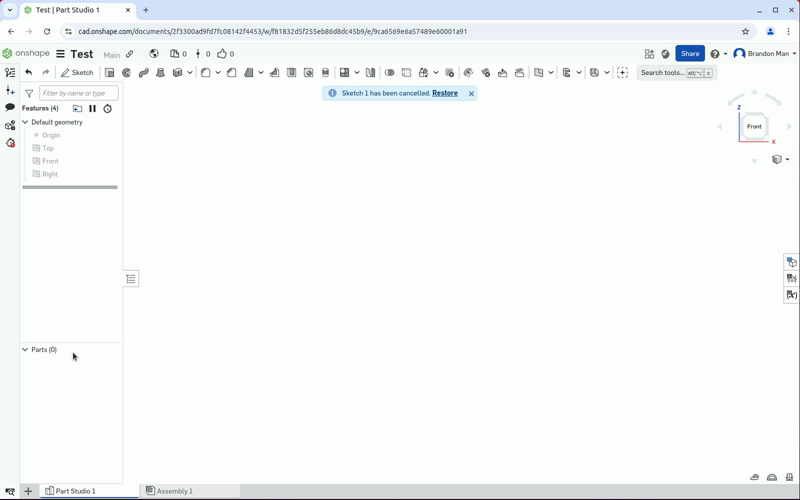
key(shift+s)
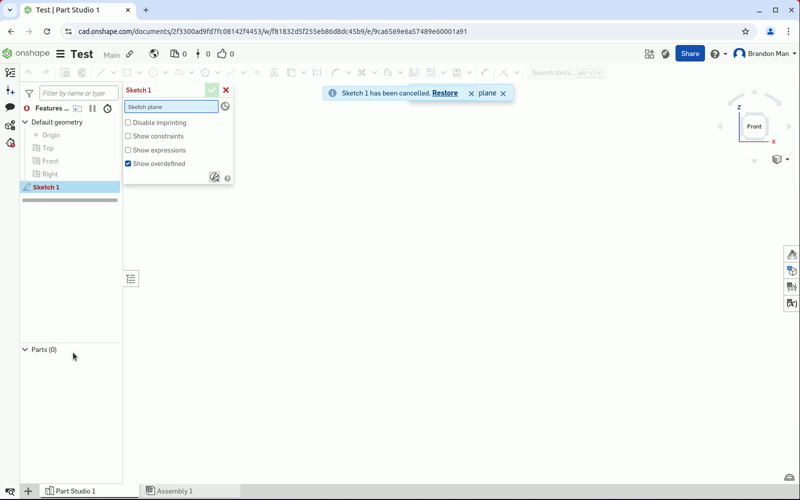
mouse_move(73, 163)
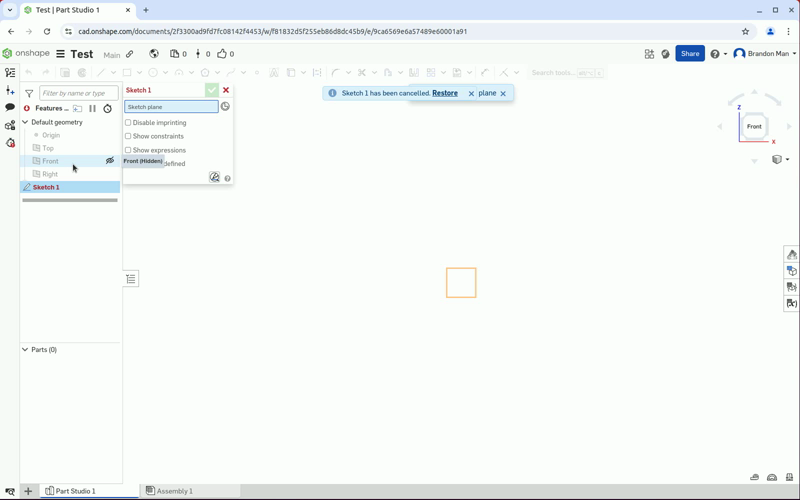
click(73, 163)
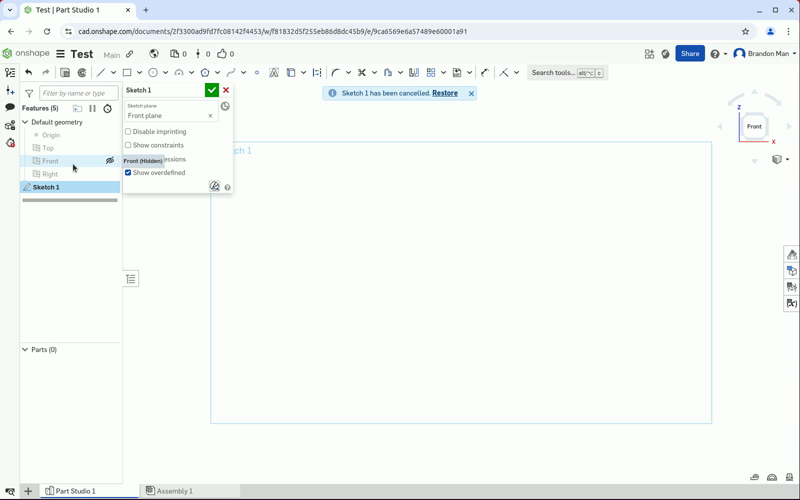
mouse_move(73, 352)
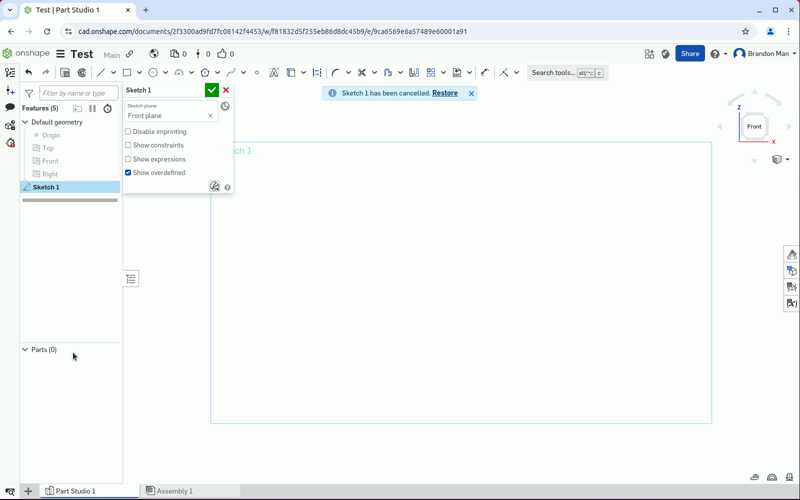
key(y)
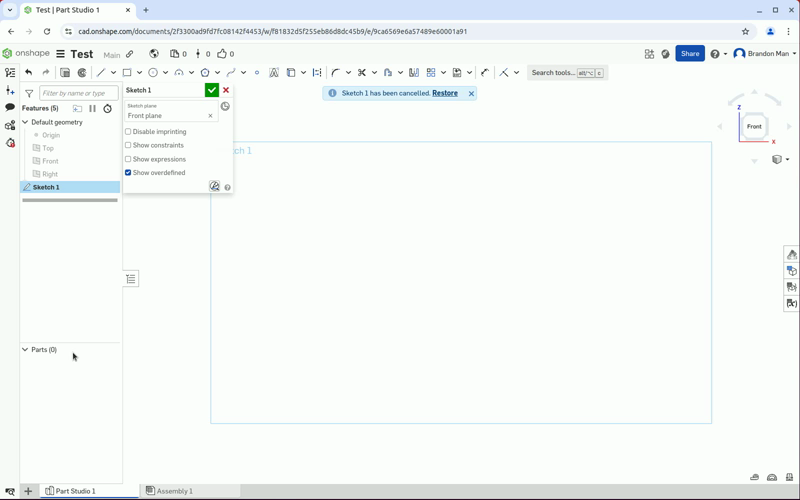
key(l)
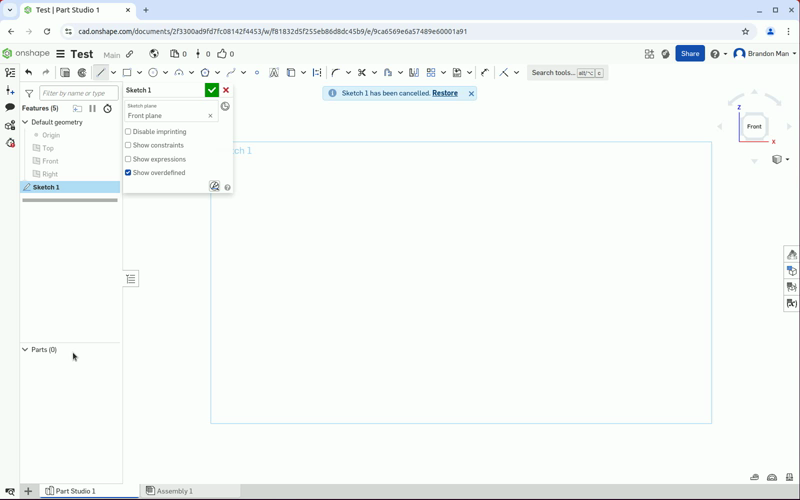
key_down(shift)
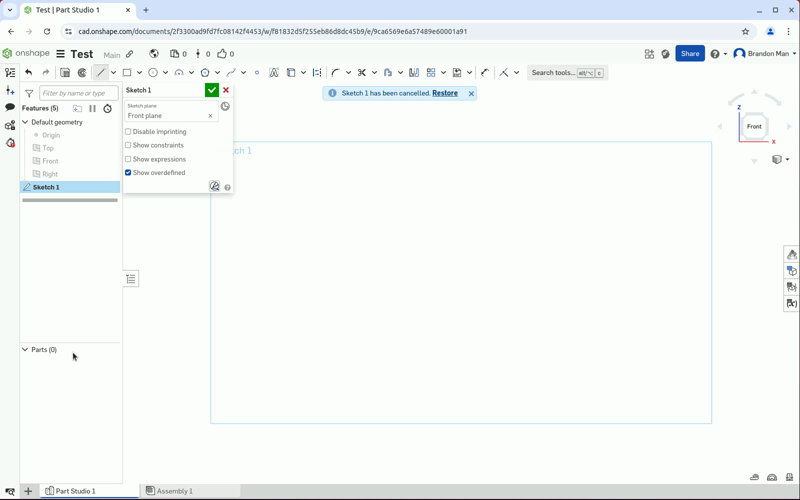
mouse_move(431, 299)
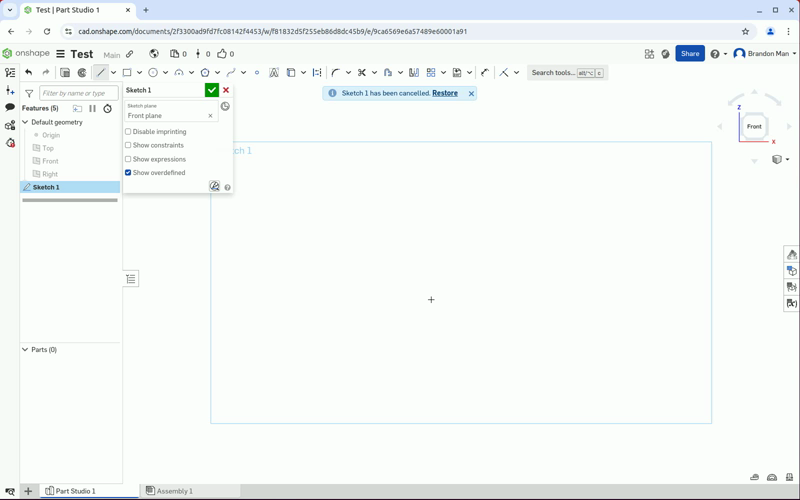
click(431, 299)
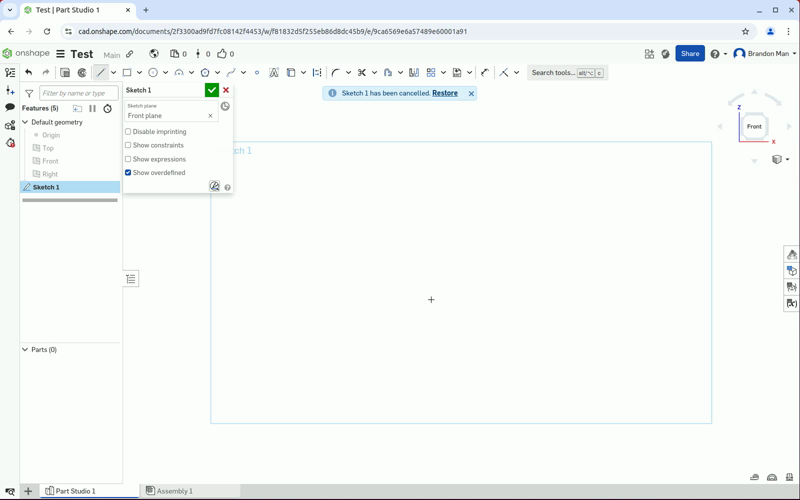
key_up(shift)
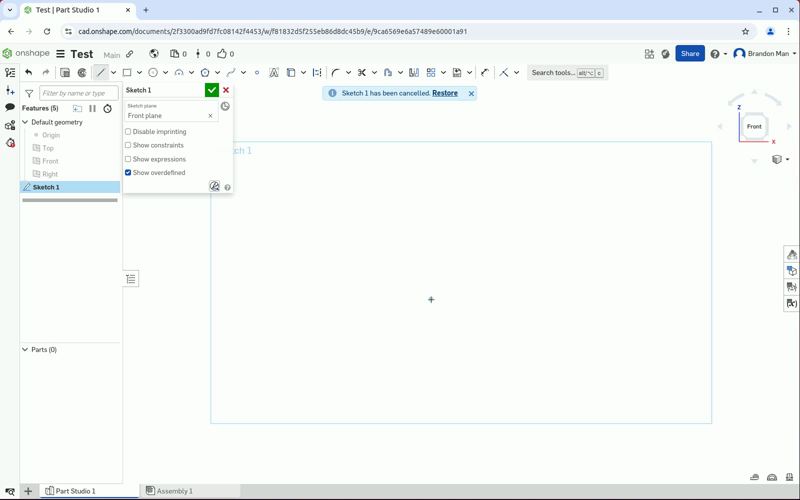
key_down(shift)
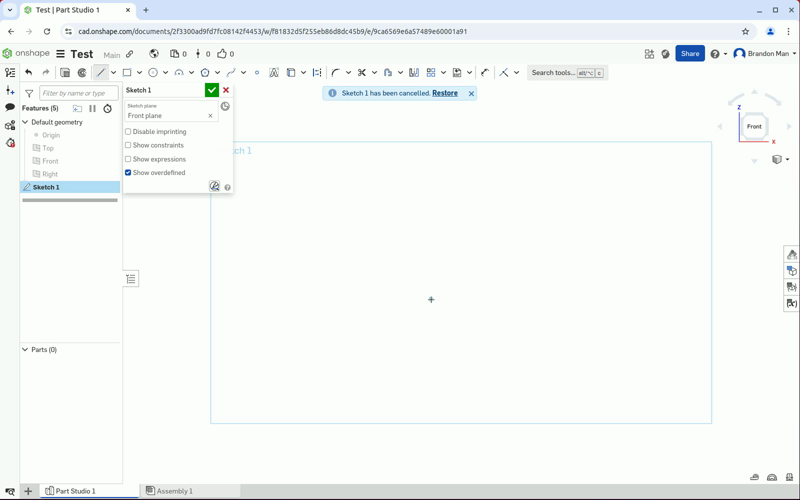
mouse_move(461, 299)
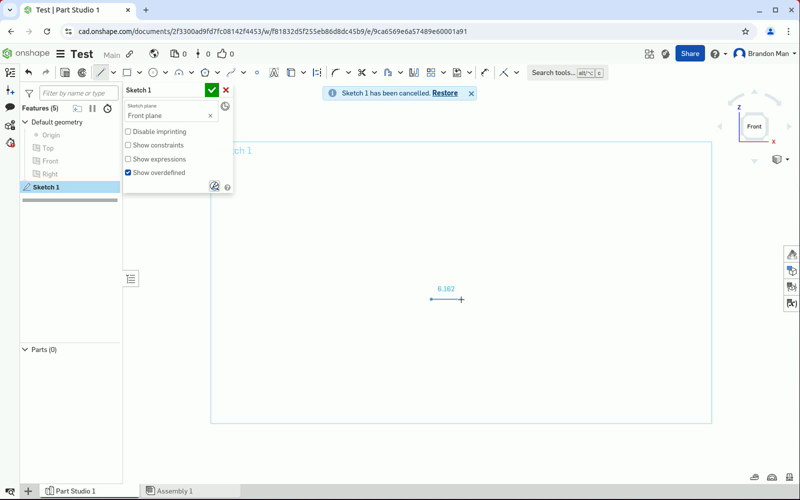
mouse_move(450, 334)
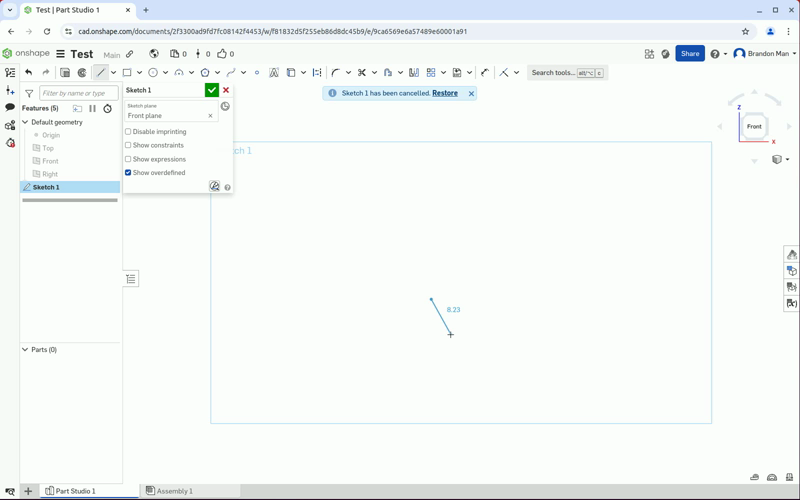
click(450, 334)
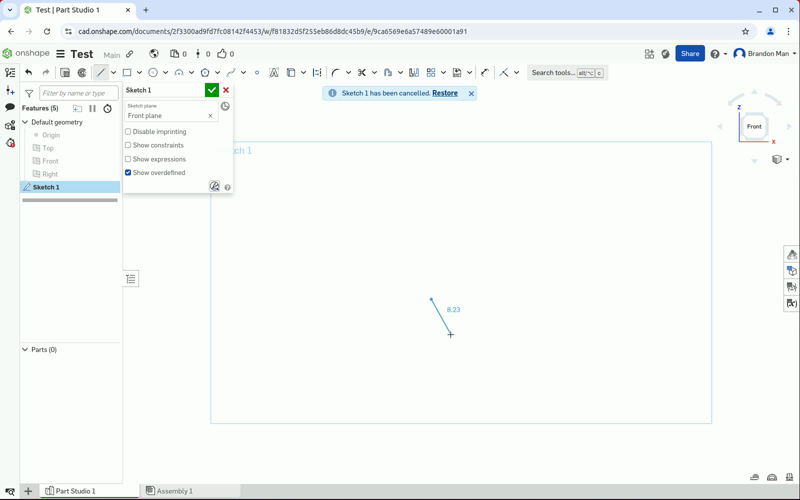
key_up(shift)
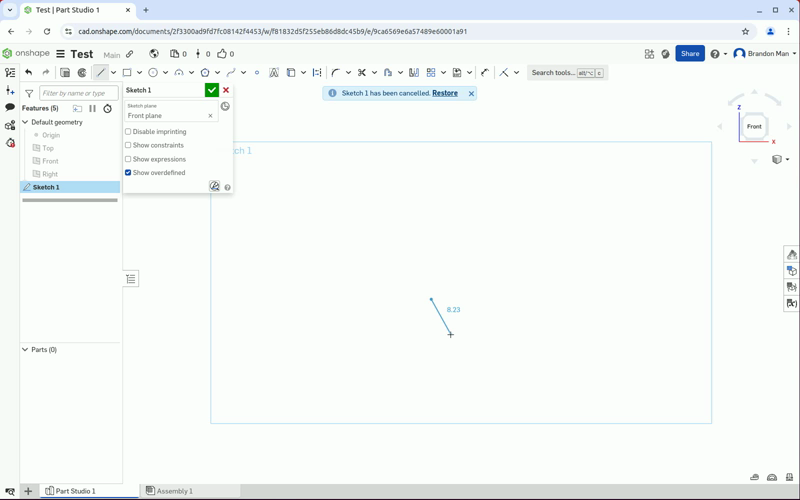
key(esc)
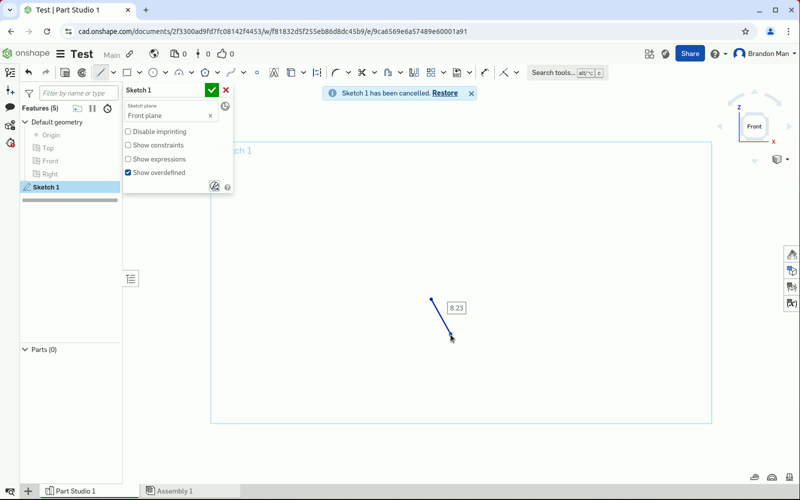
key(a)
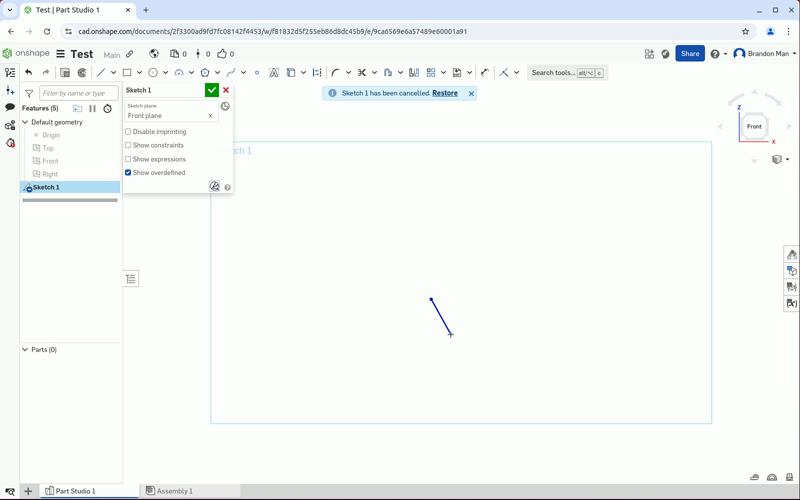
mouse_move(450, 334)
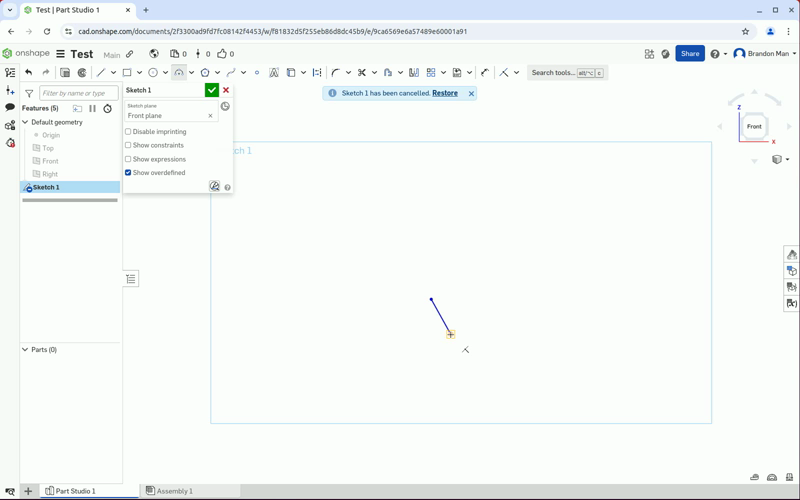
click(450, 334)
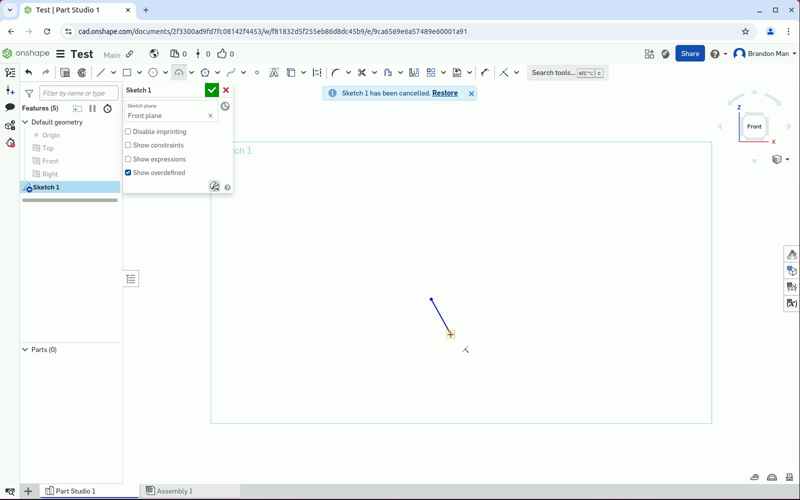
key_down(shift)
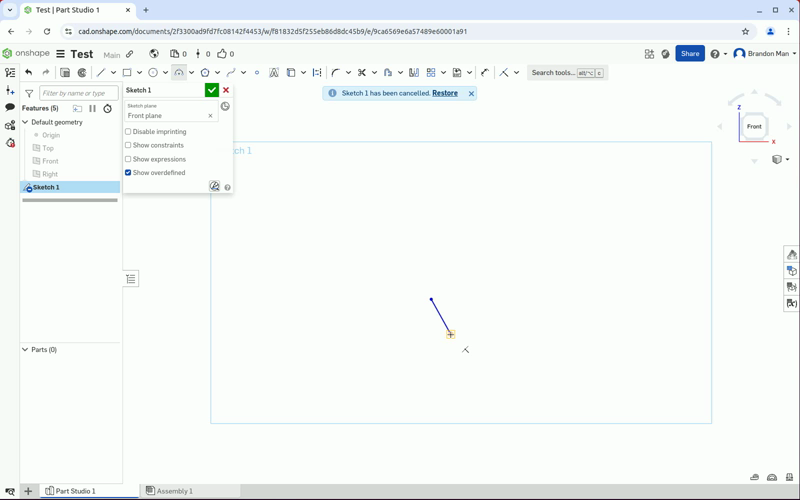
mouse_move(471, 334)
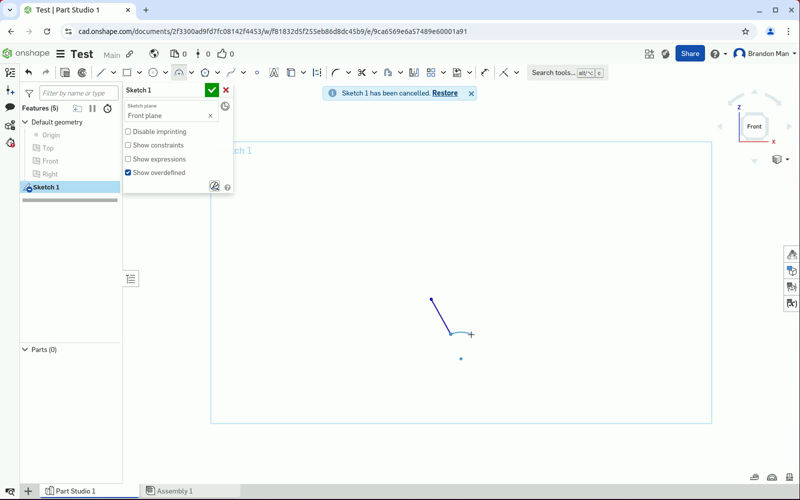
click(471, 334)
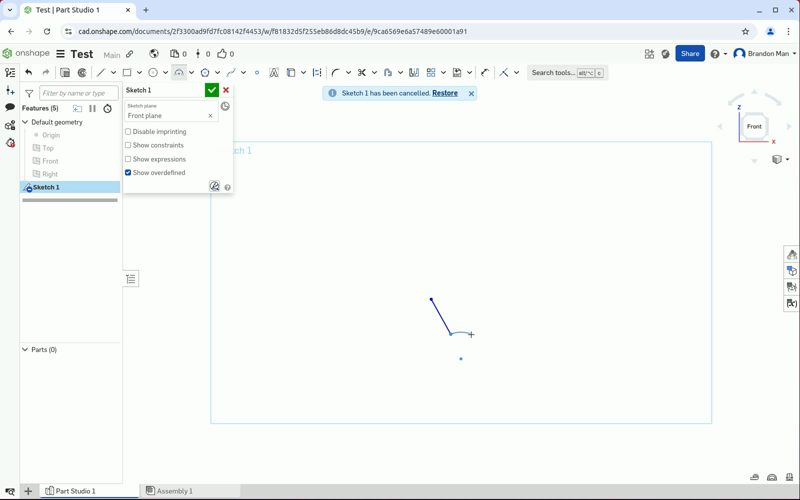
mouse_move(461, 340)
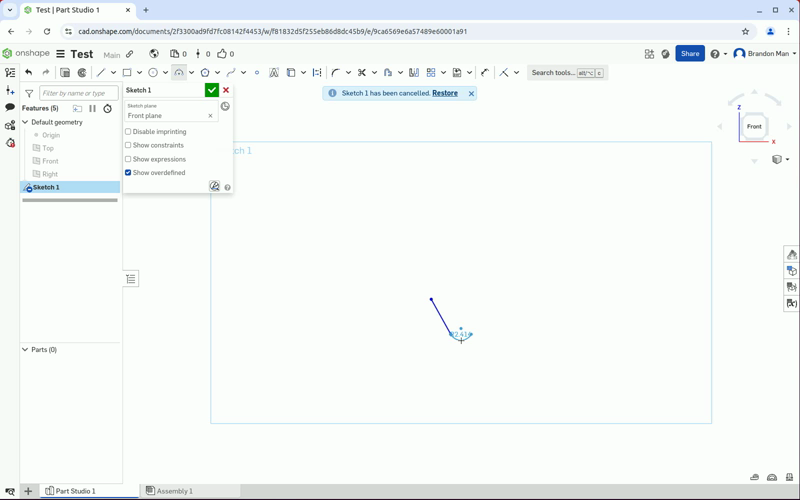
click(461, 340)
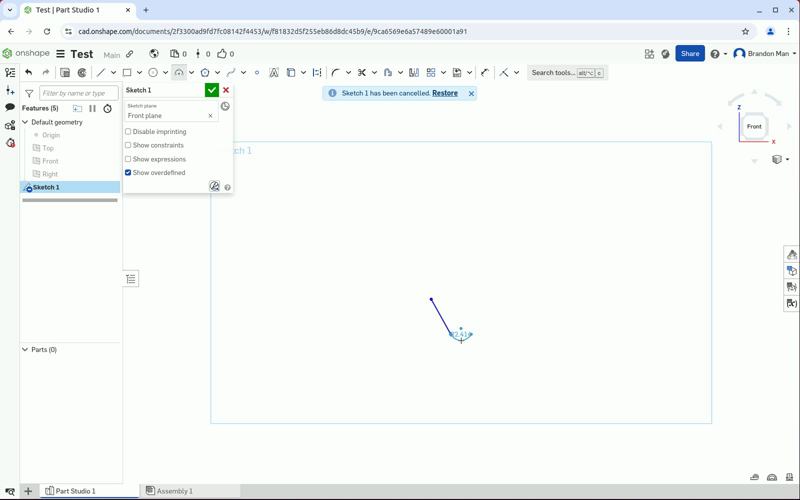
key_up(shift)
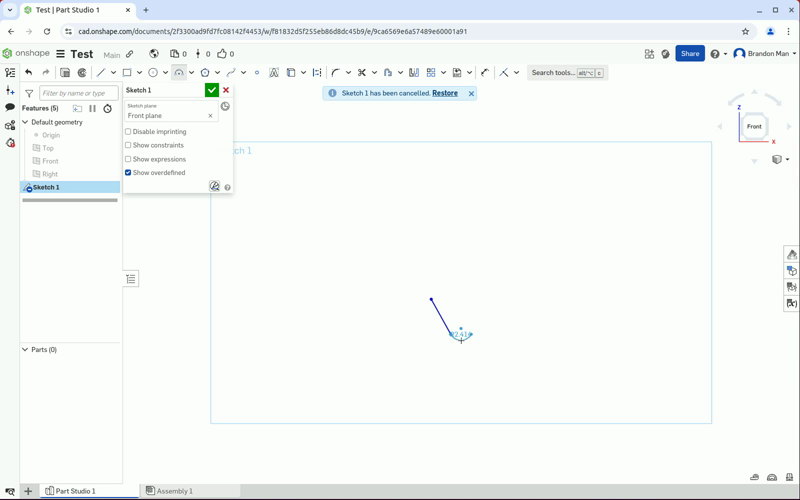
key(esc)
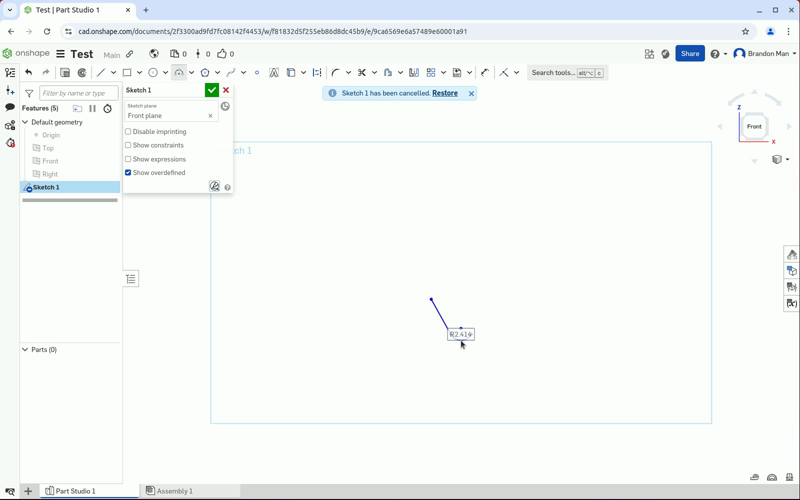
key(l)
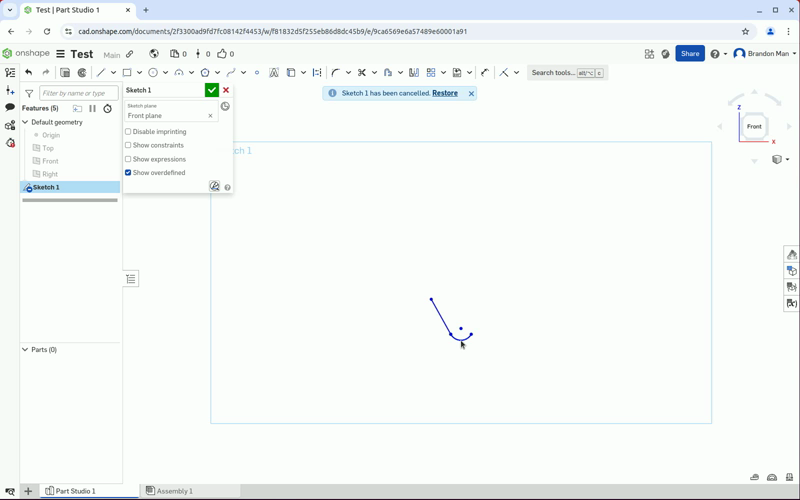
mouse_move(471, 334)
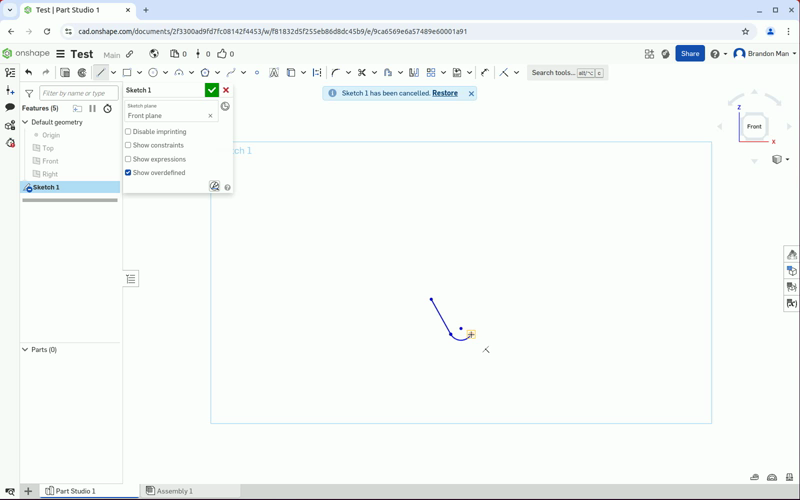
click(471, 334)
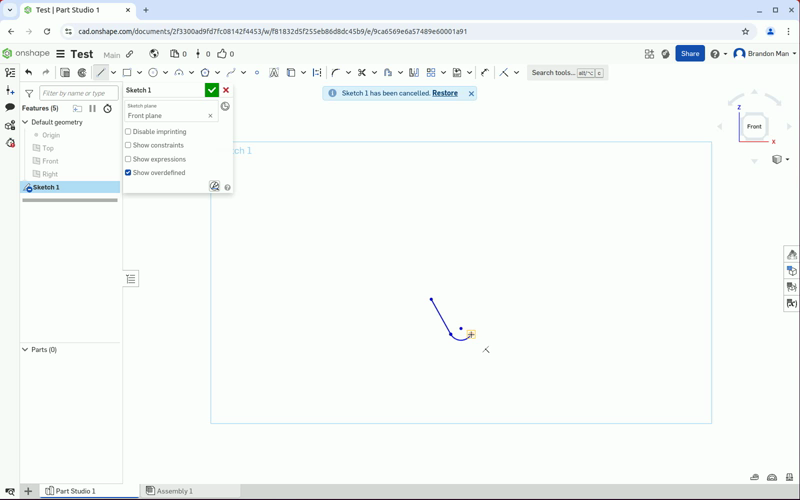
key_down(shift)
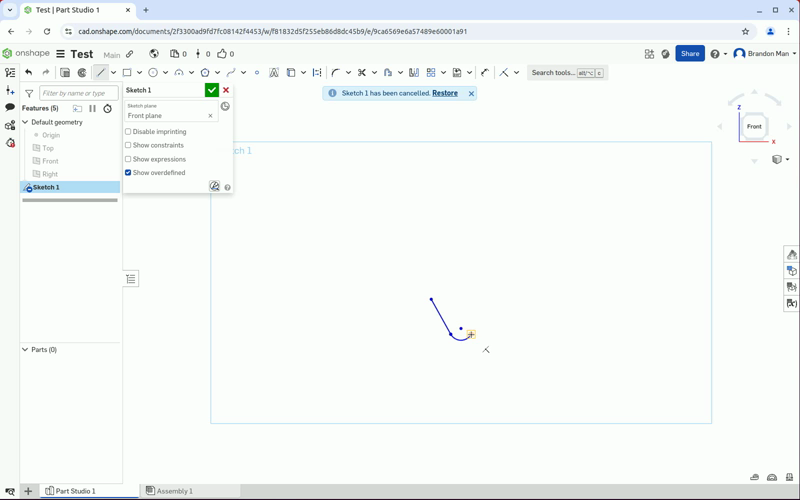
mouse_move(501, 334)
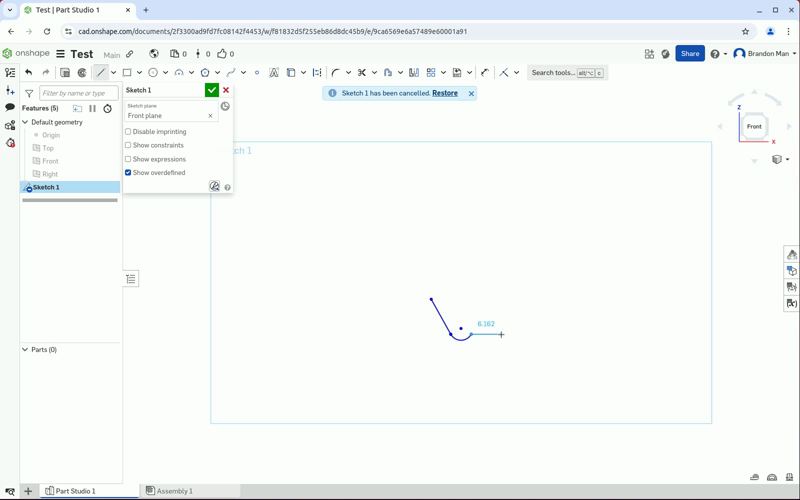
mouse_move(490, 299)
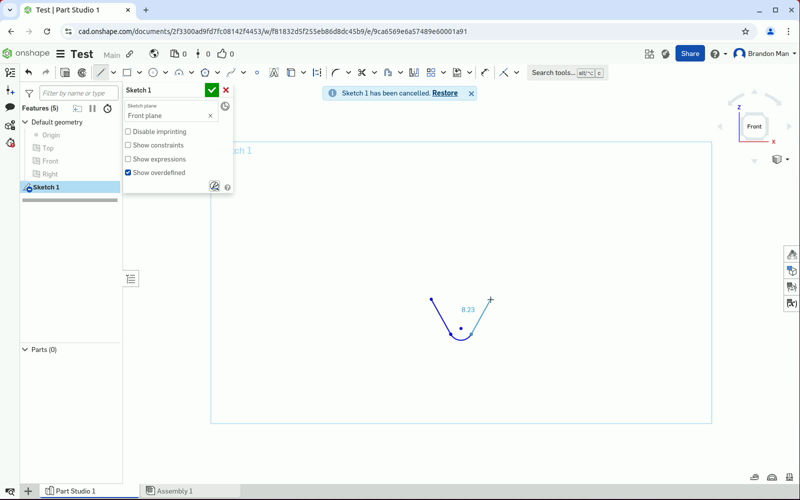
click(490, 299)
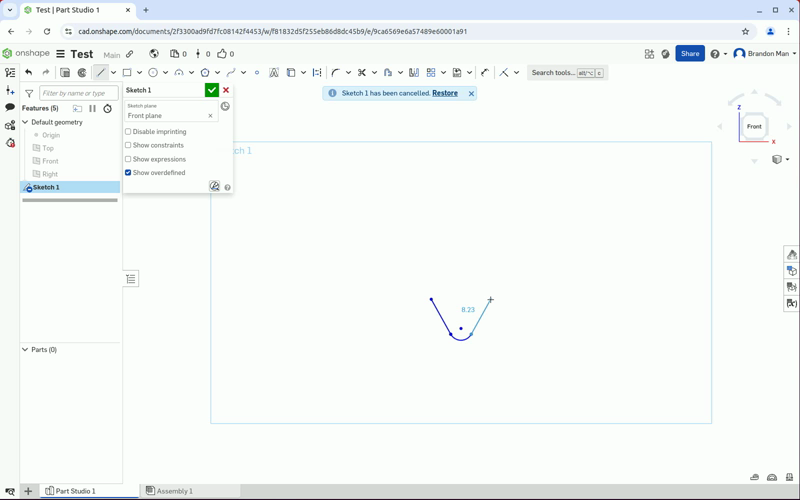
key_up(shift)
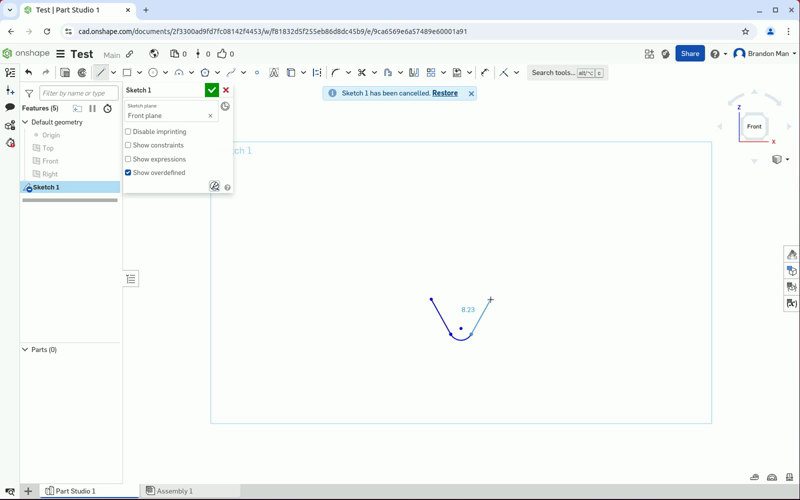
key(esc)
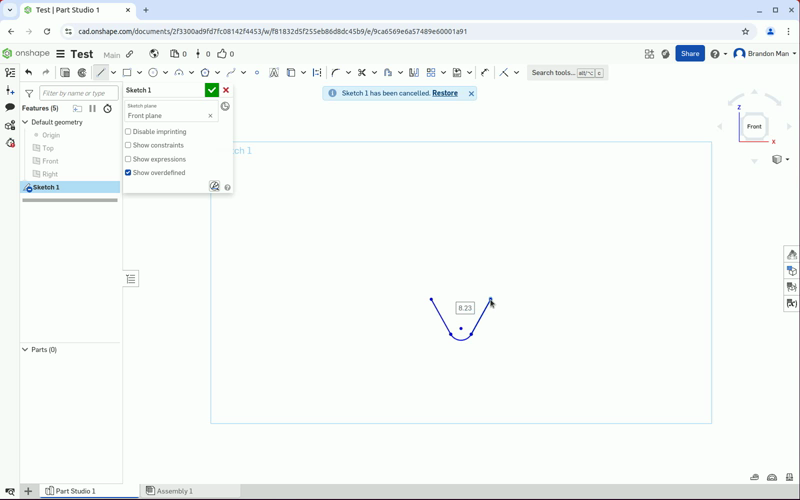
key(a)
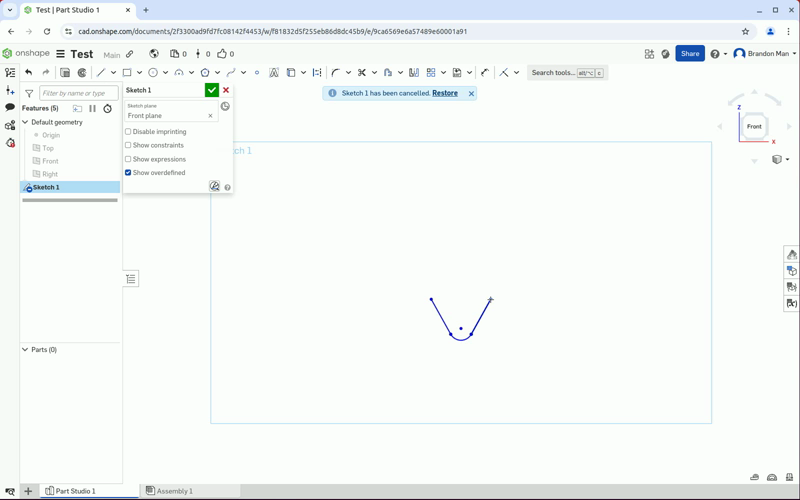
mouse_move(490, 299)
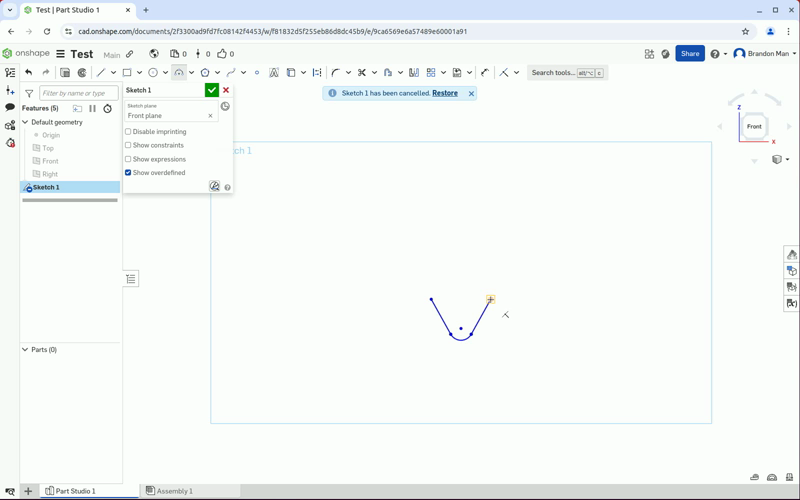
click(490, 299)
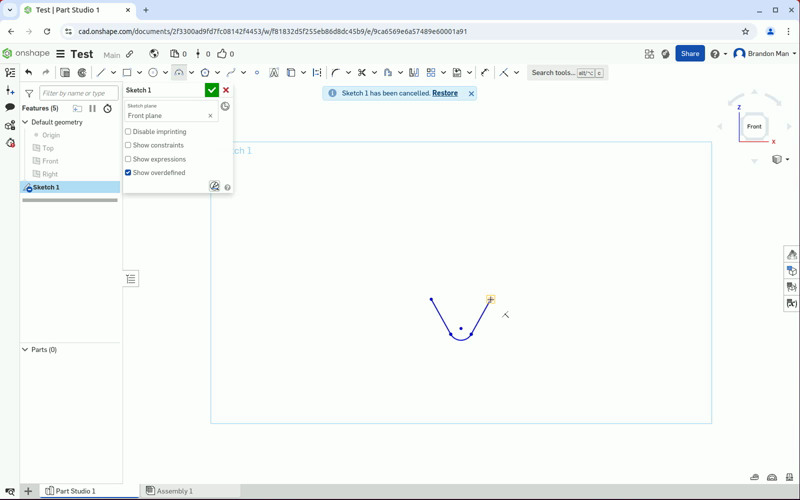
mouse_move(431, 299)
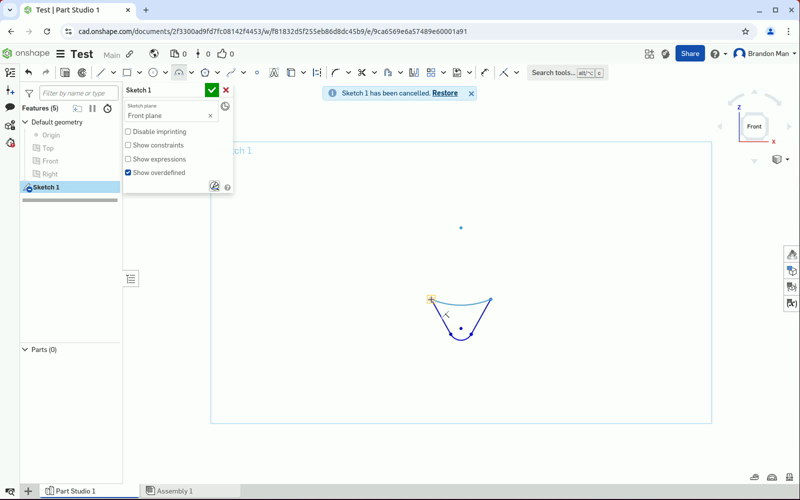
click(431, 299)
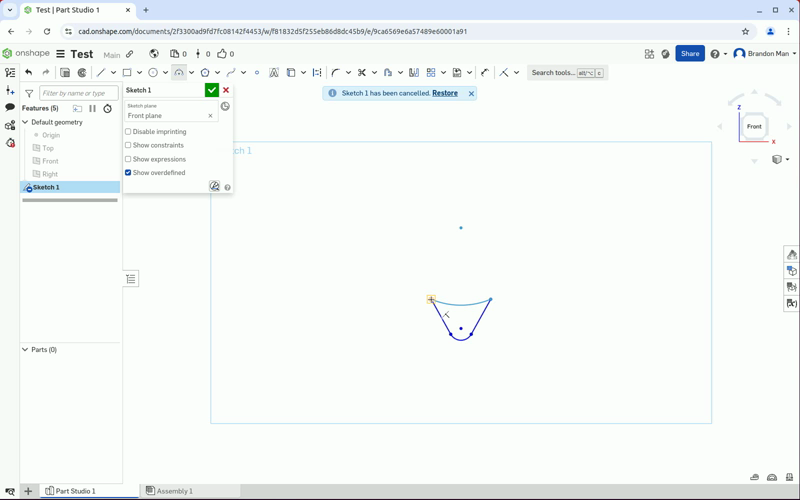
key_down(shift)
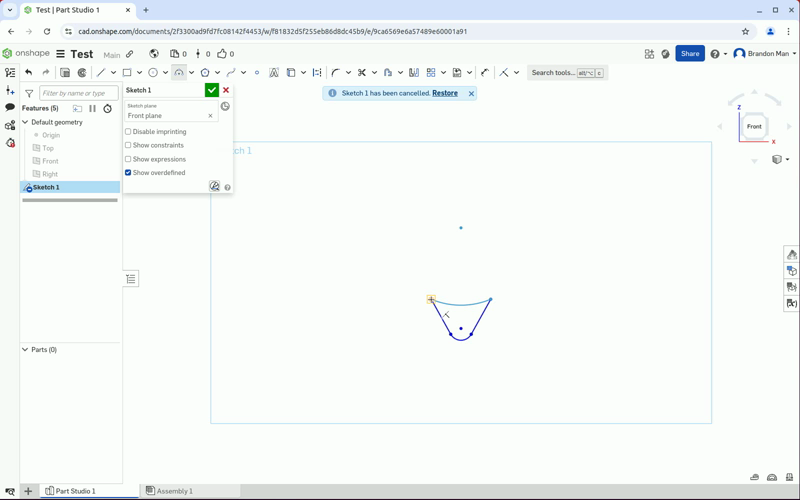
mouse_move(461, 247)
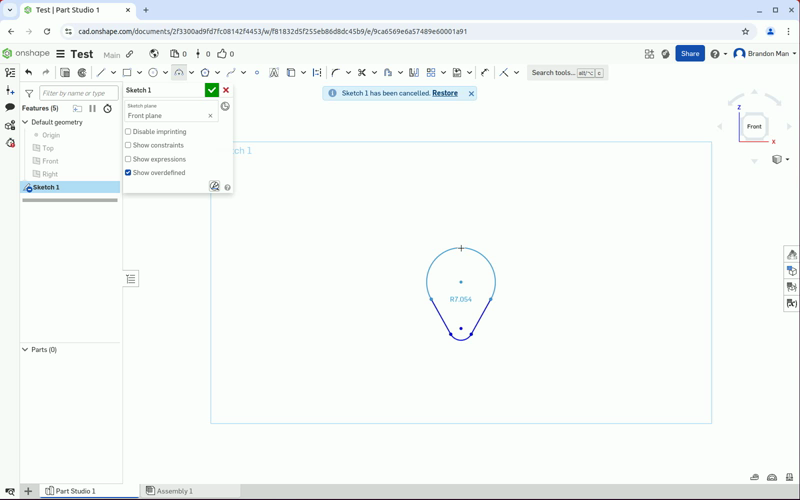
click(461, 247)
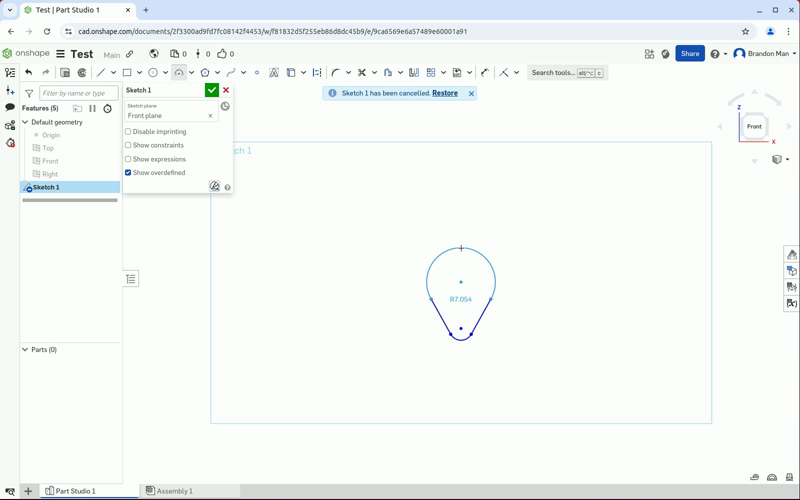
key_up(shift)
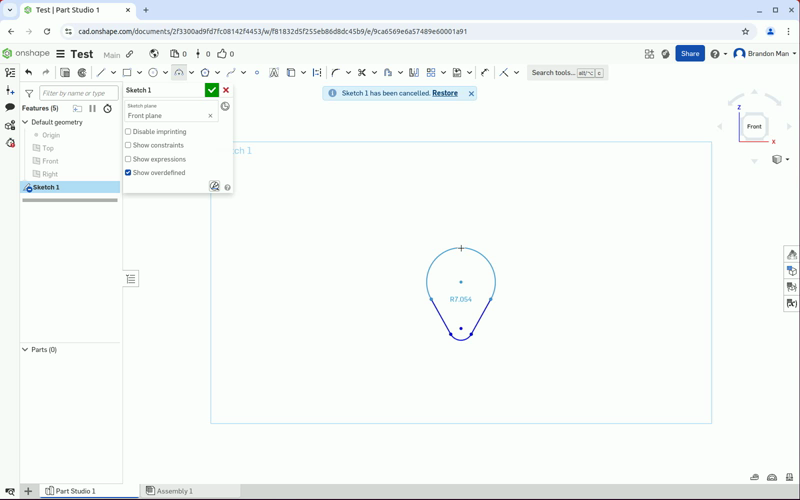
key(esc)
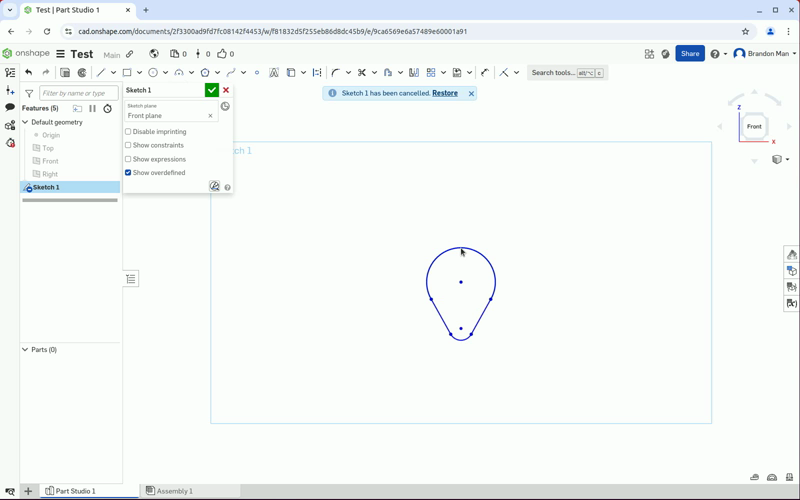
mouse_move(459, 262)
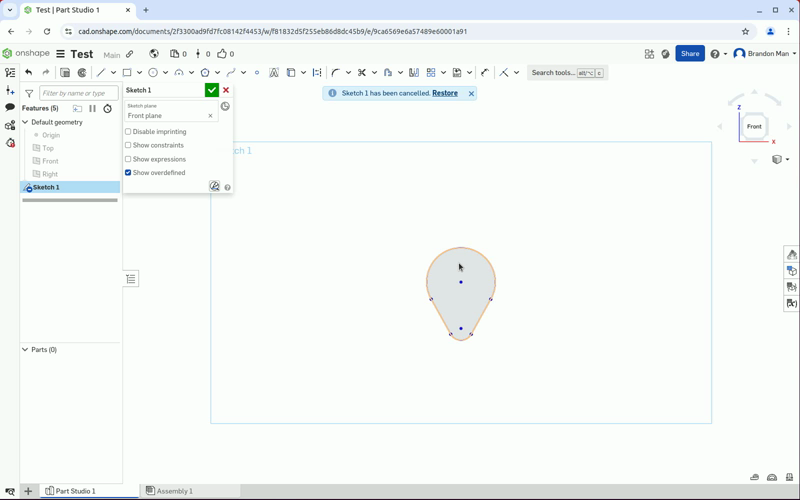
click(459, 262)
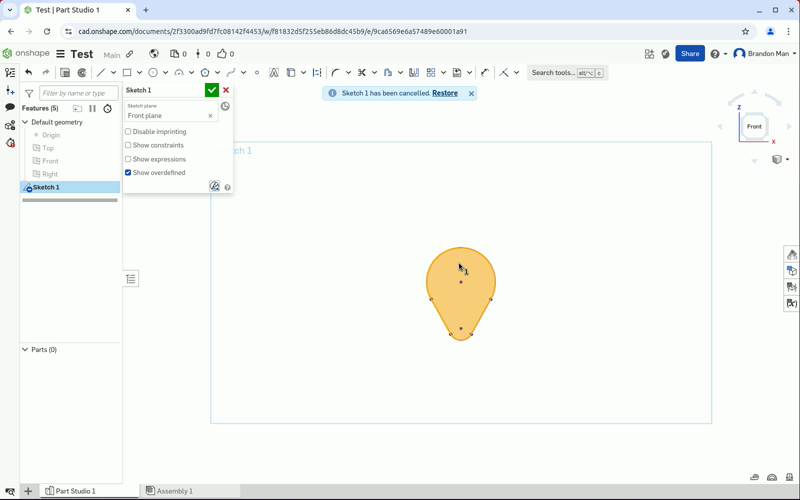
mouse_move(73, 352)
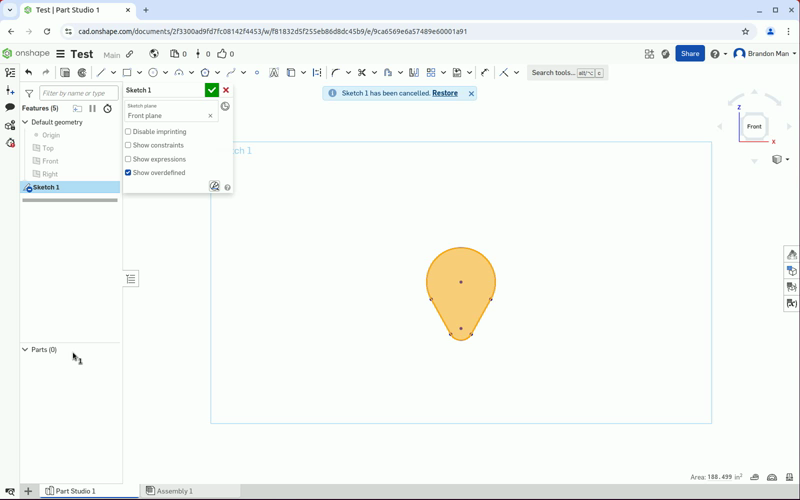
key(shift+y)
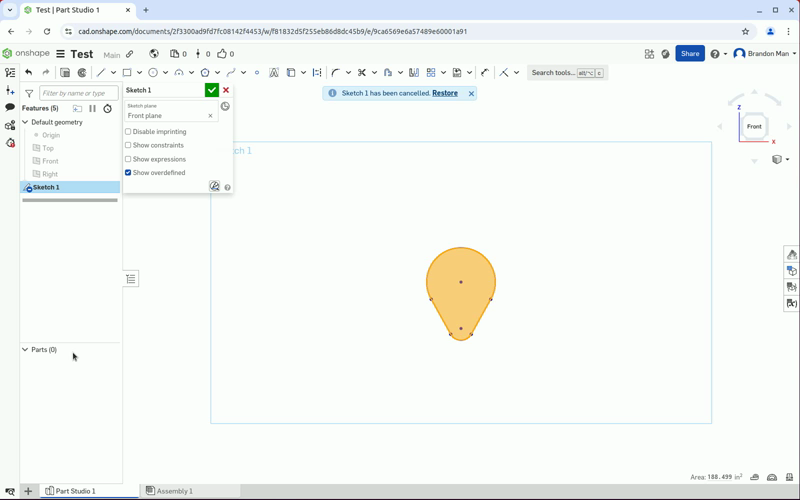
key(shift+e)
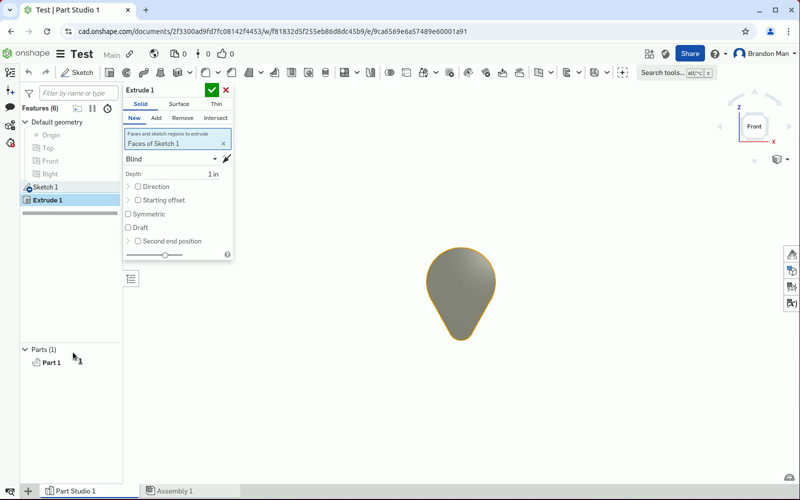
mouse_move(143, 106)
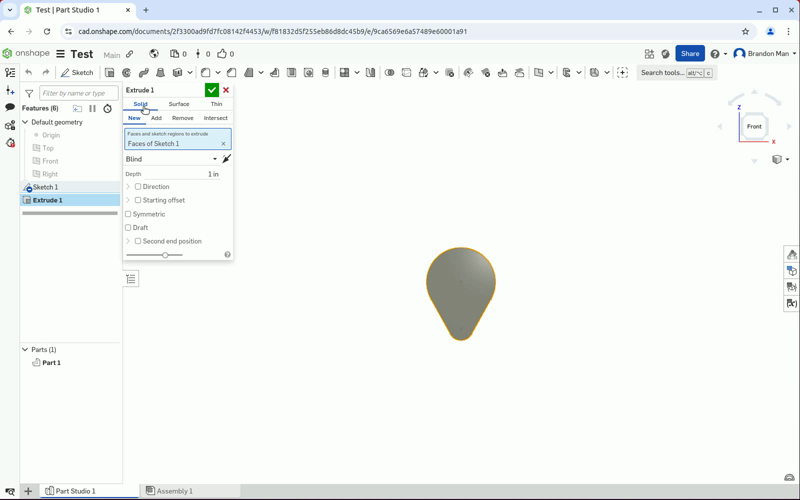
click(143, 106)
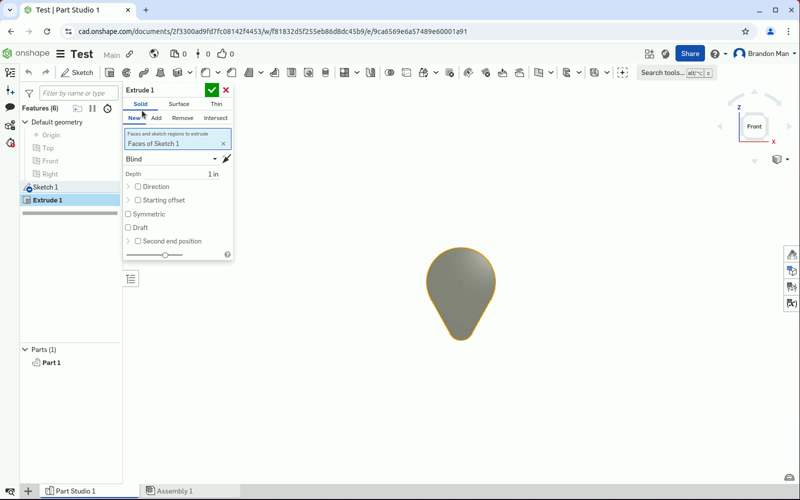
mouse_move(137, 120)
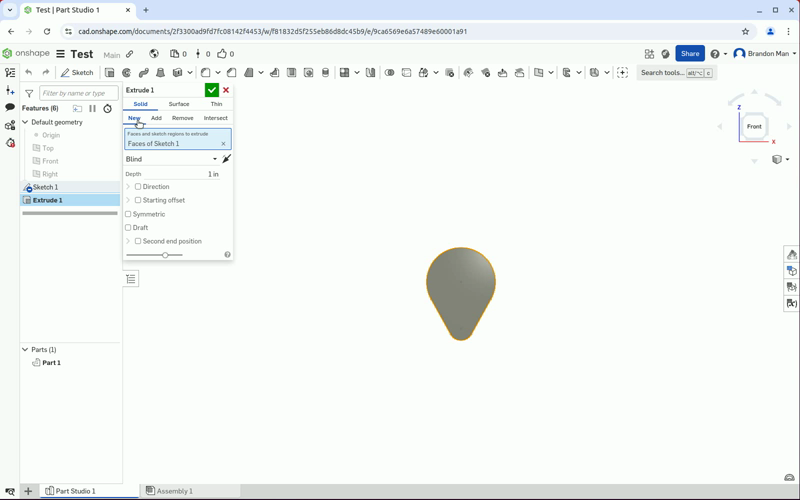
click(137, 120)
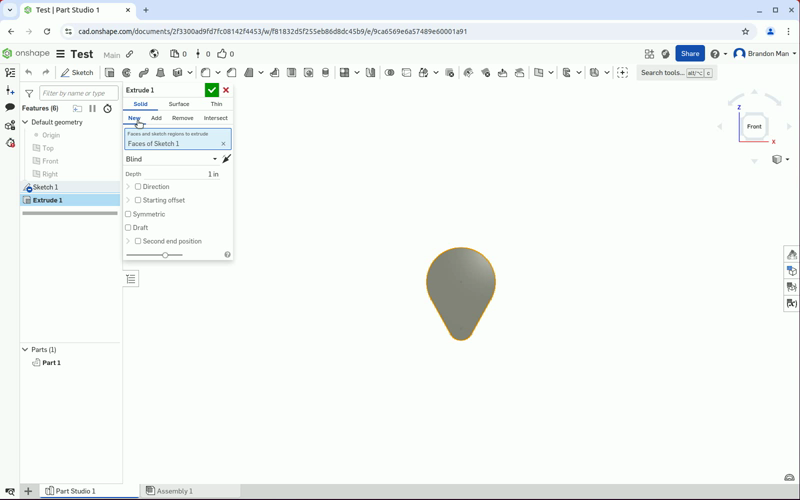
key(tab, 4)
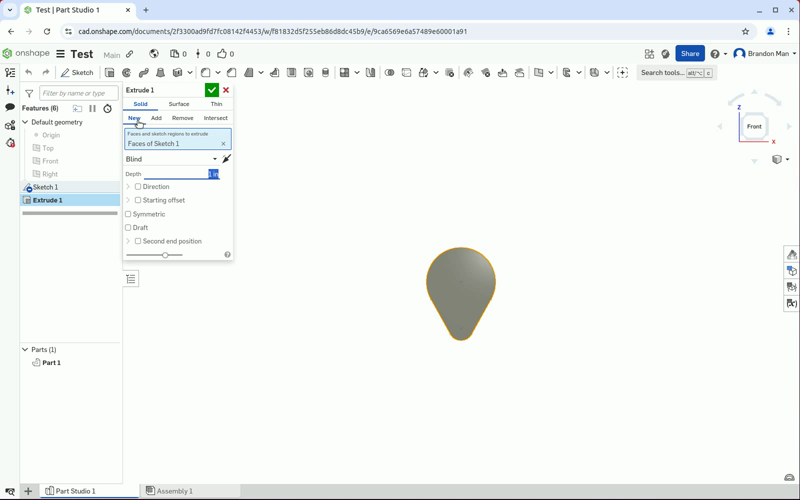
text(11.554)
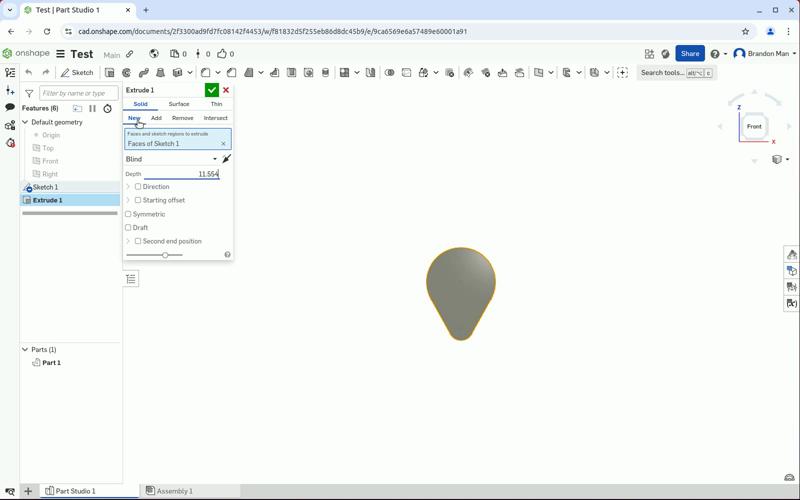
key(enter)
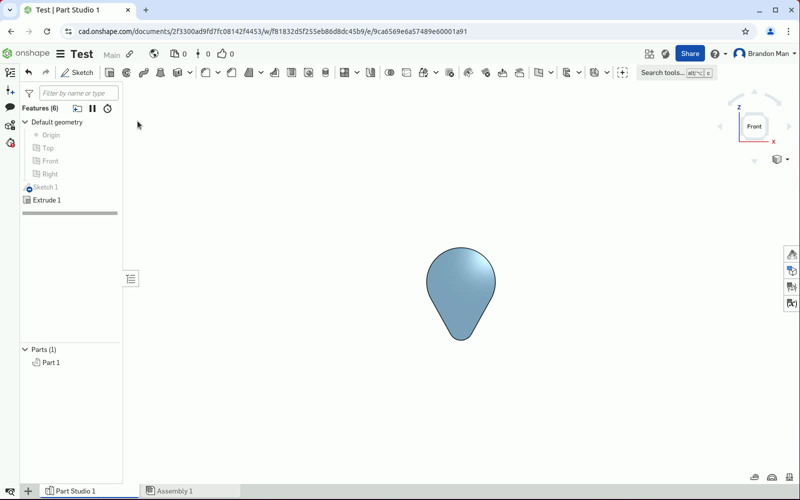
key(shift+h)
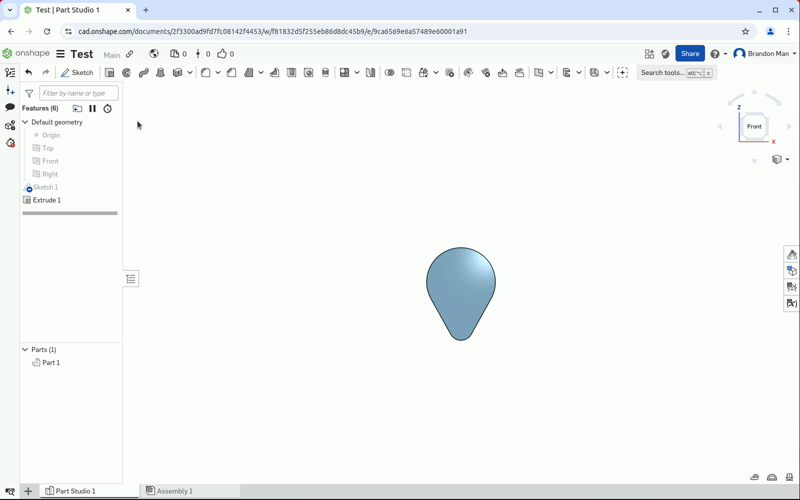
key(shift+h)
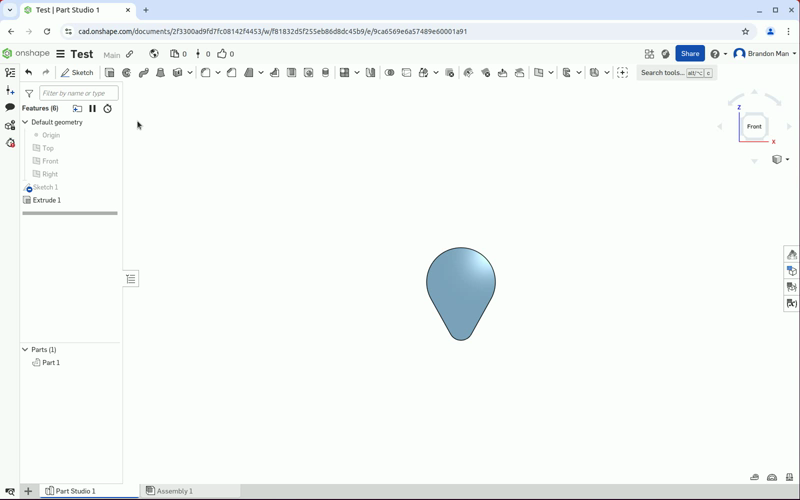
mouse_move(73, 189)
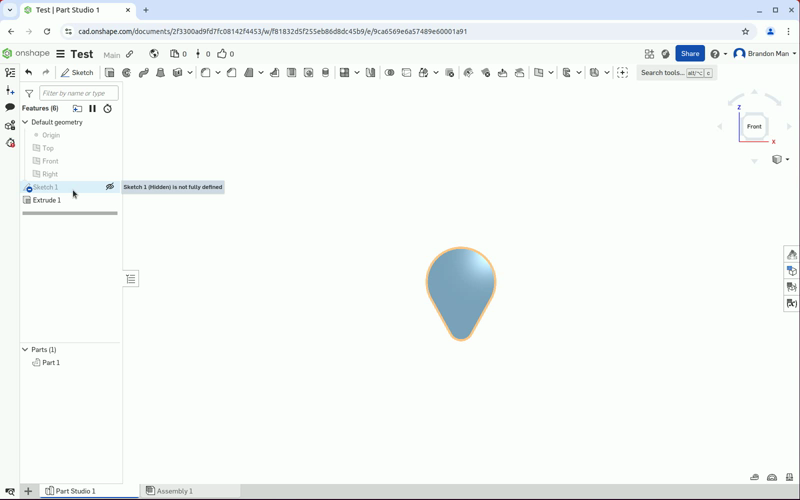
click(73, 189)
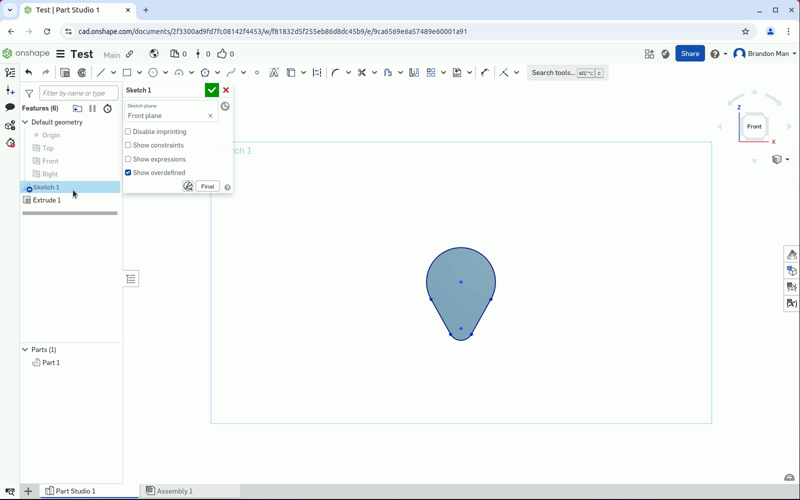
mouse_move(229, 92)
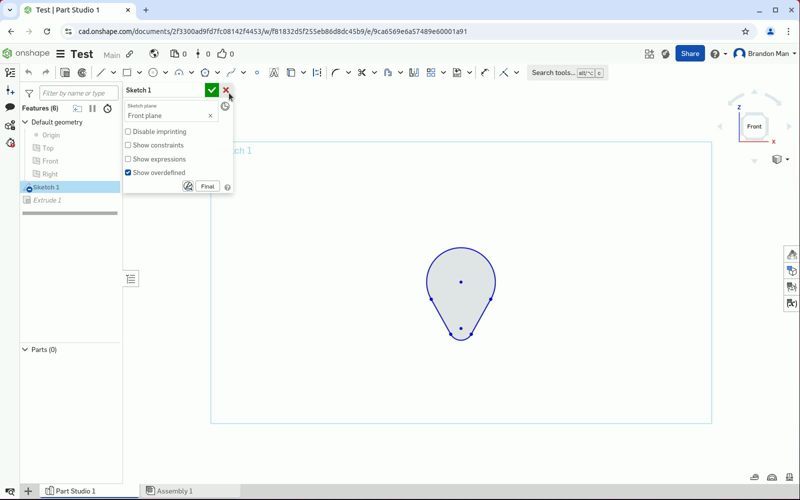
click(229, 92)
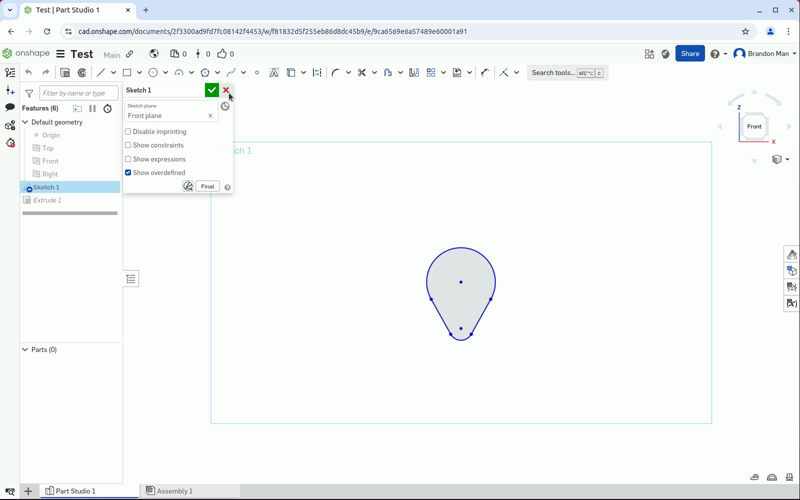
key(shift+s)
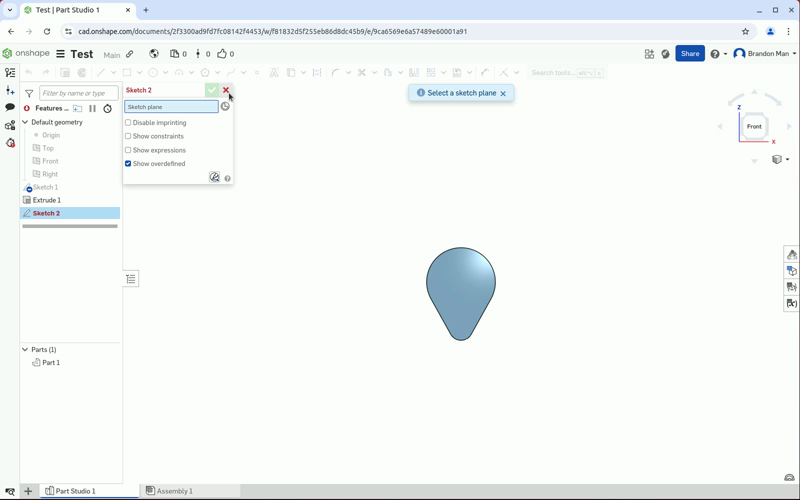
mouse_move(73, 163)
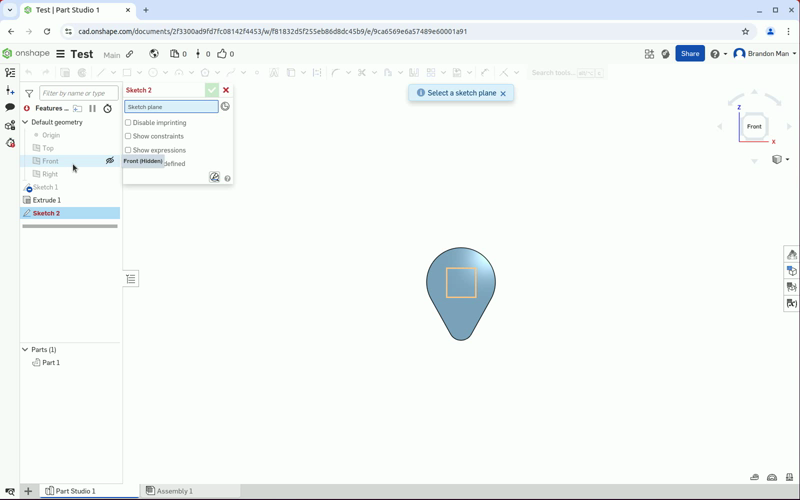
click(73, 163)
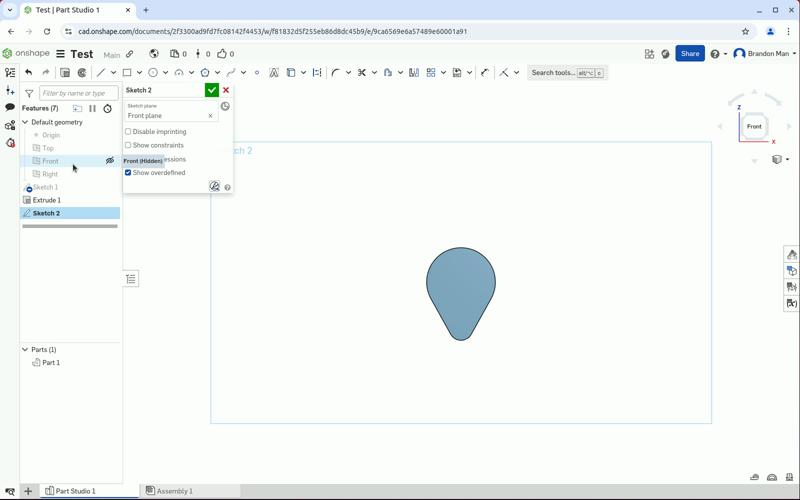
mouse_move(73, 352)
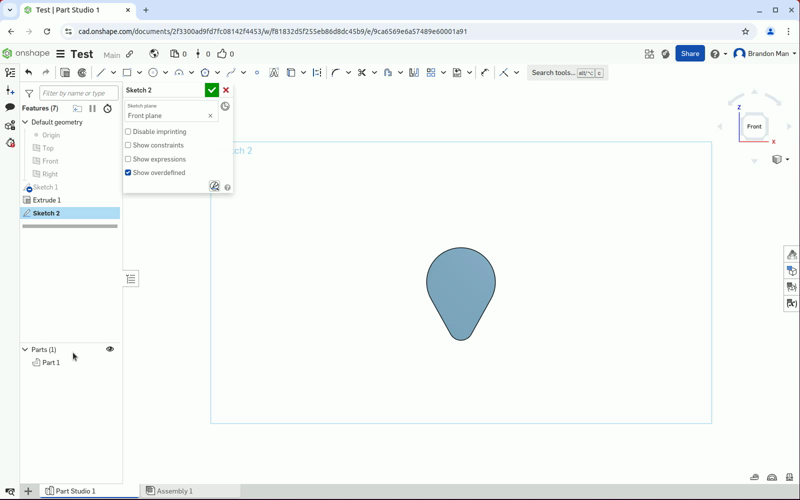
key(y)
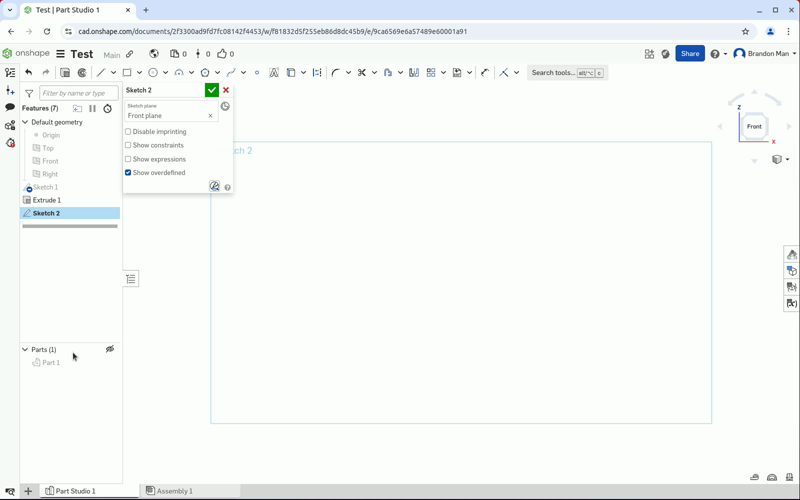
key(l)
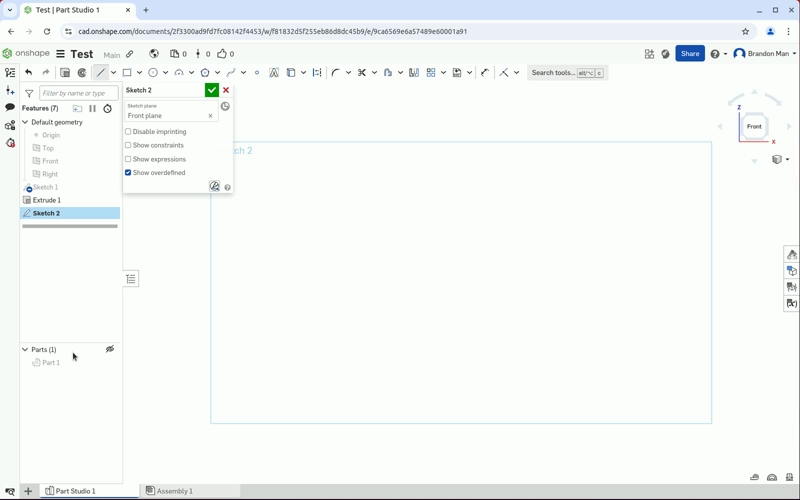
key_down(shift)
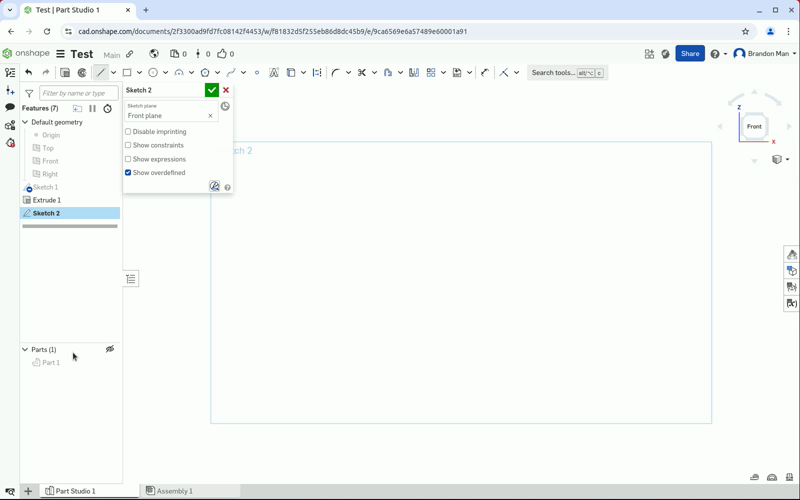
mouse_move(431, 299)
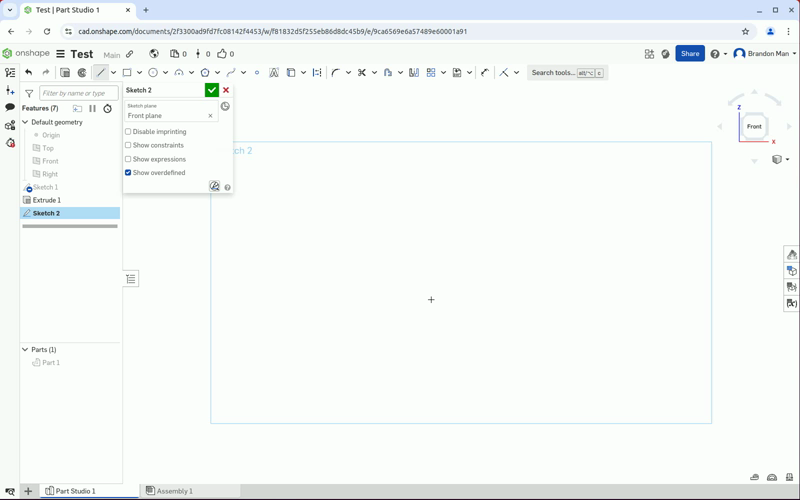
click(431, 299)
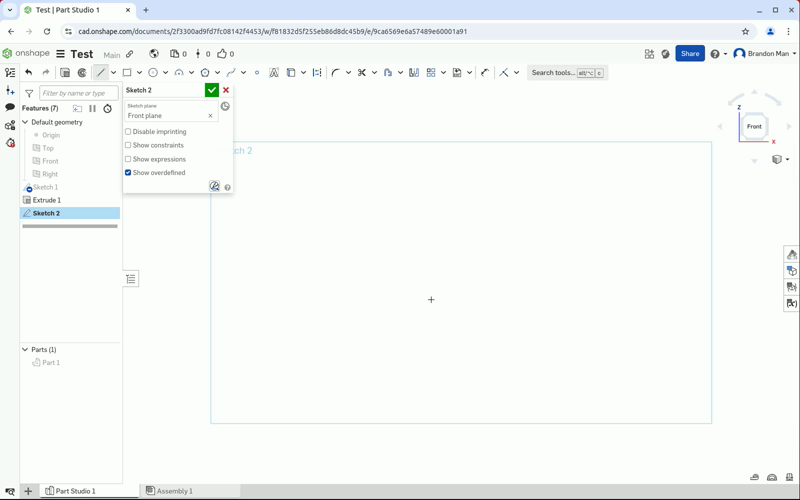
key_up(shift)
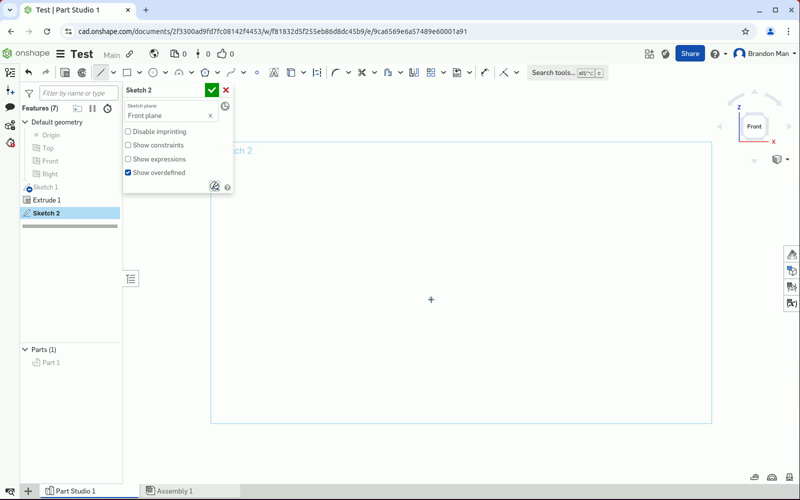
key_down(shift)
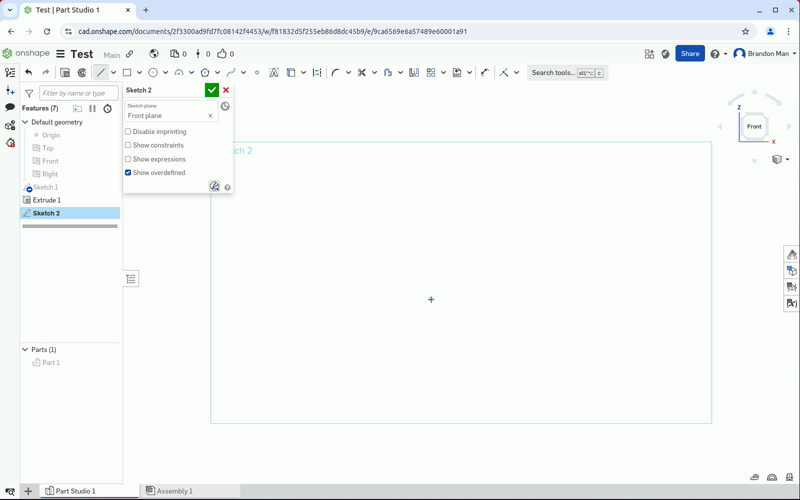
mouse_move(461, 299)
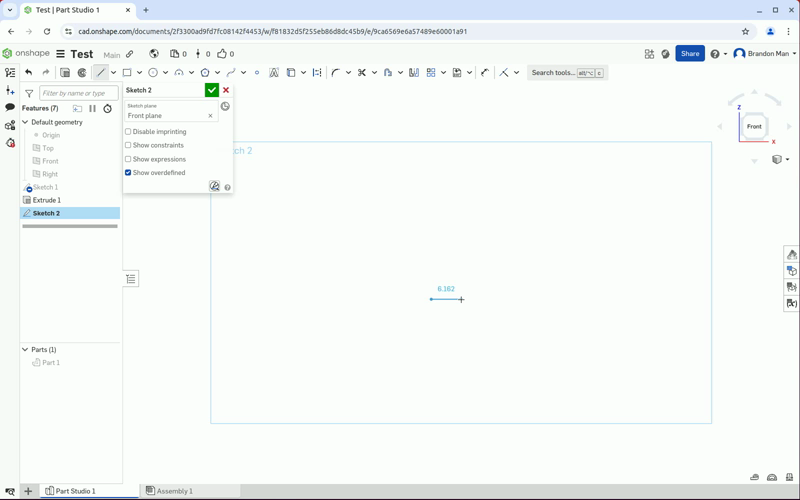
mouse_move(450, 334)
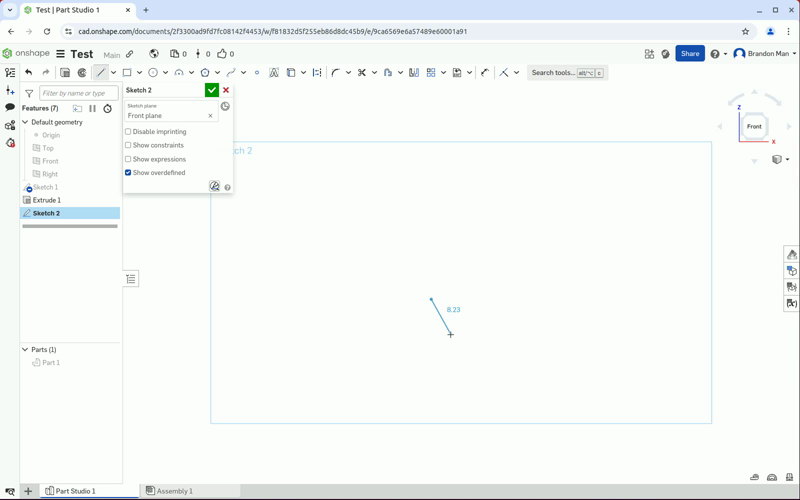
click(450, 334)
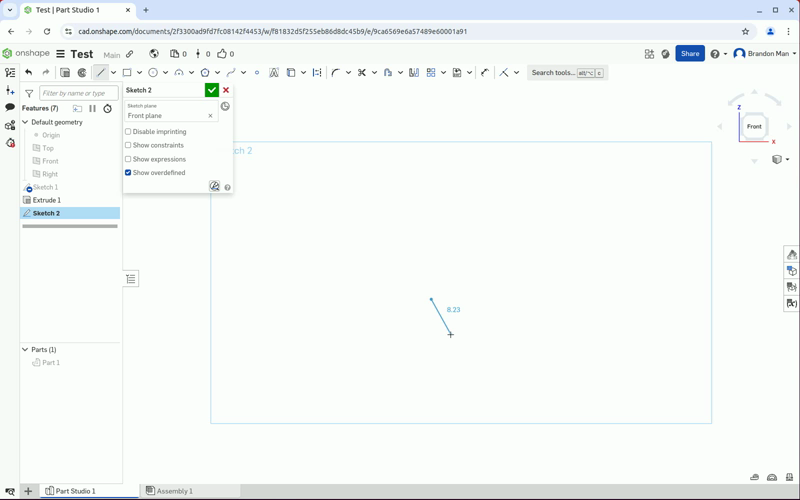
key_up(shift)
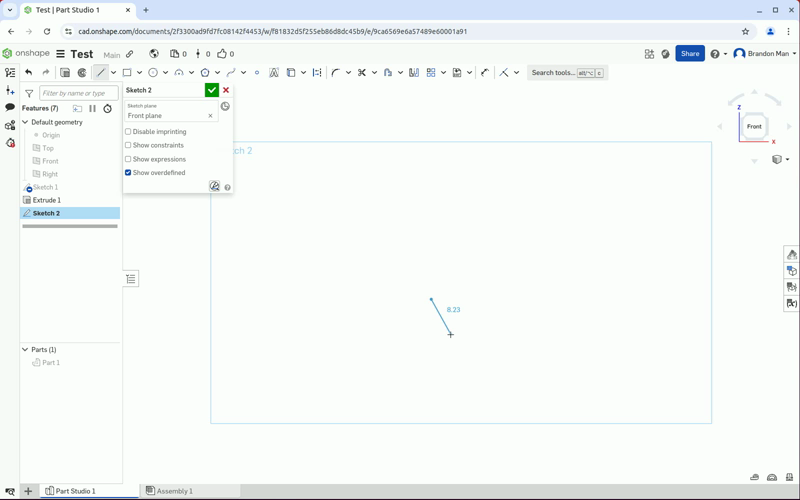
key(esc)
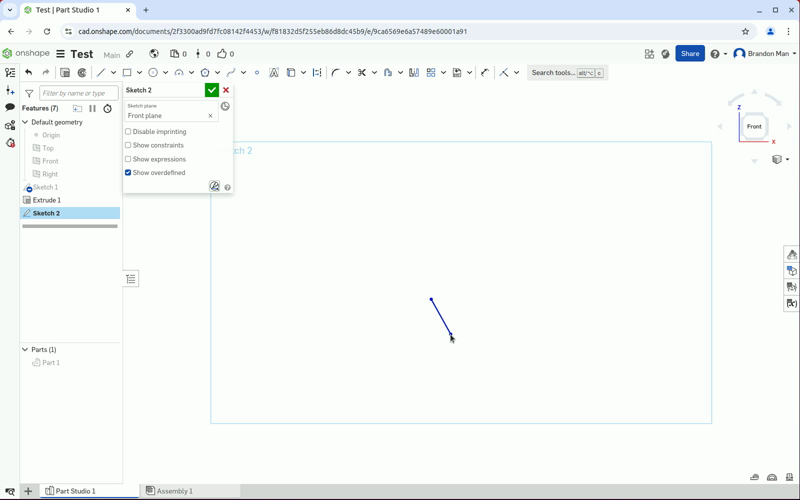
key(a)
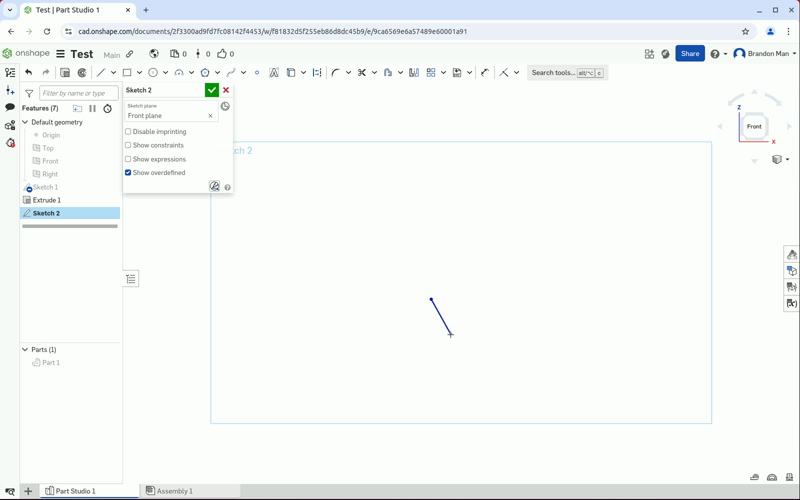
mouse_move(450, 334)
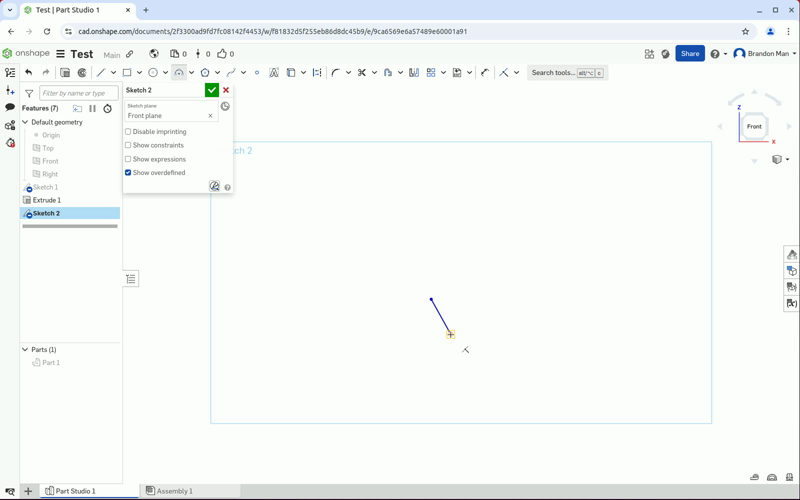
click(450, 334)
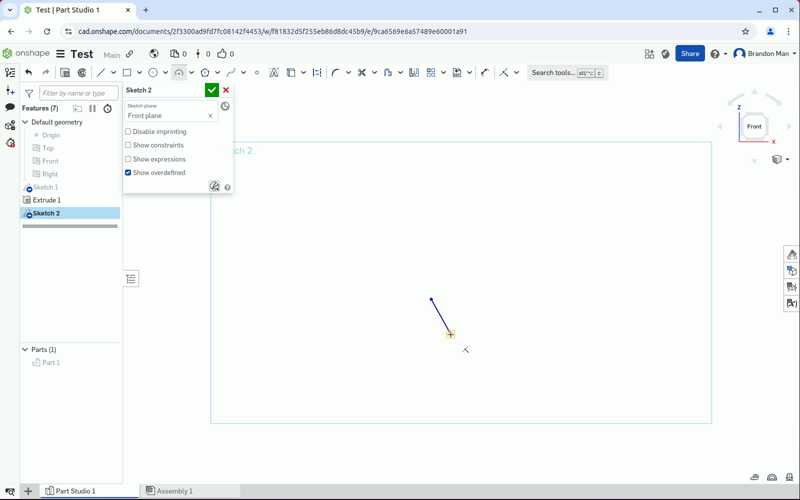
key_down(shift)
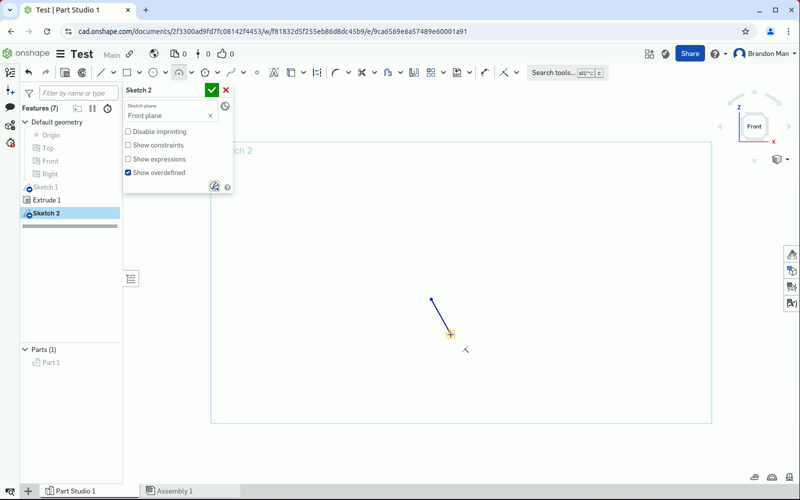
mouse_move(471, 334)
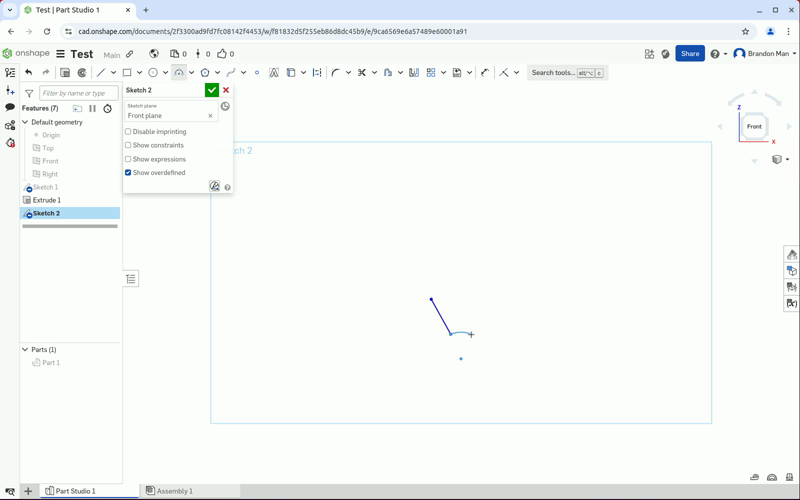
click(471, 334)
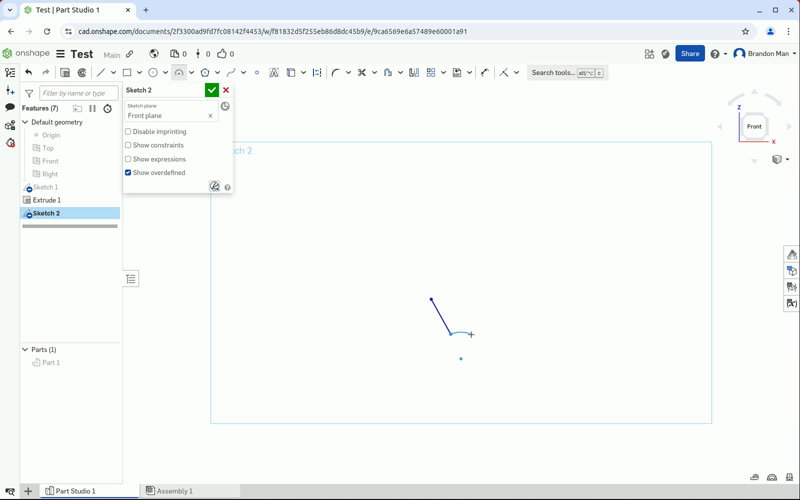
mouse_move(461, 340)
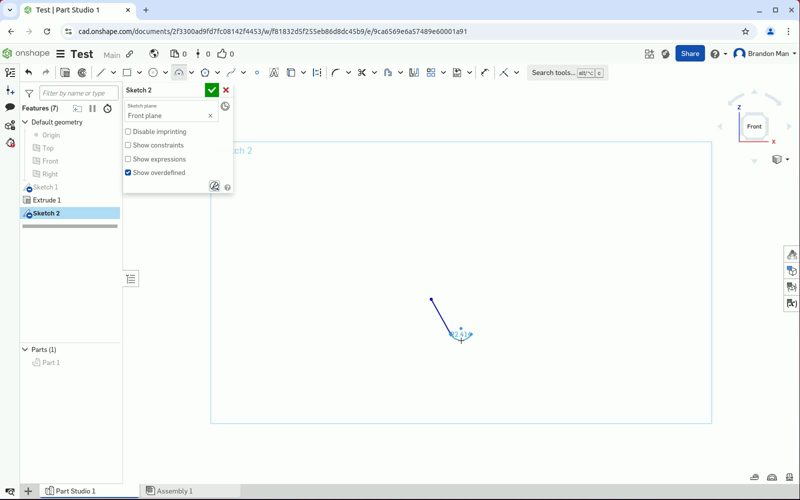
click(461, 340)
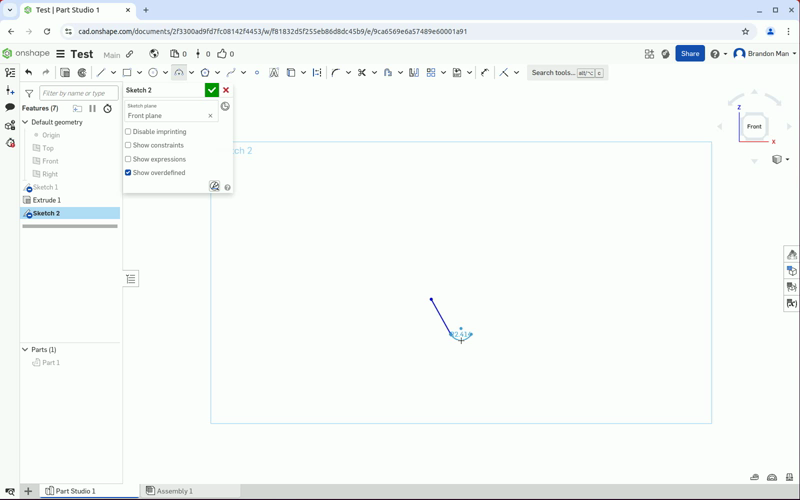
key_up(shift)
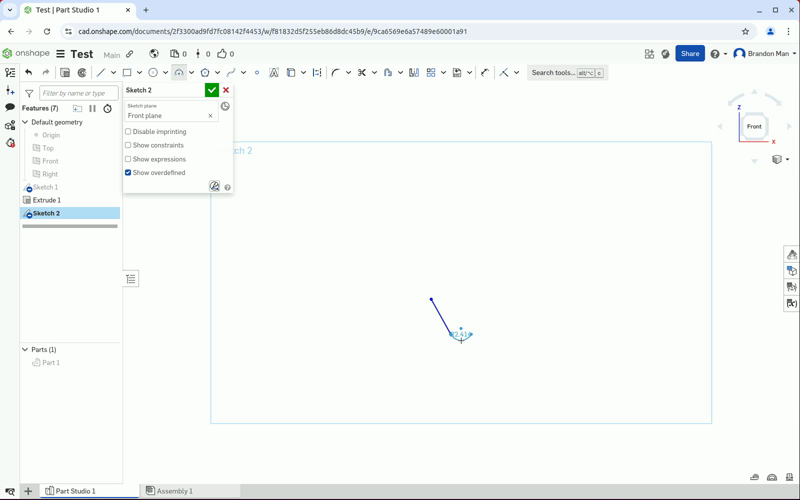
key(esc)
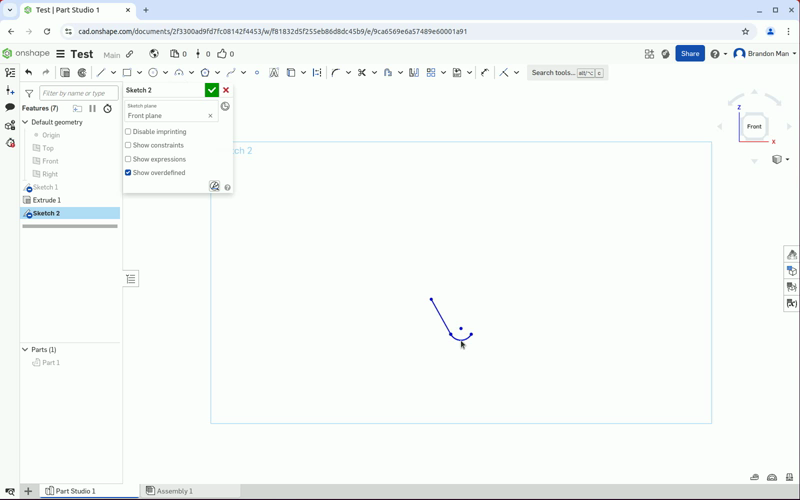
key(l)
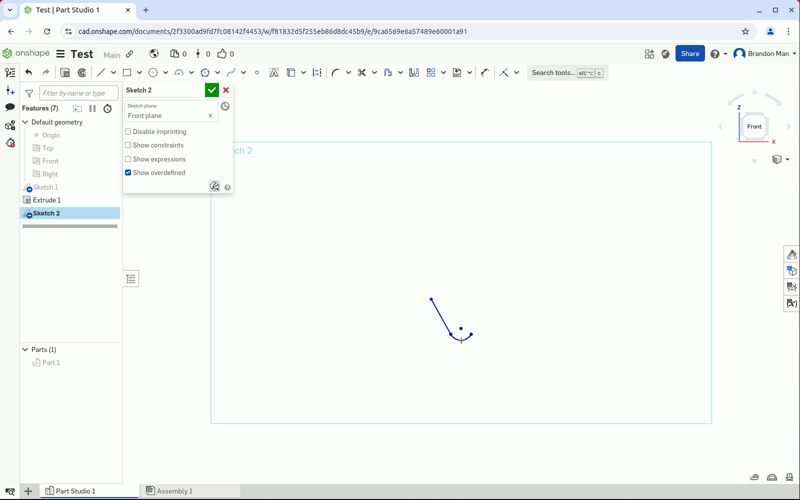
mouse_move(471, 334)
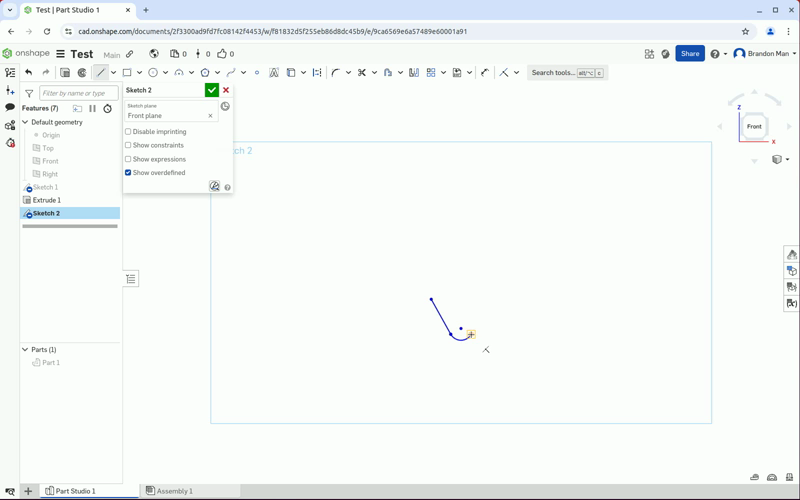
click(471, 334)
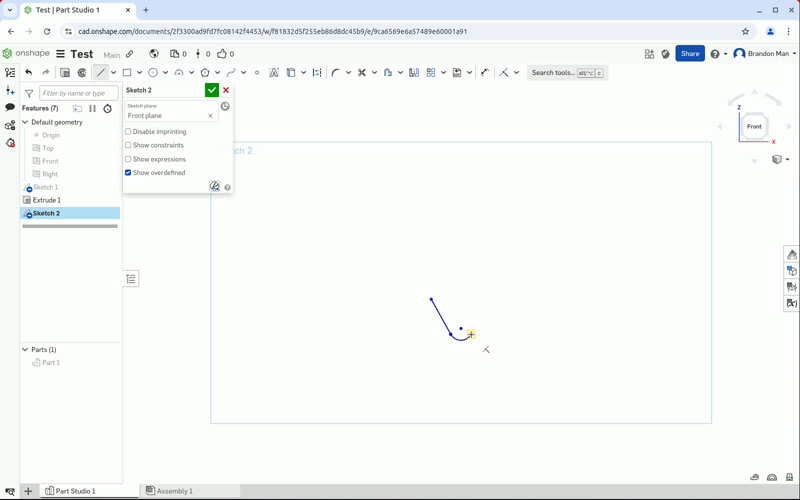
key_down(shift)
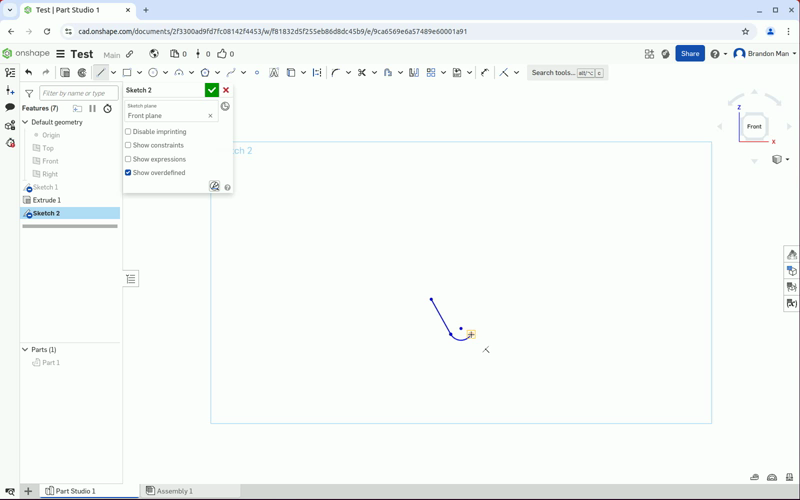
mouse_move(501, 334)
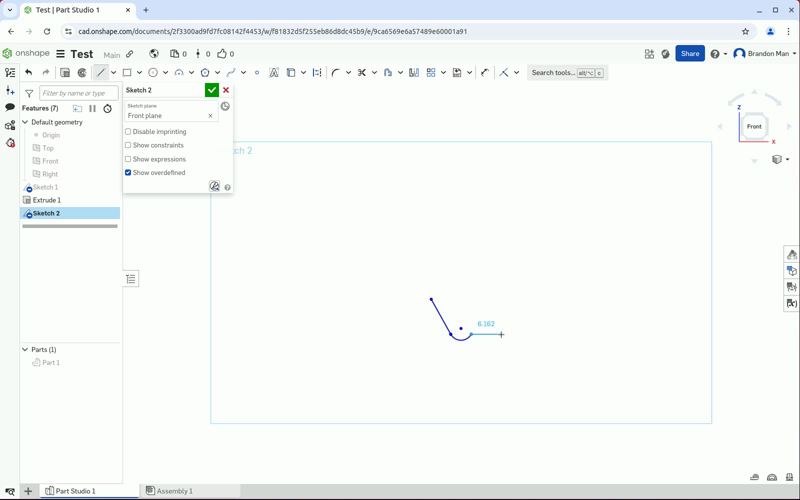
mouse_move(490, 299)
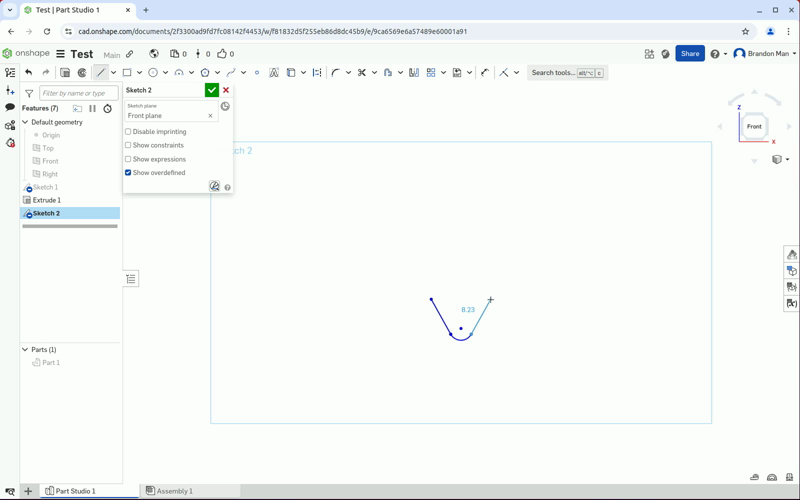
click(490, 299)
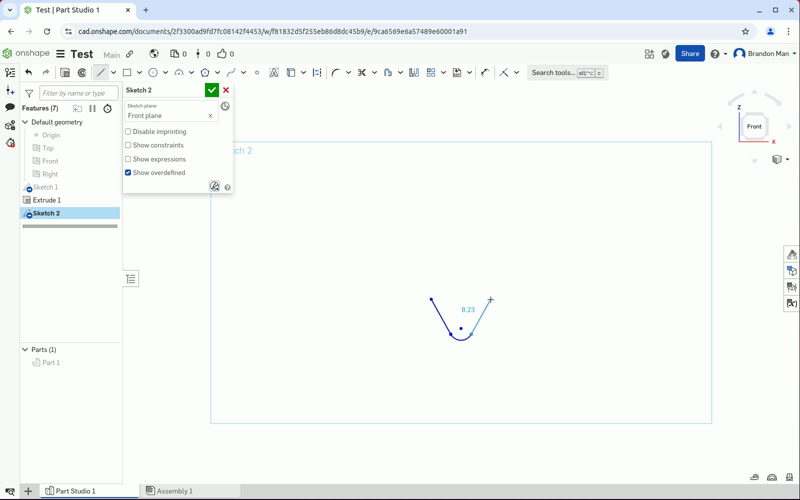
key_up(shift)
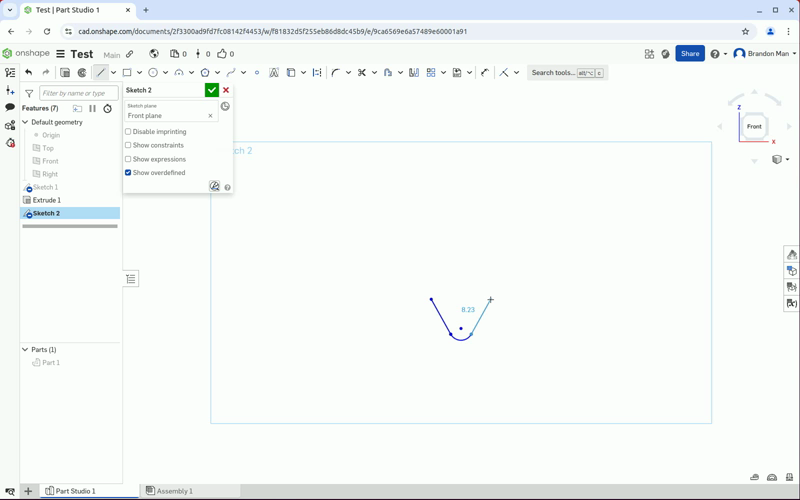
key(esc)
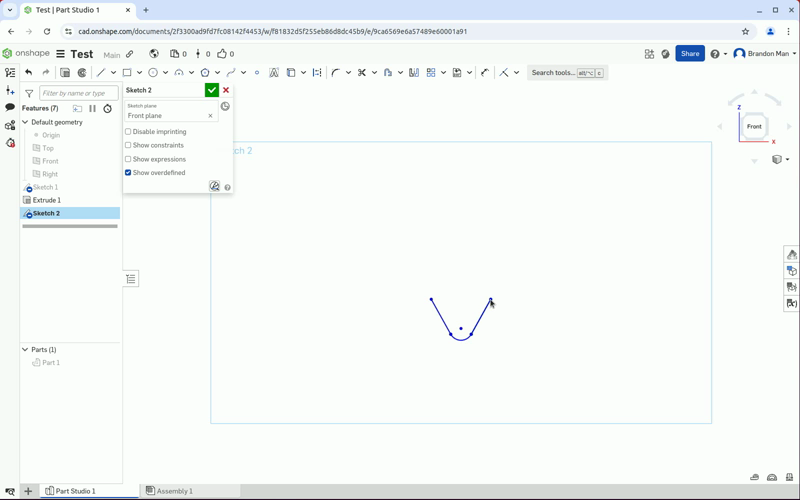
key(a)
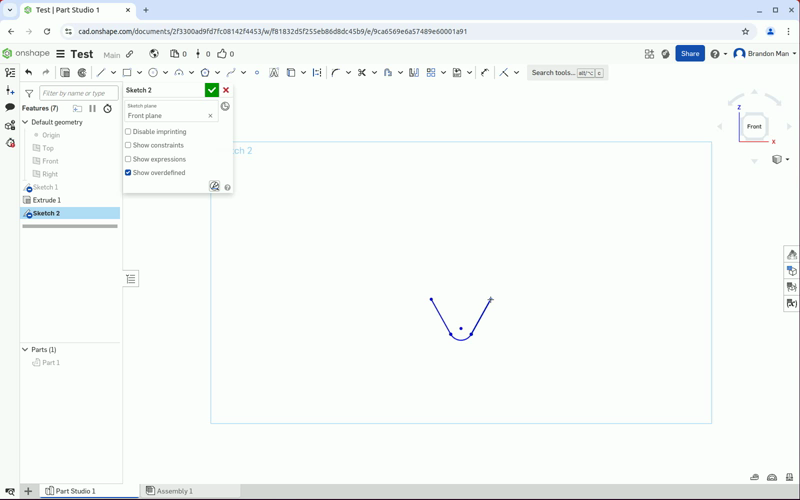
mouse_move(490, 299)
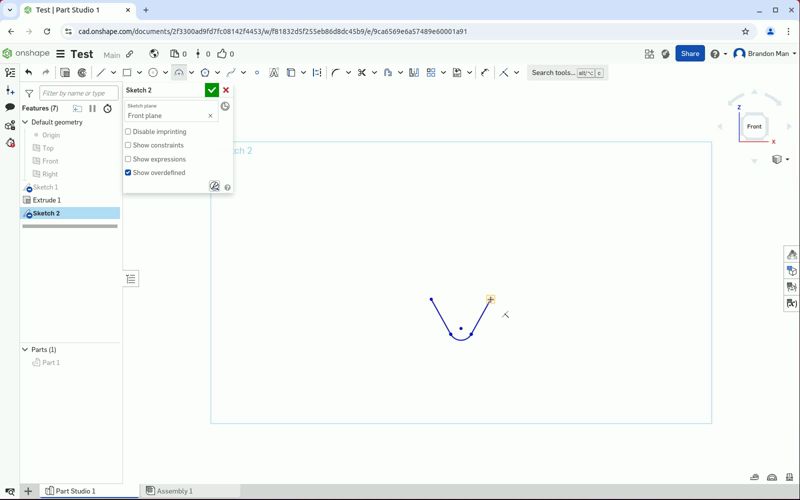
click(490, 299)
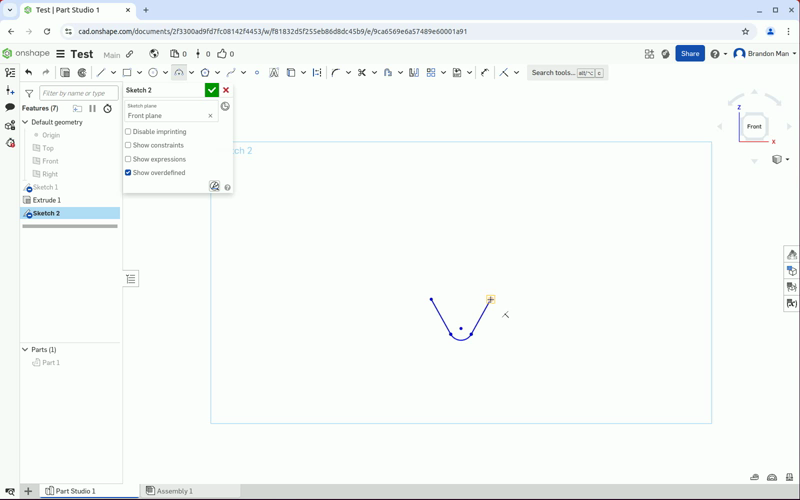
mouse_move(431, 299)
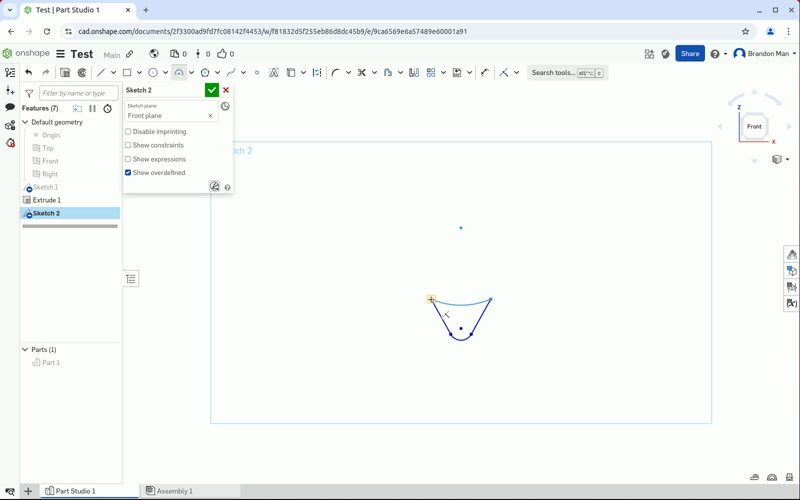
click(431, 299)
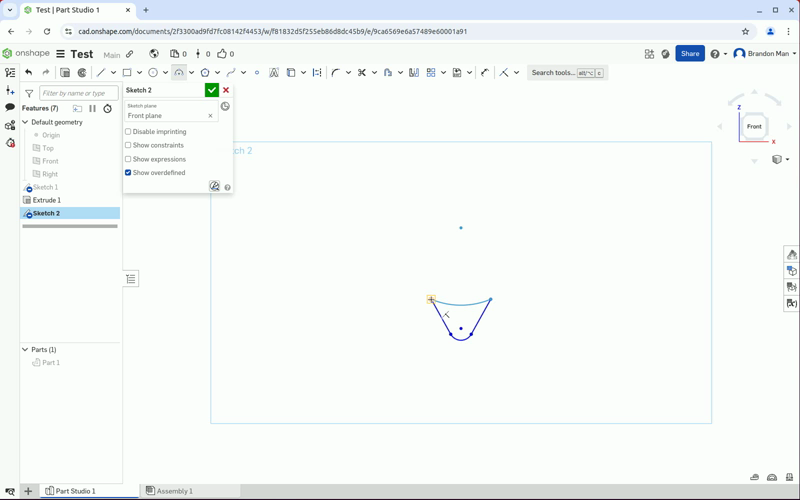
key_down(shift)
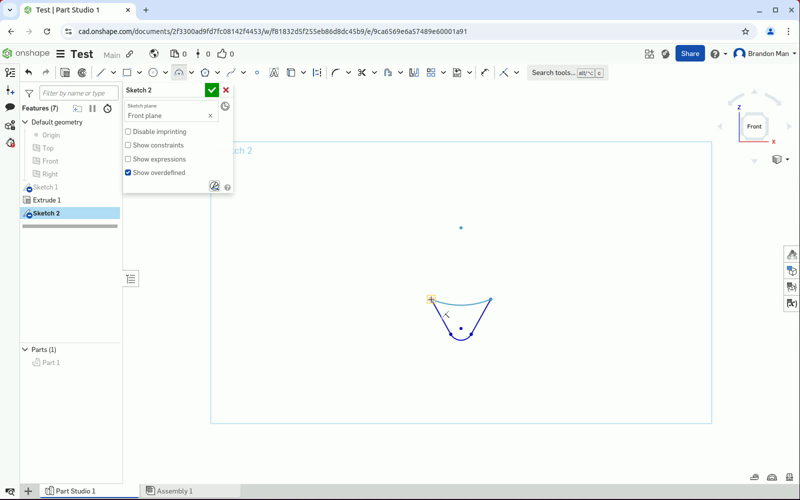
mouse_move(461, 247)
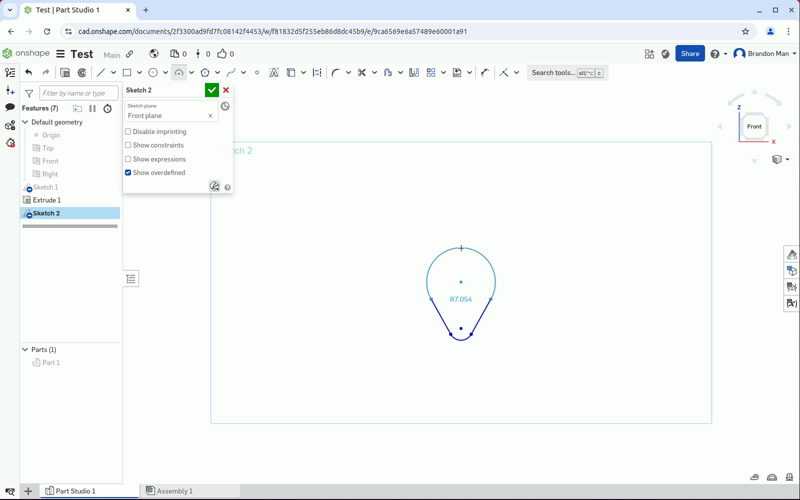
click(461, 247)
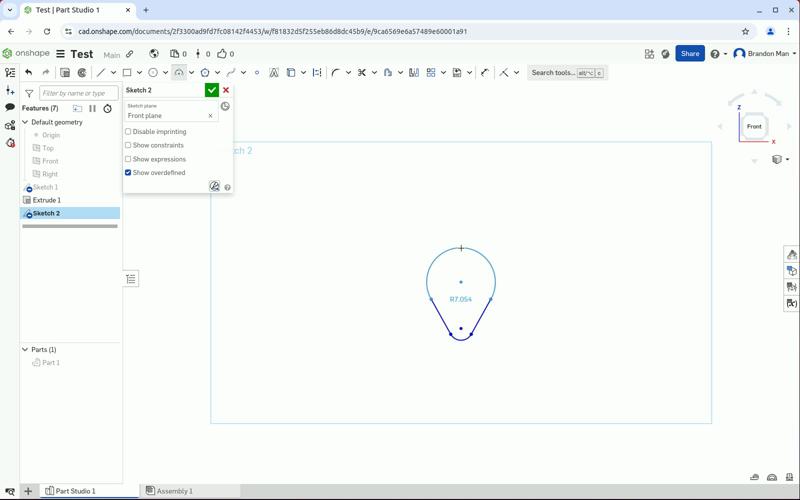
key_up(shift)
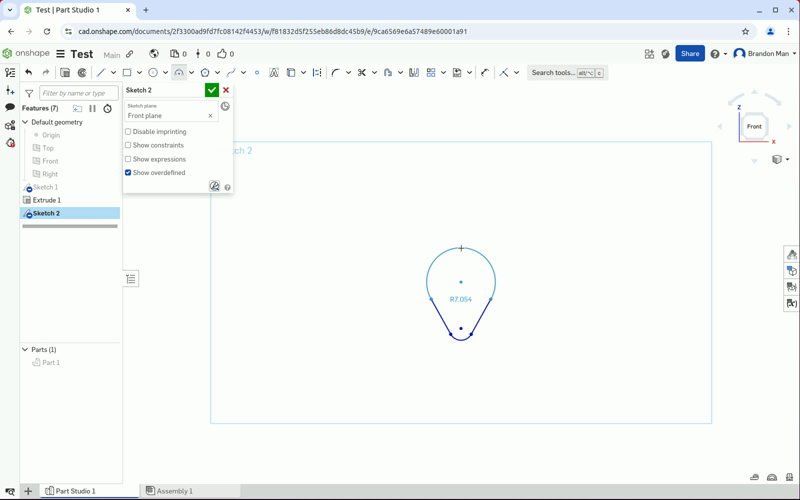
key(esc)
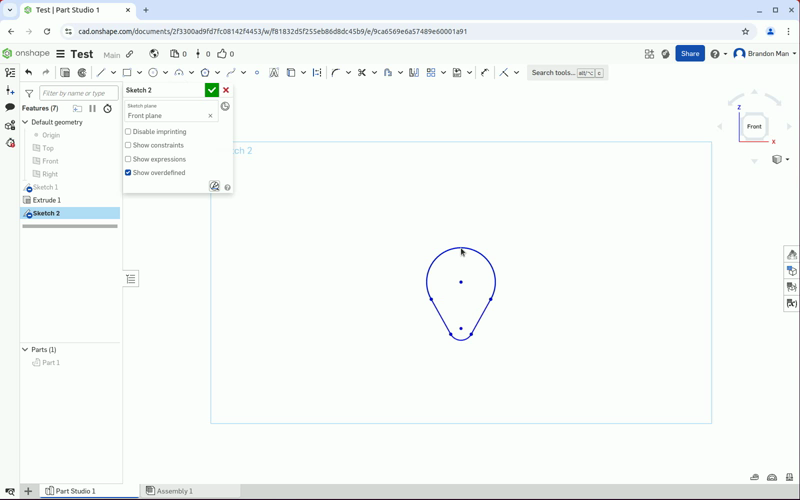
mouse_move(445, 311)
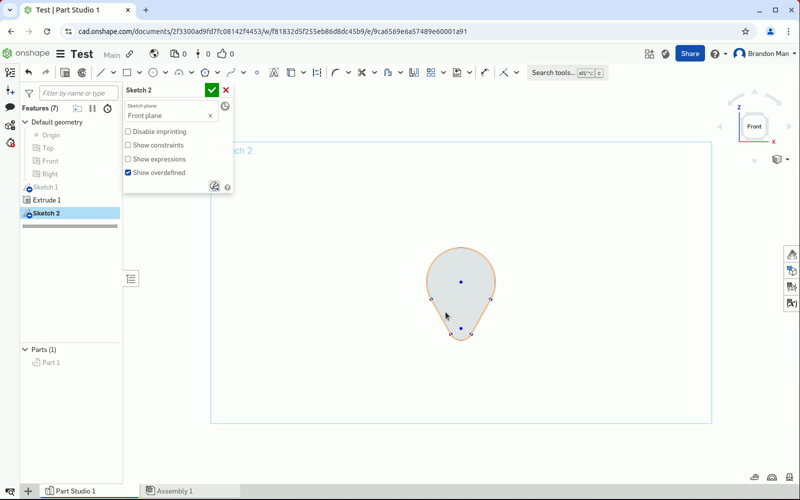
click(445, 311)
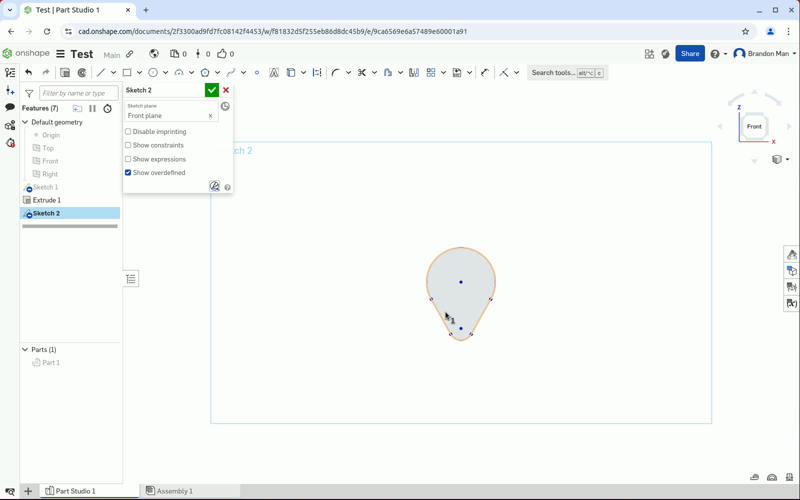
mouse_move(73, 352)
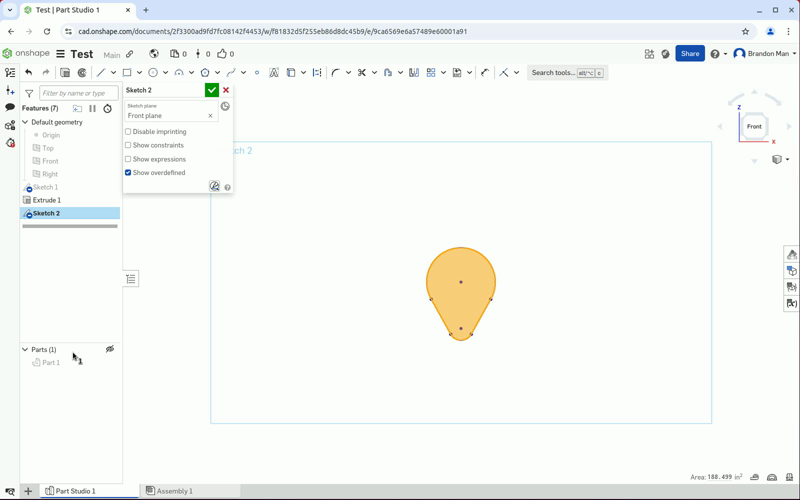
key(shift+y)
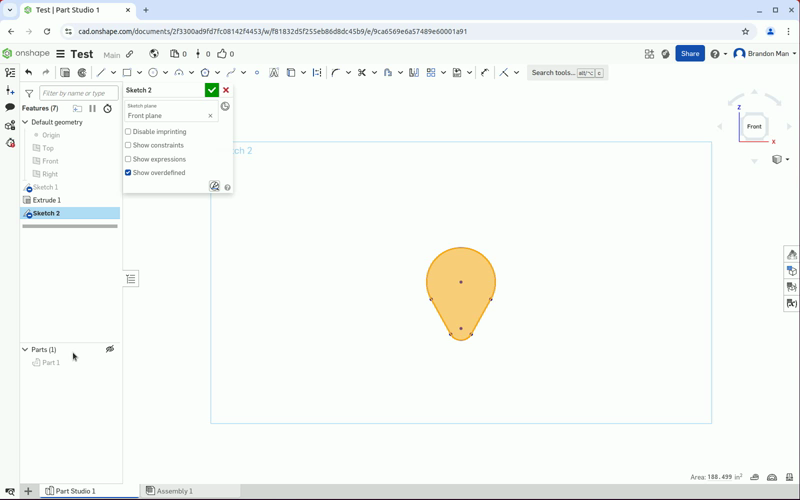
key(shift+e)
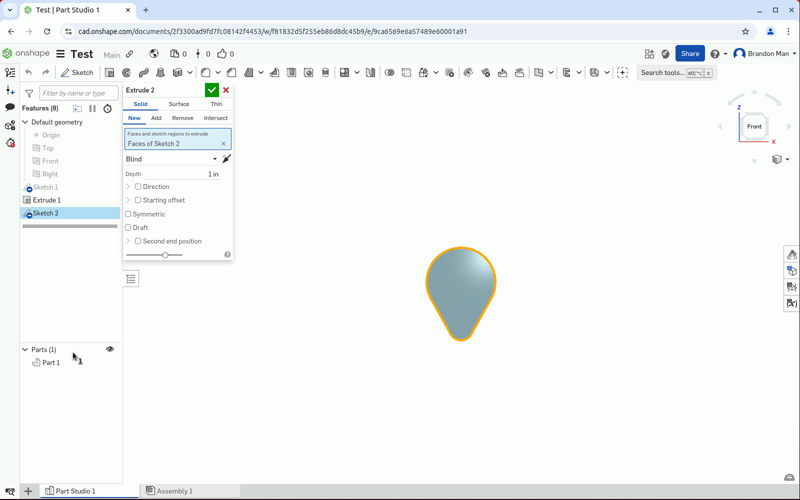
mouse_move(143, 106)
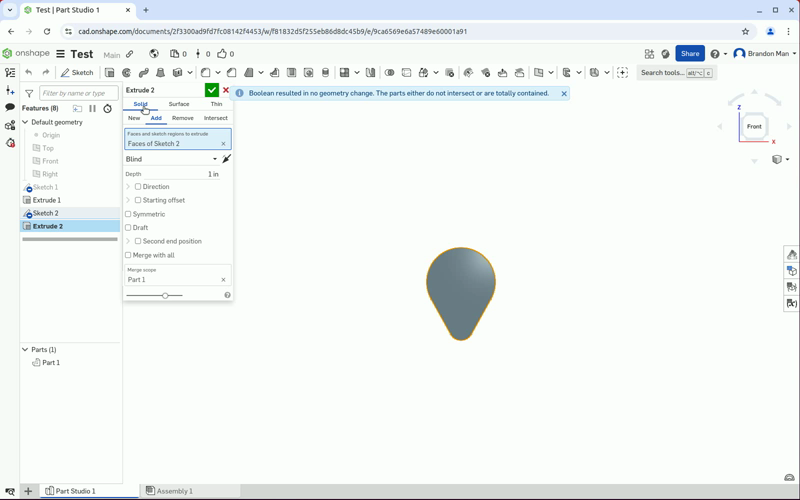
click(143, 106)
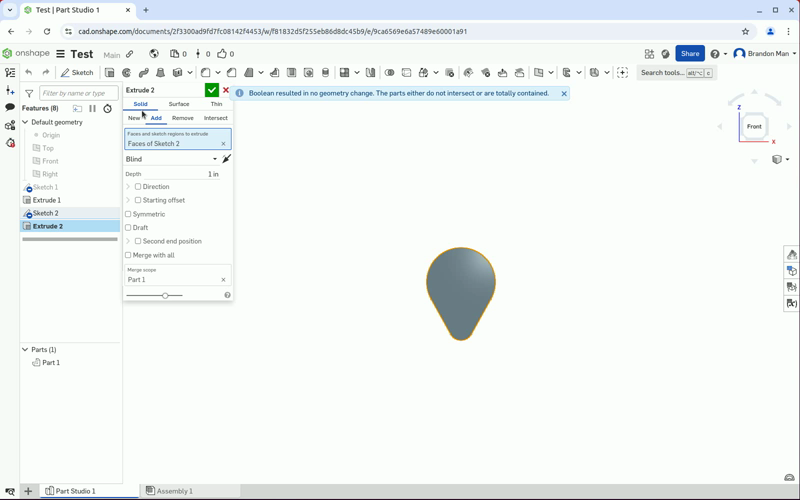
mouse_move(137, 120)
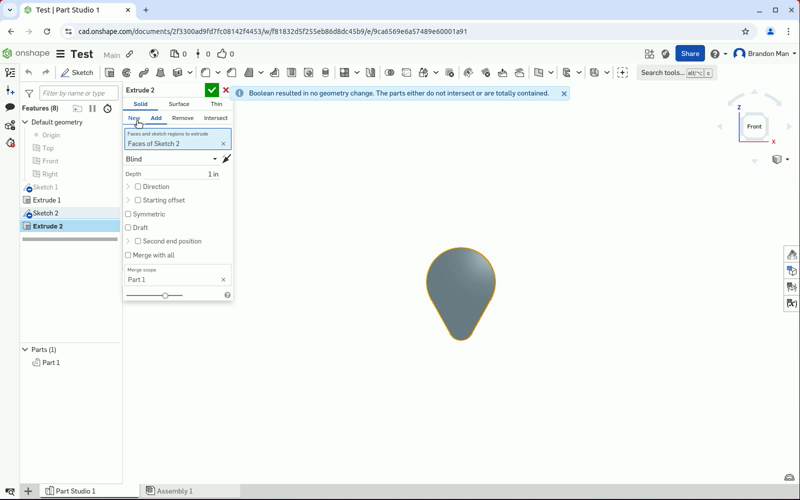
click(137, 120)
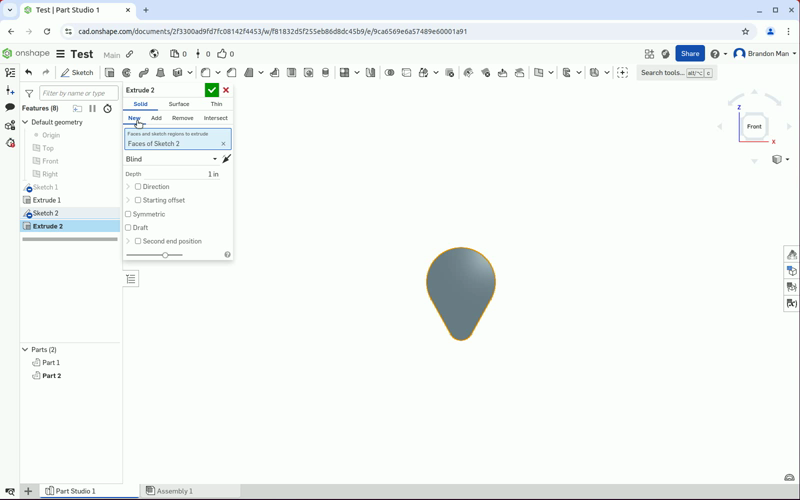
key(tab, 4)
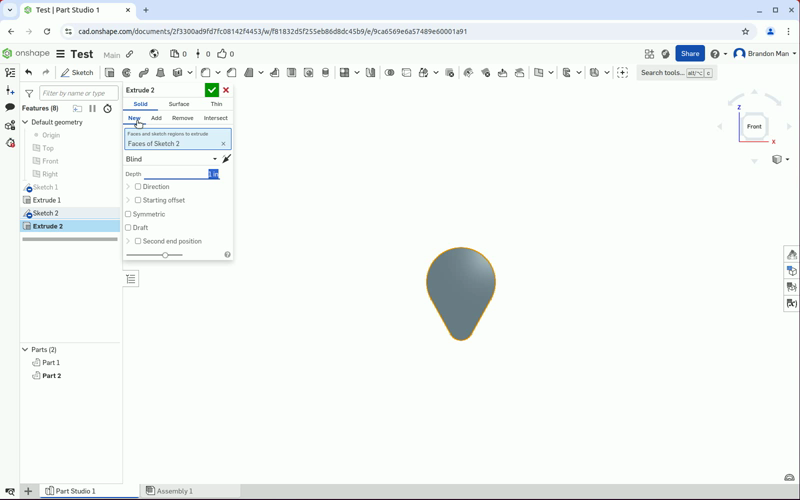
text(11.554)
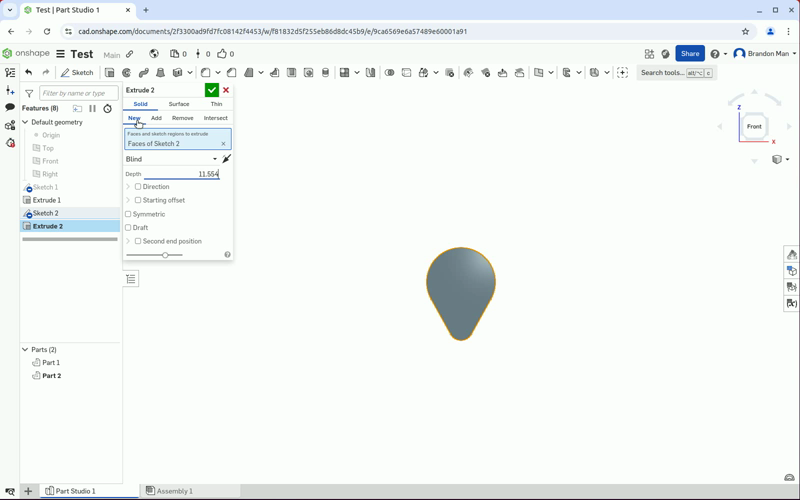
key(enter)
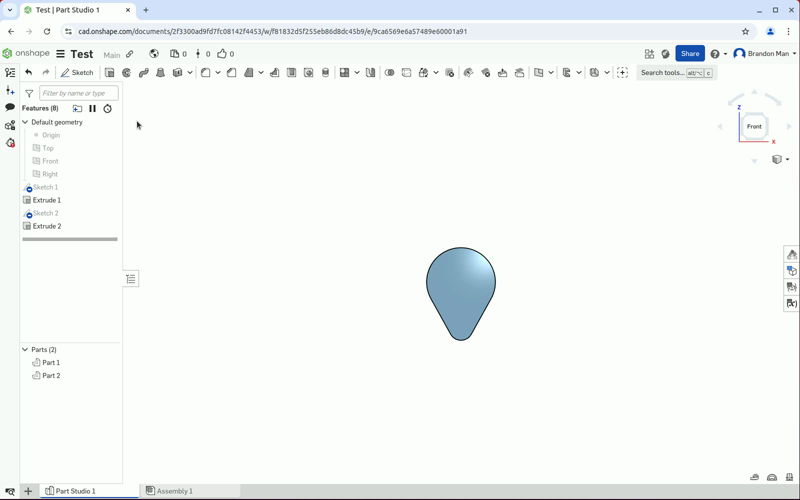
key(shift+h)
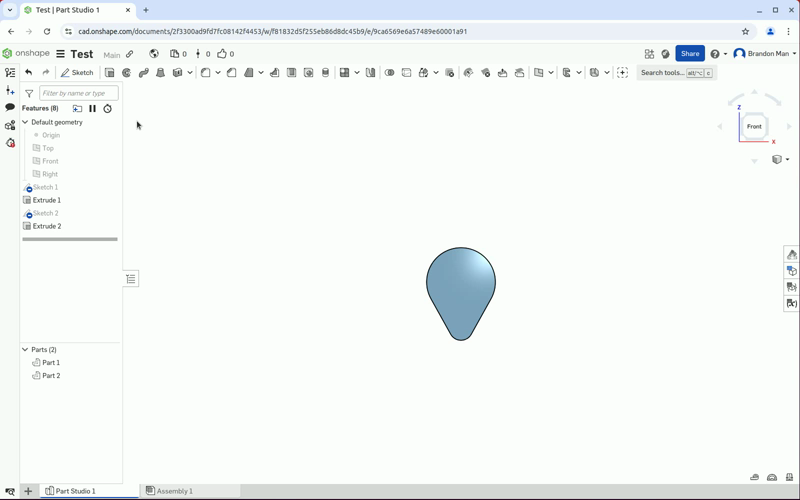
key(shift+h)
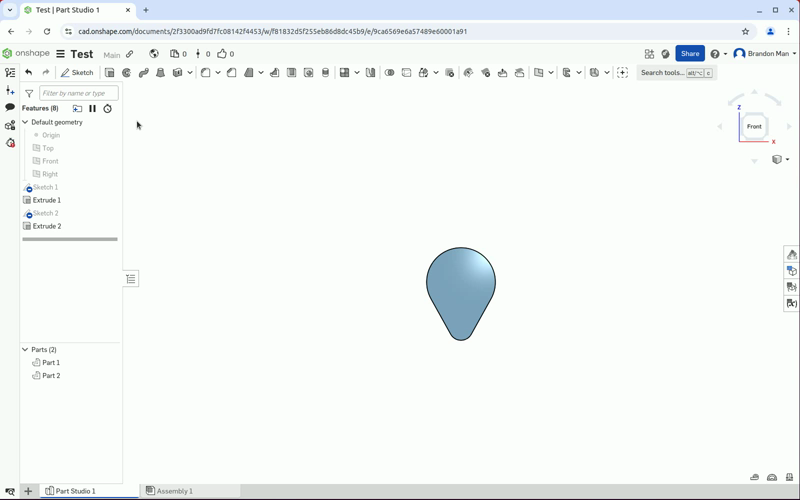
mouse_move(73, 189)
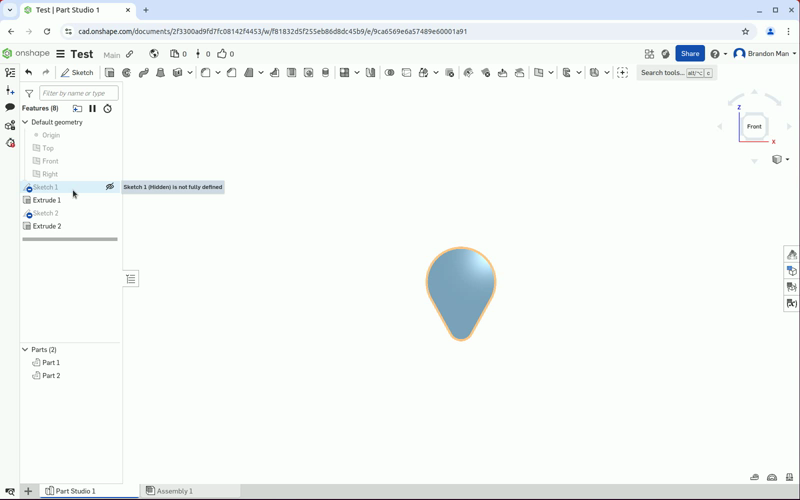
click(73, 189)
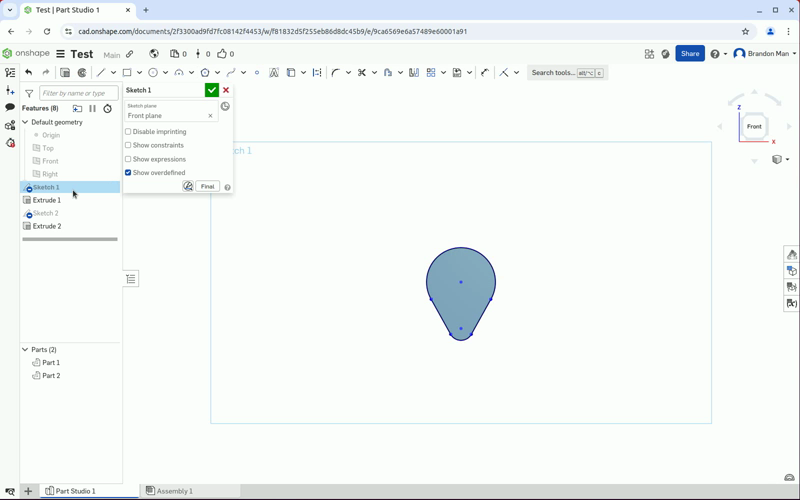
mouse_move(229, 92)
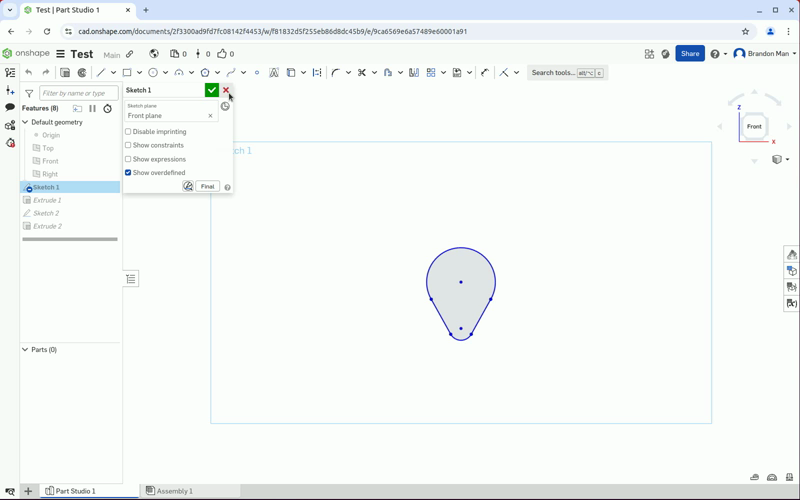
click(229, 92)
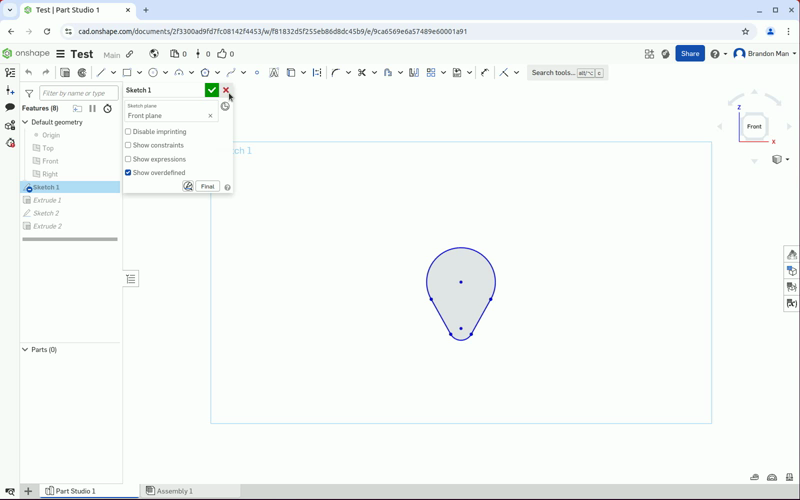
key(shift+s)
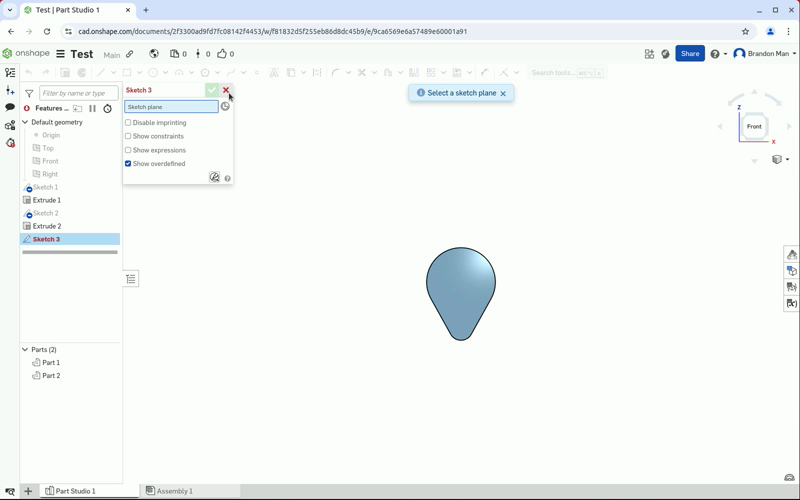
mouse_move(73, 163)
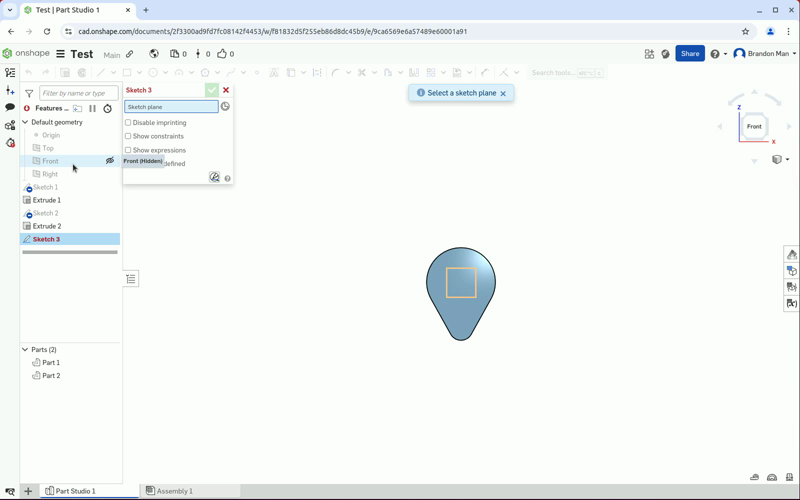
click(73, 163)
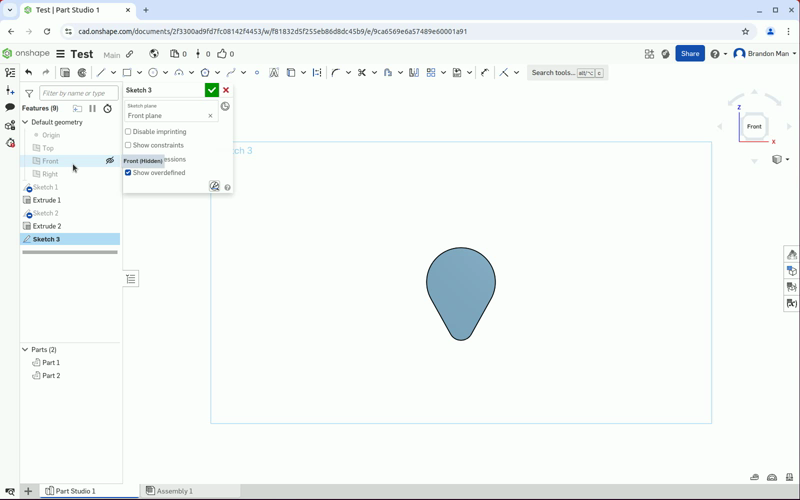
mouse_move(73, 352)
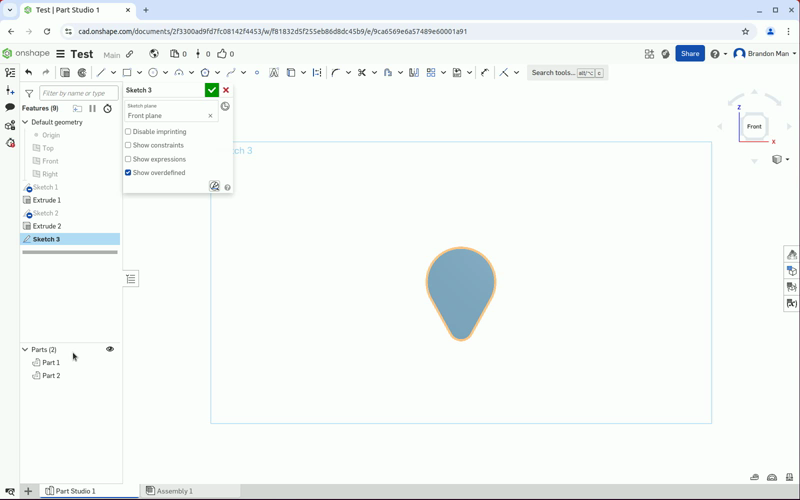
key(y)
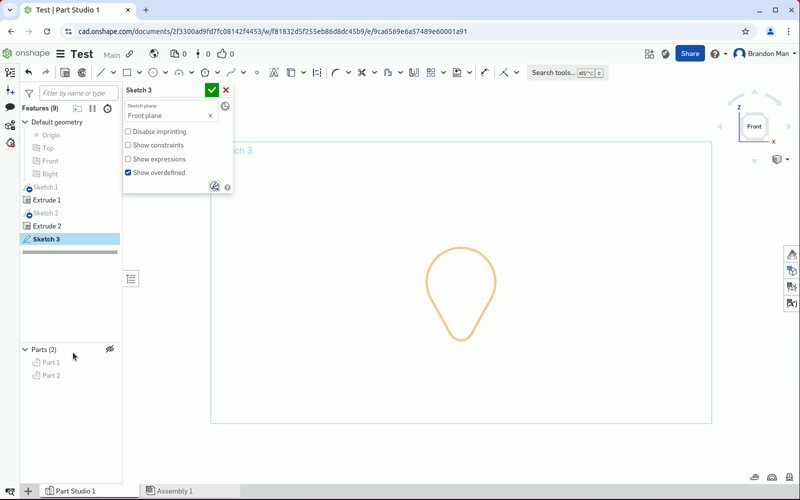
key(l)
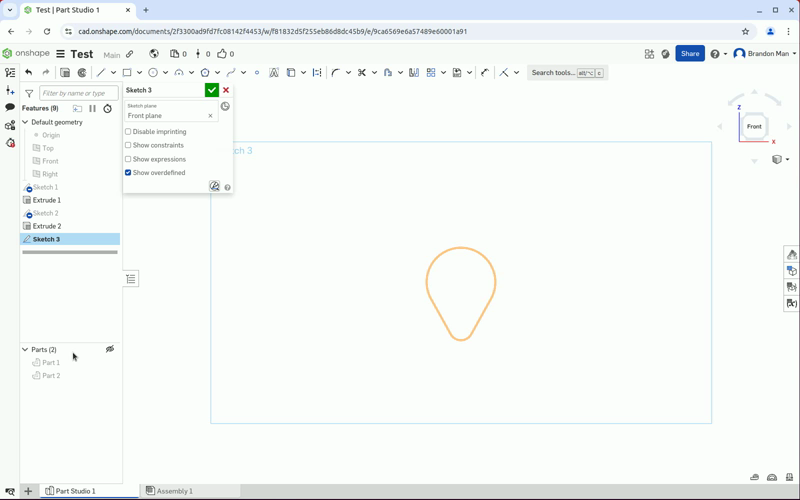
key_down(shift)
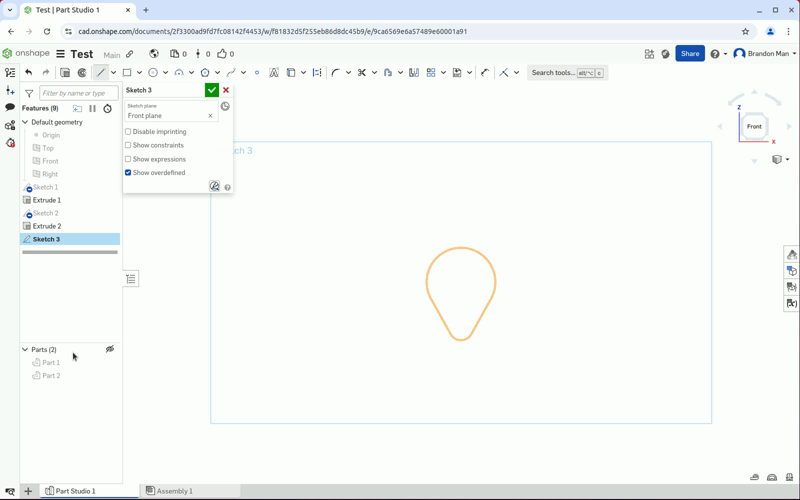
mouse_move(431, 299)
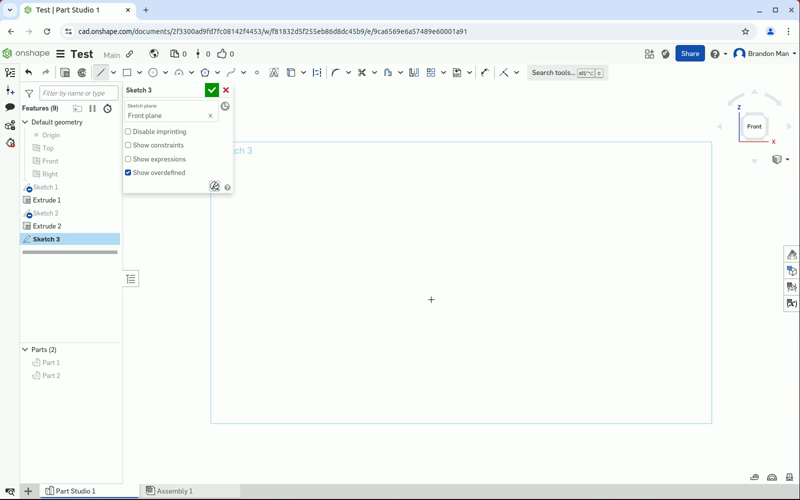
click(431, 299)
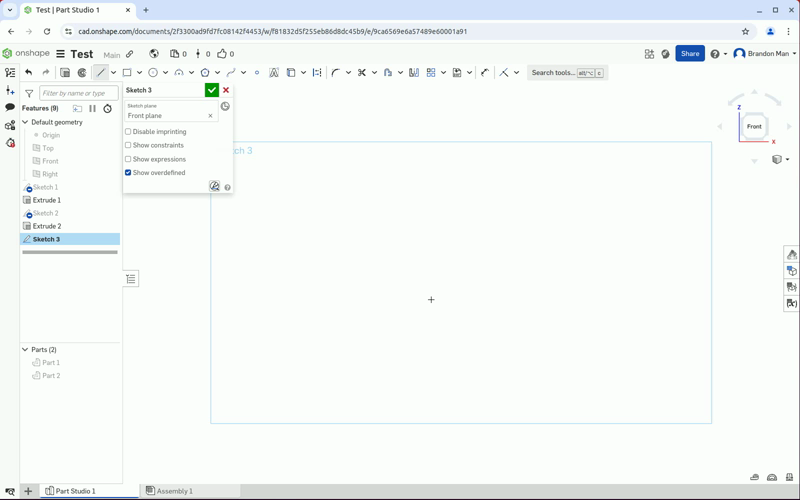
key_up(shift)
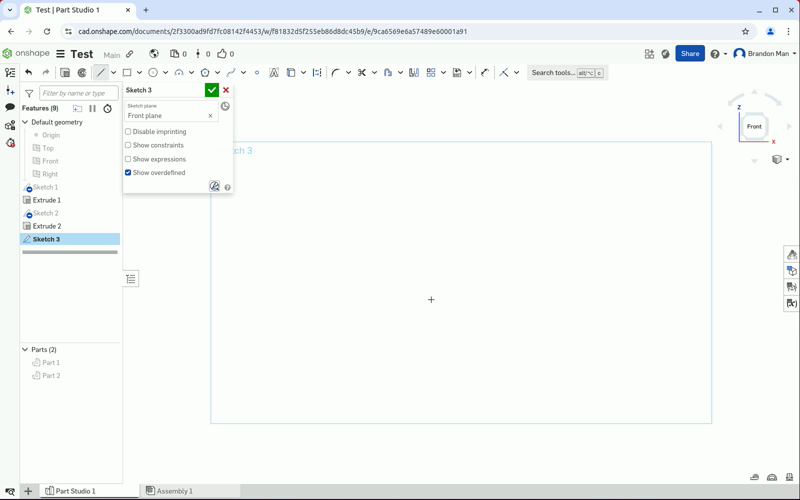
key_down(shift)
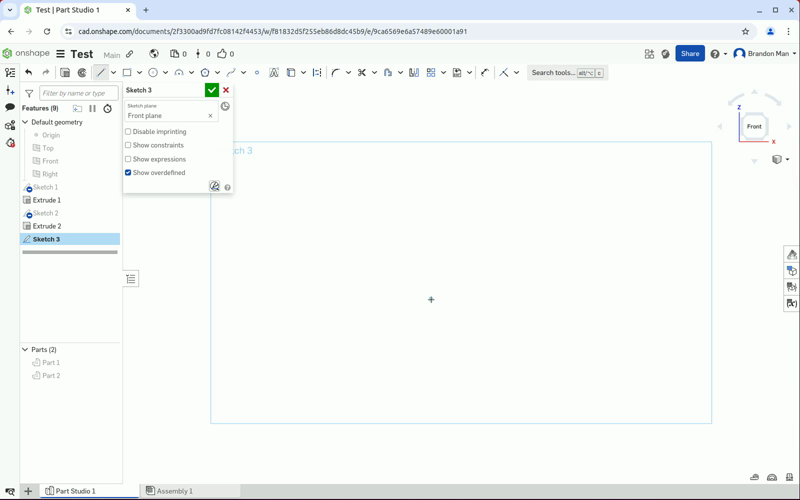
mouse_move(461, 299)
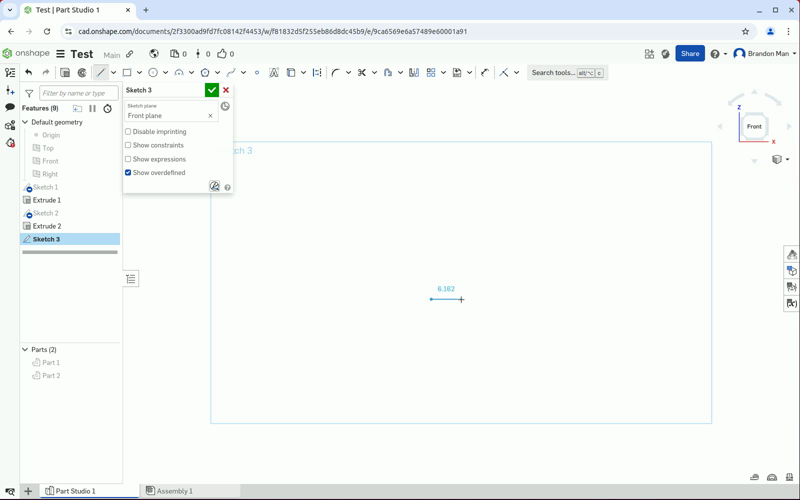
mouse_move(450, 334)
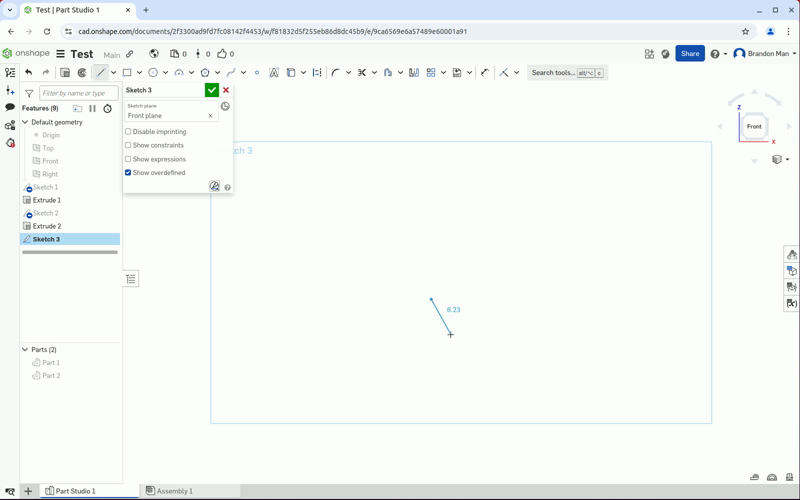
click(450, 334)
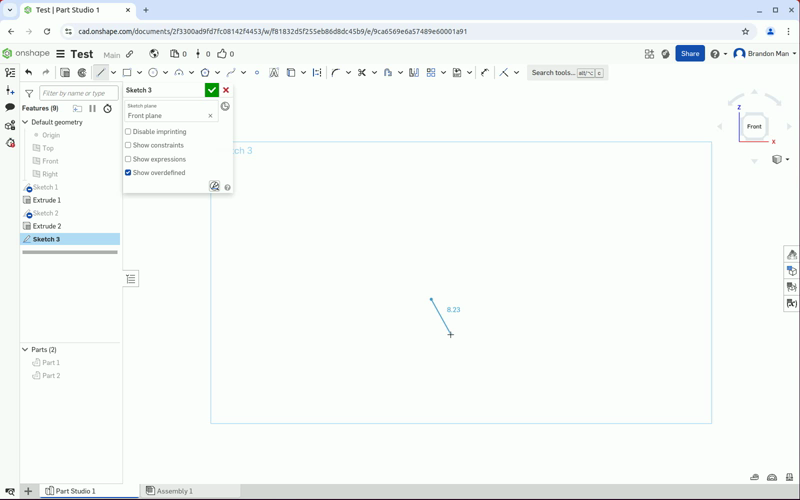
key_up(shift)
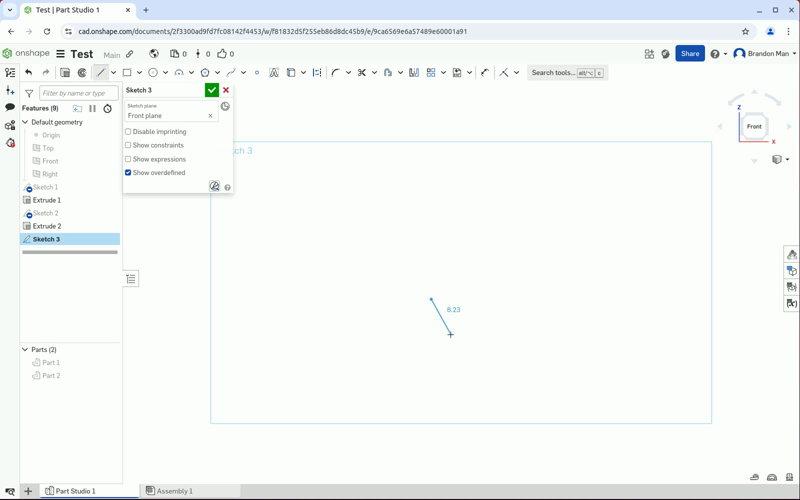
key(esc)
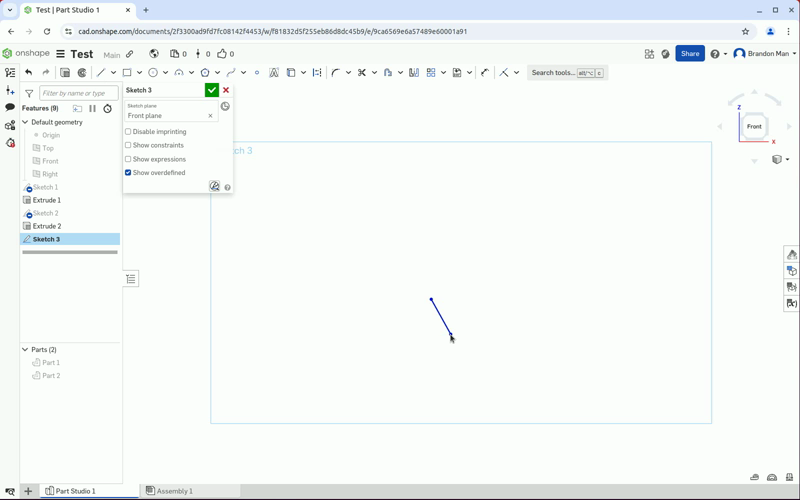
key(a)
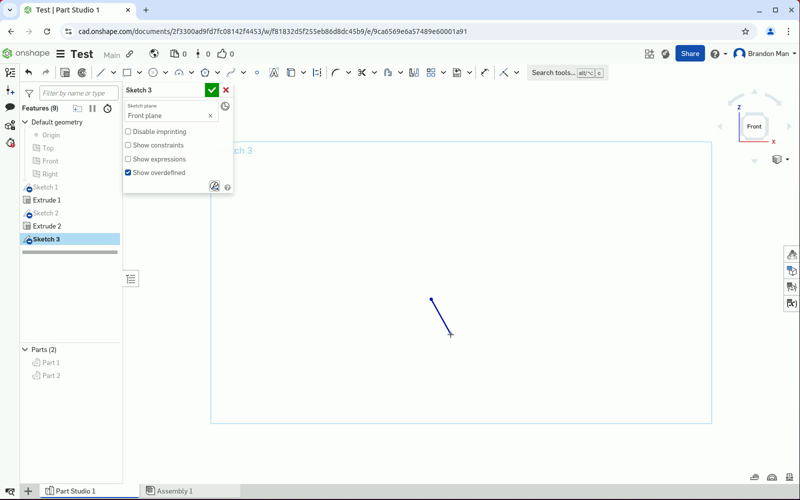
mouse_move(450, 334)
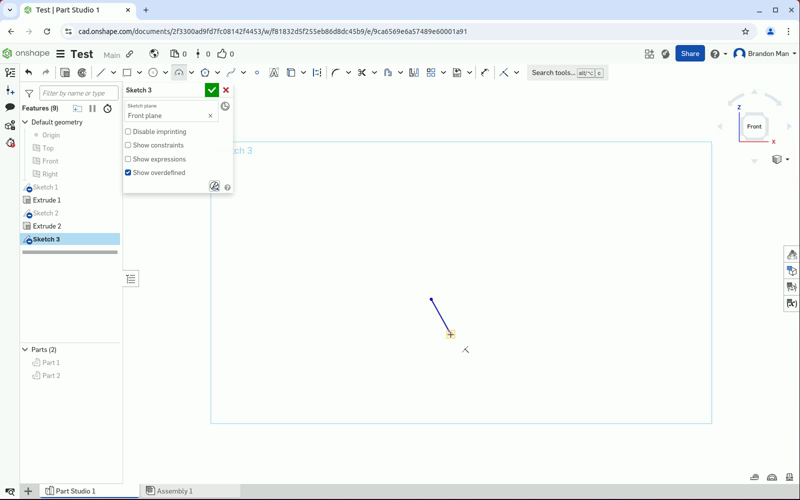
click(450, 334)
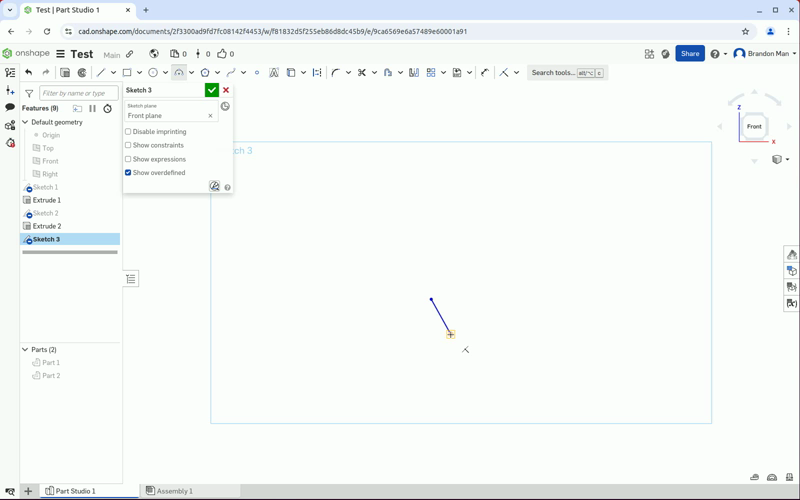
key_down(shift)
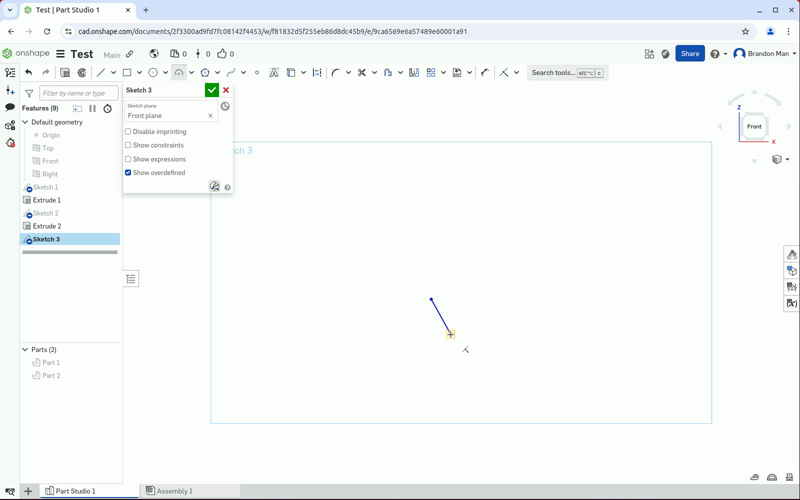
mouse_move(471, 334)
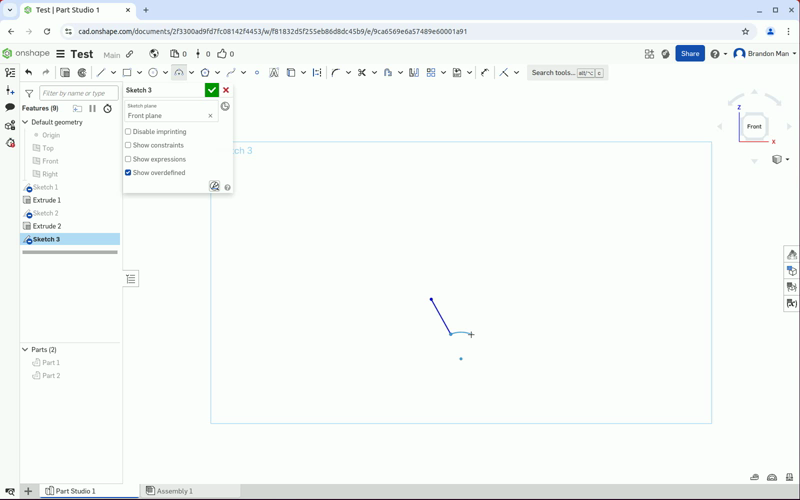
click(471, 334)
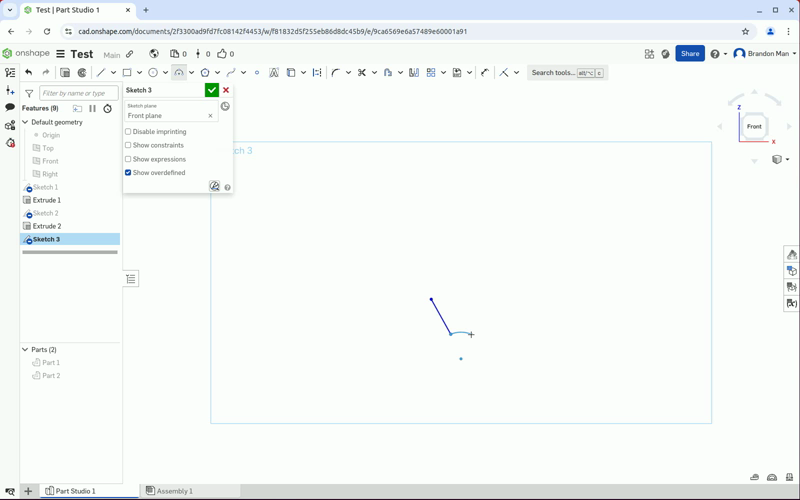
mouse_move(461, 340)
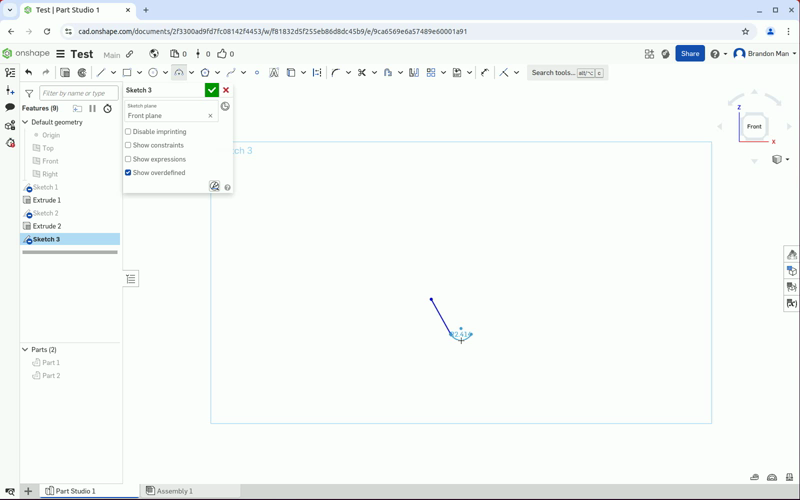
click(461, 340)
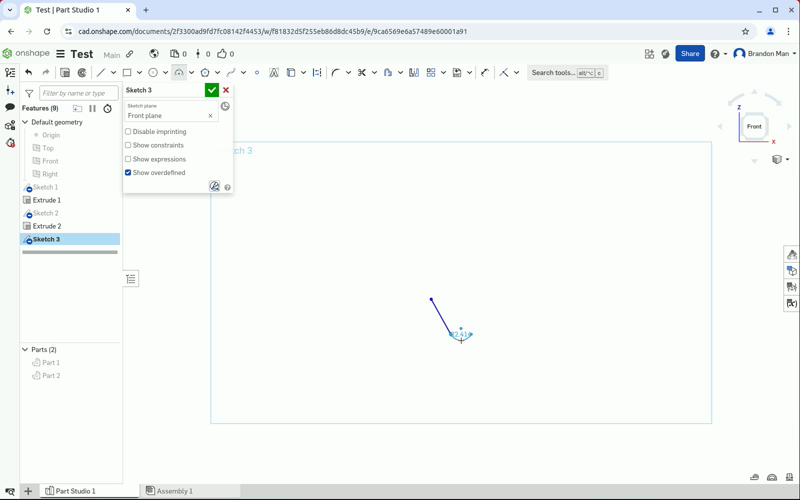
key_up(shift)
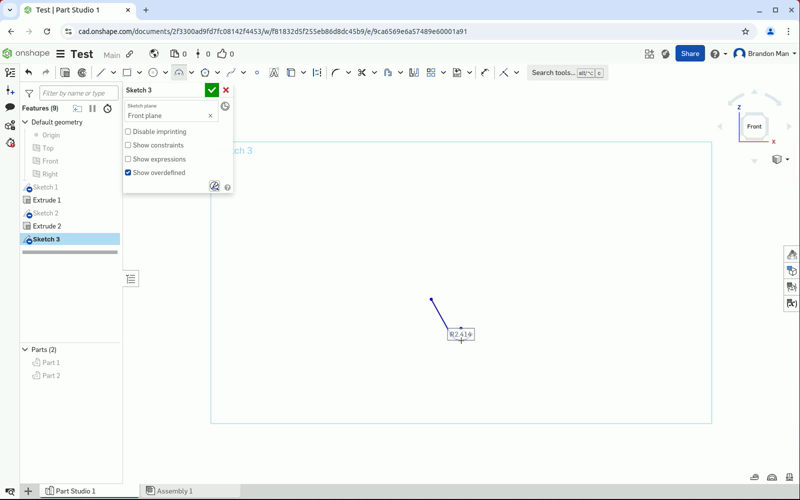
key(esc)
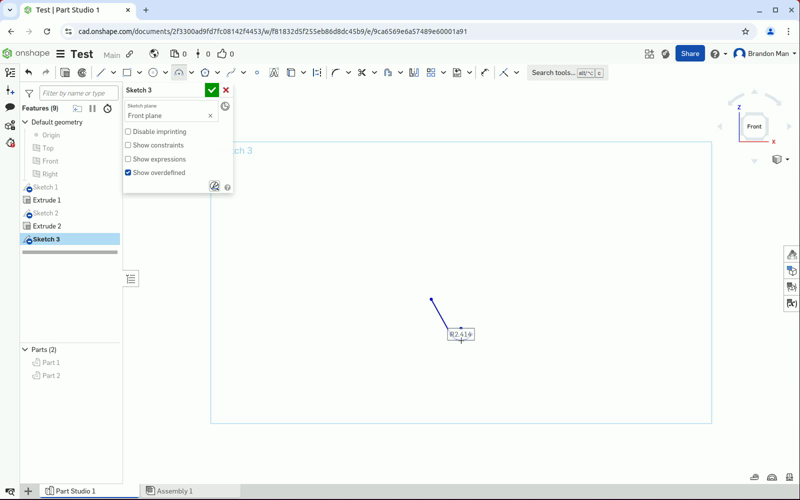
key(l)
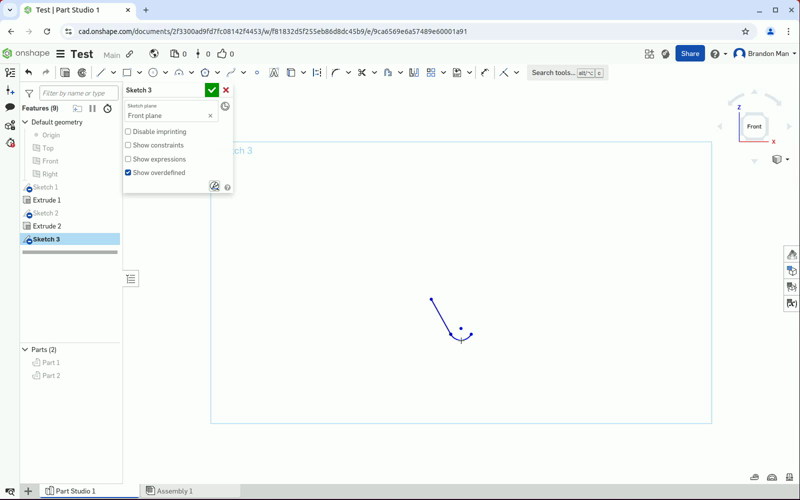
mouse_move(471, 334)
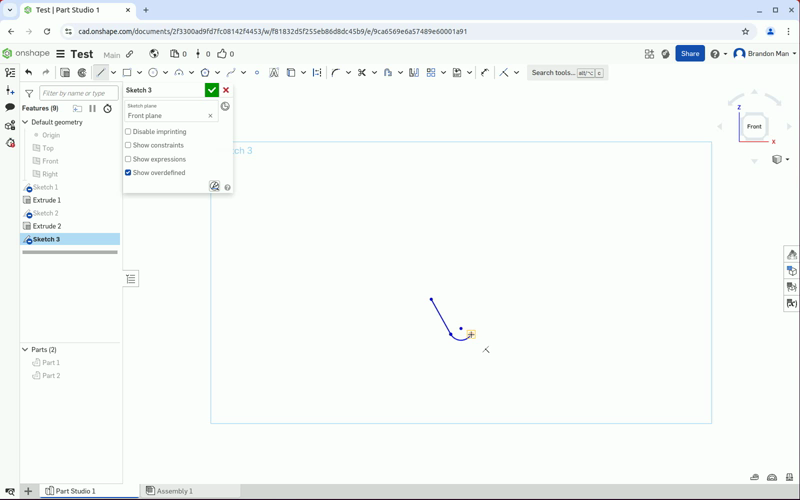
click(471, 334)
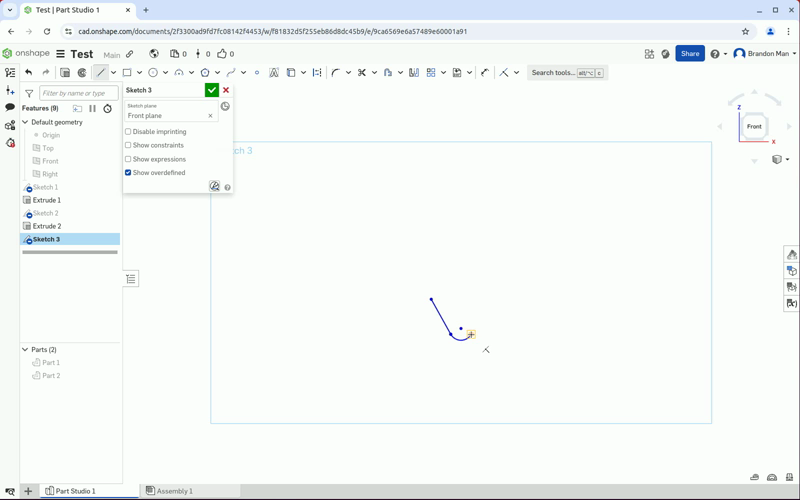
key_down(shift)
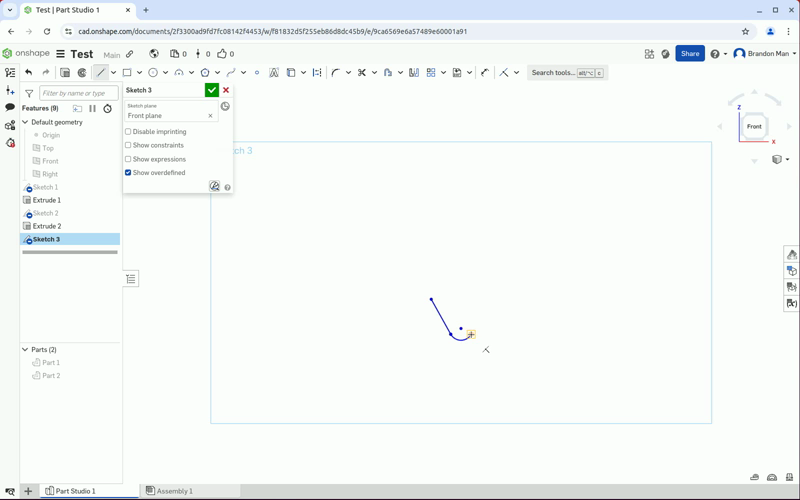
mouse_move(501, 334)
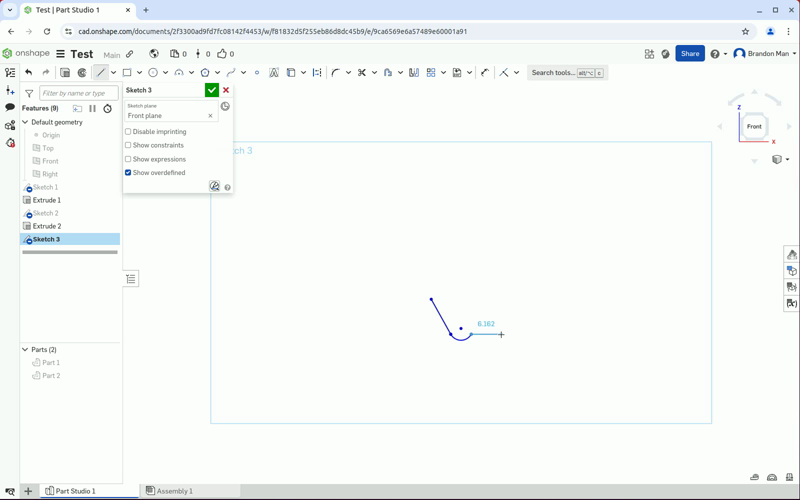
mouse_move(490, 299)
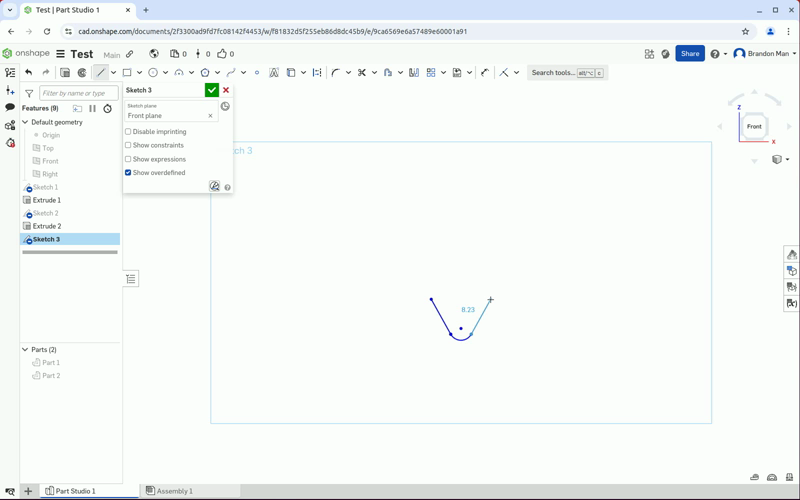
click(490, 299)
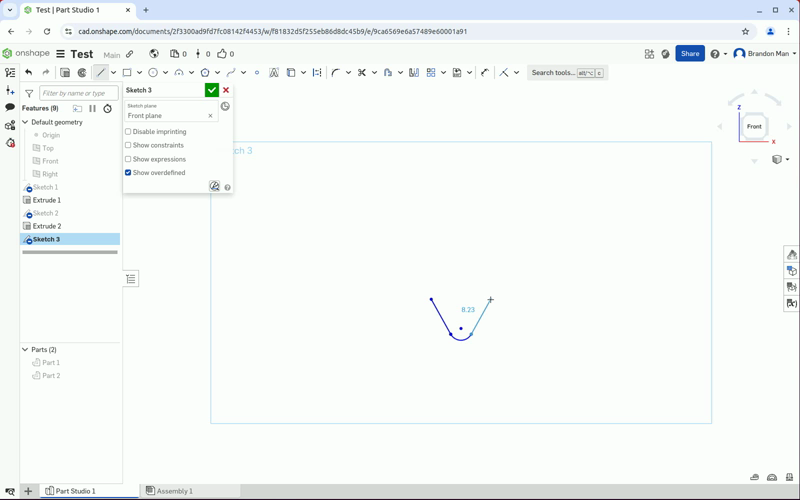
key_up(shift)
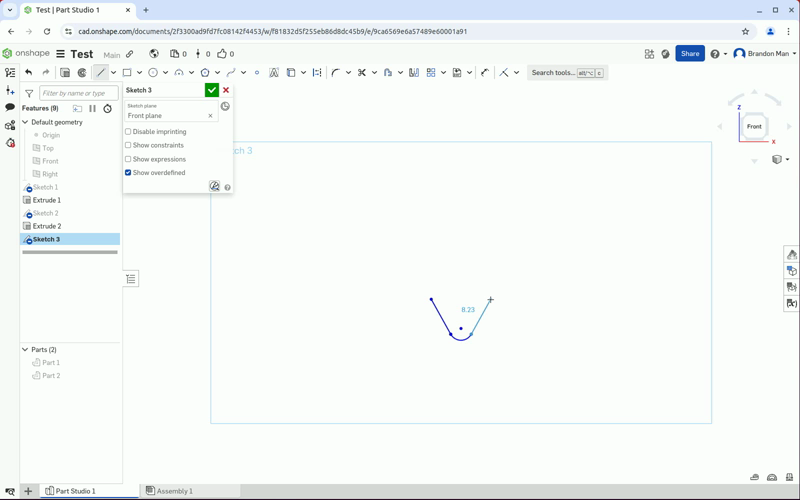
key(esc)
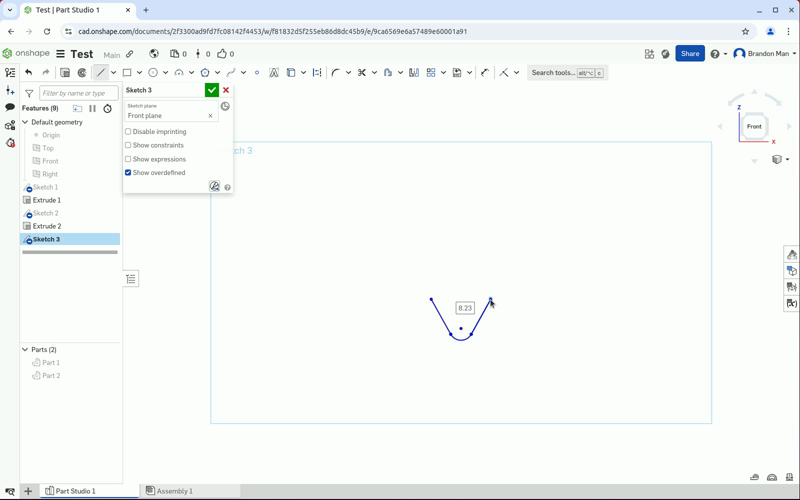
key(a)
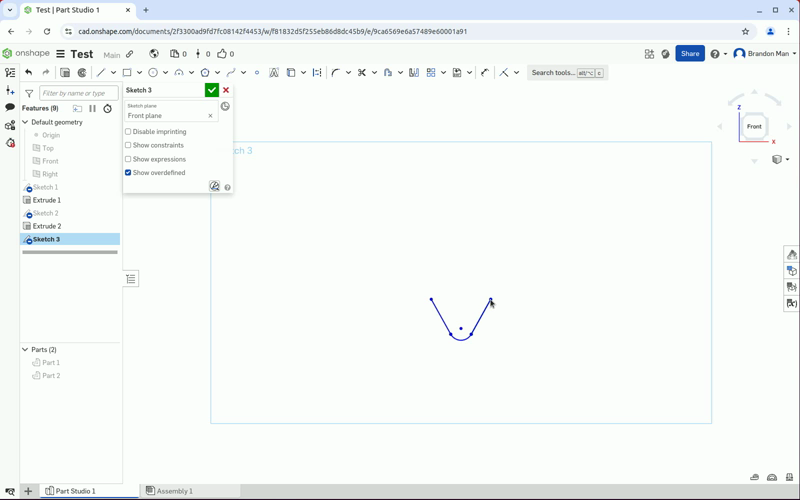
mouse_move(490, 299)
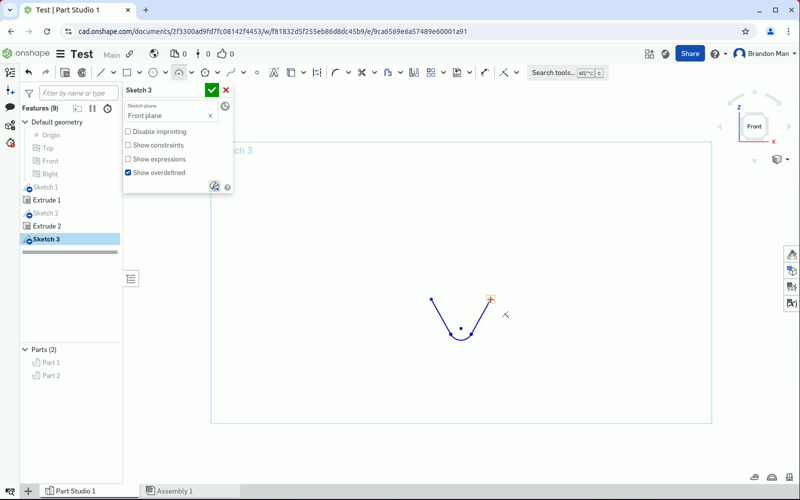
click(490, 299)
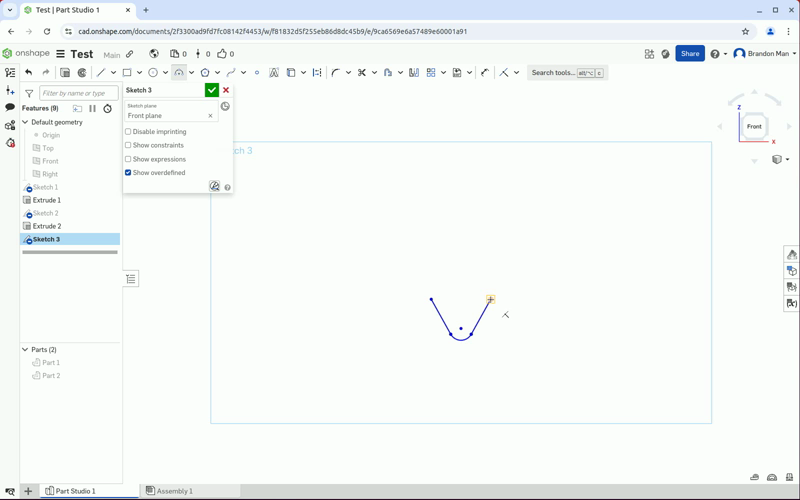
mouse_move(431, 299)
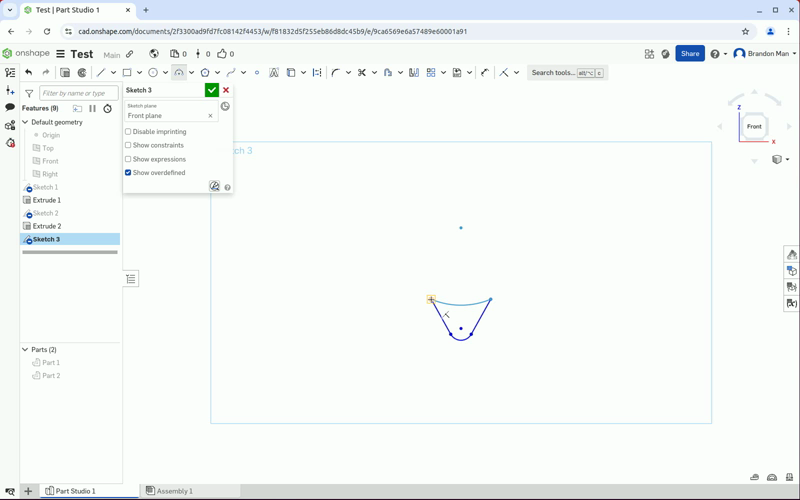
click(431, 299)
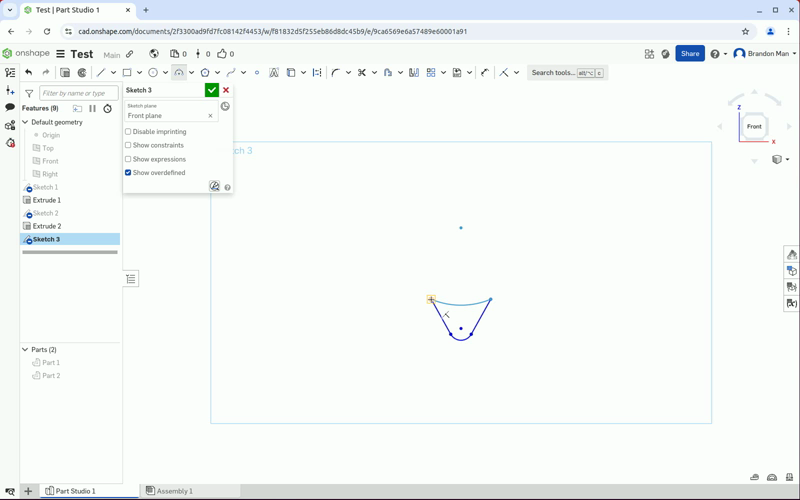
key_down(shift)
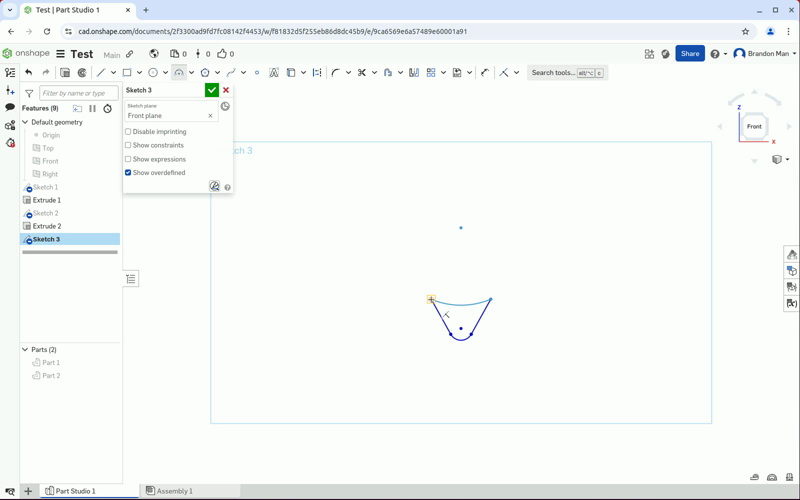
mouse_move(461, 247)
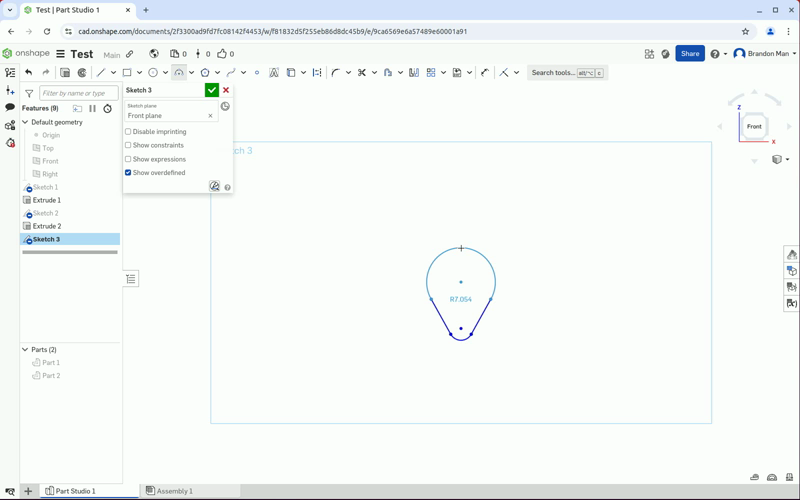
click(461, 247)
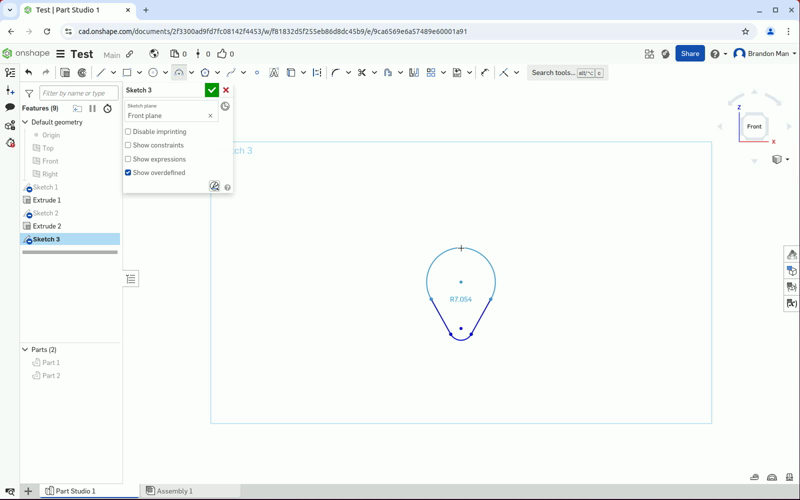
key_up(shift)
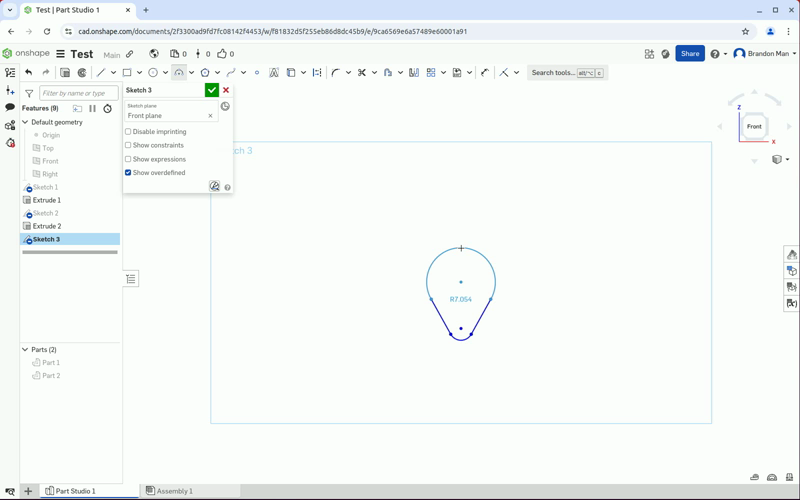
key(esc)
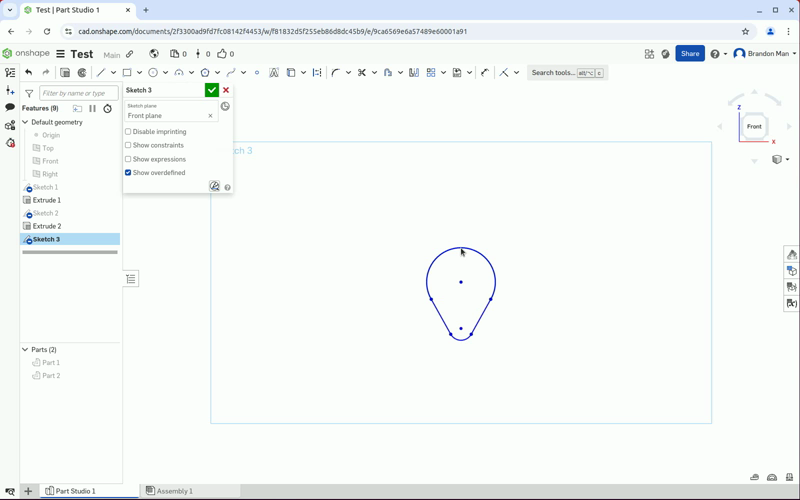
mouse_move(451, 280)
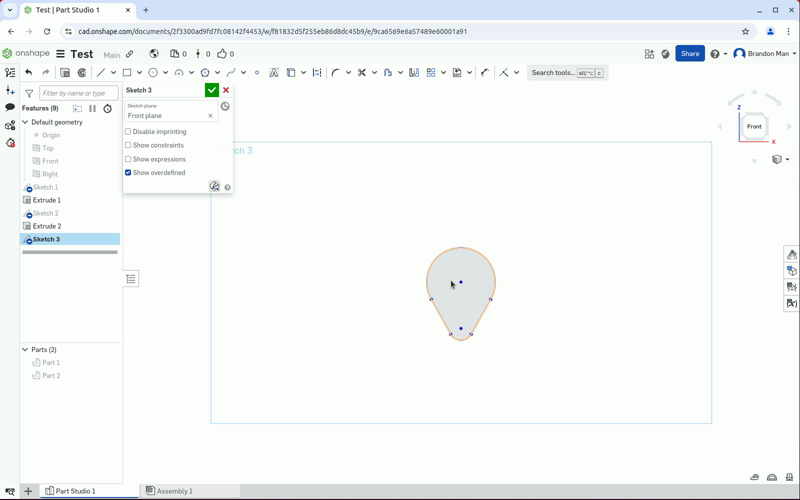
click(451, 280)
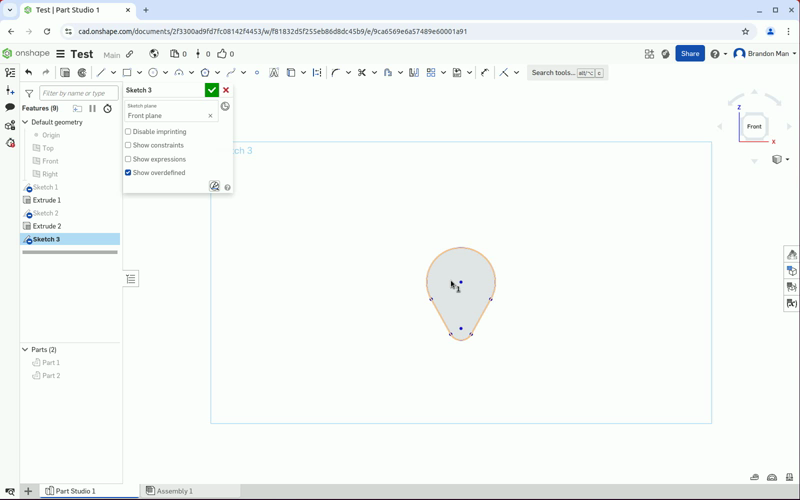
mouse_move(73, 352)
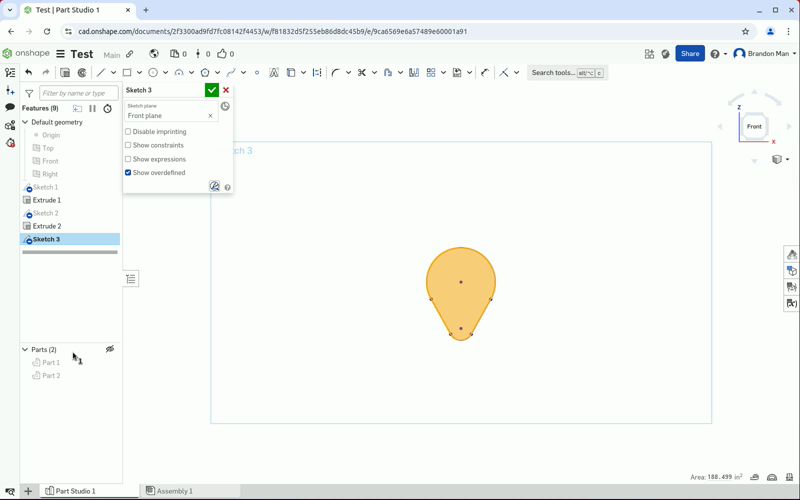
key(shift+y)
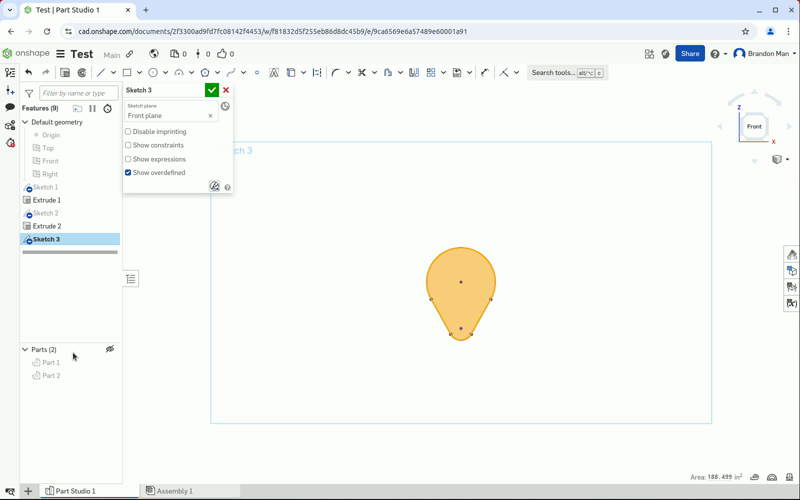
key(shift+e)
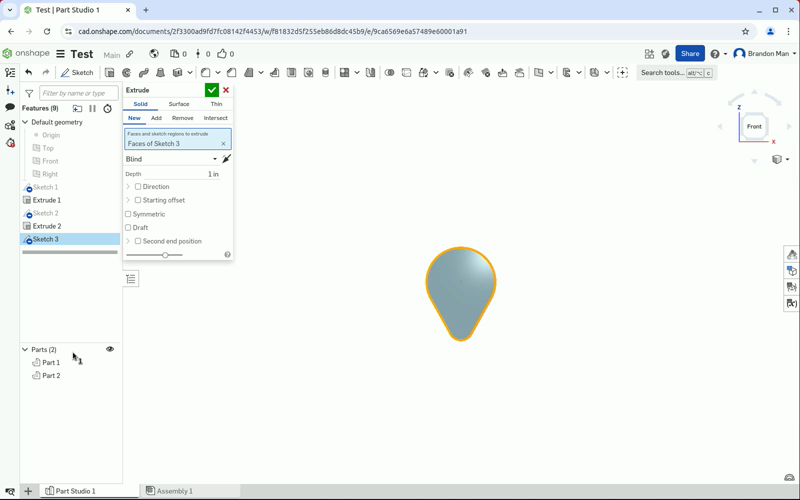
mouse_move(143, 106)
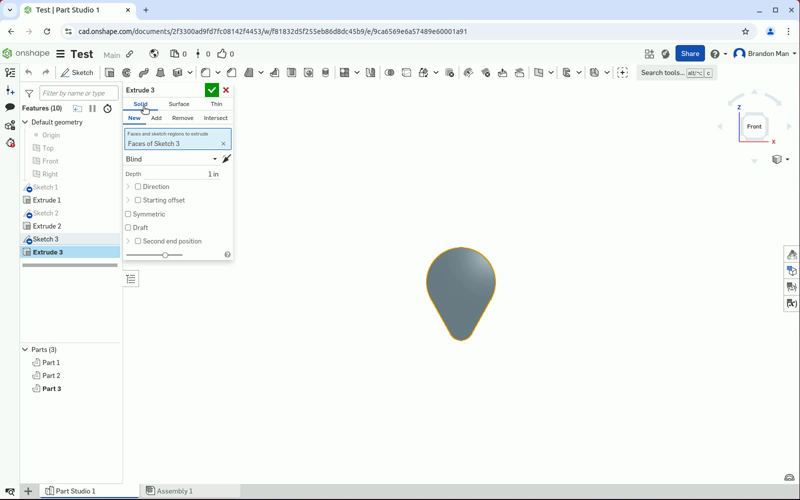
click(143, 106)
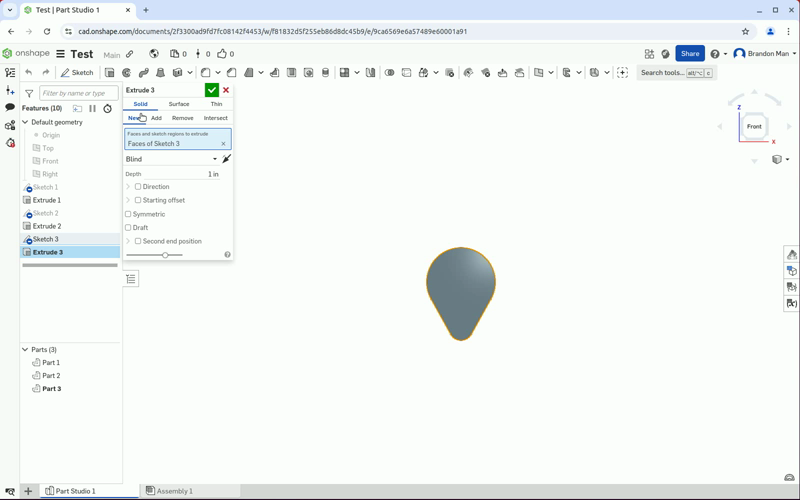
mouse_move(137, 120)
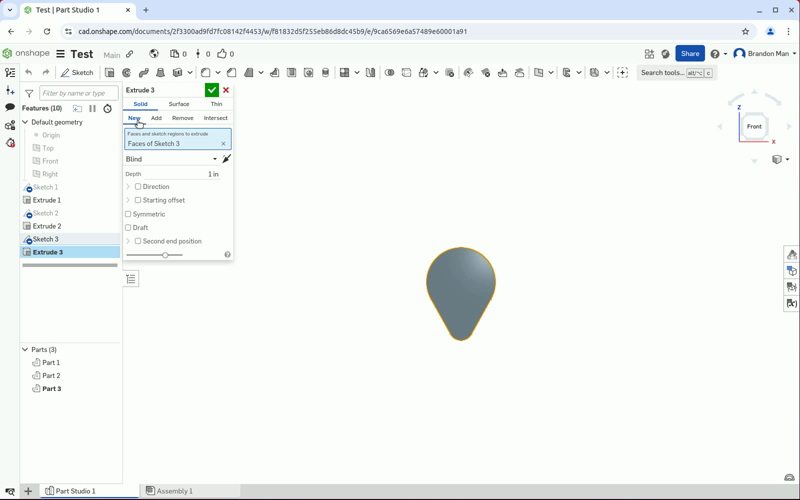
click(137, 120)
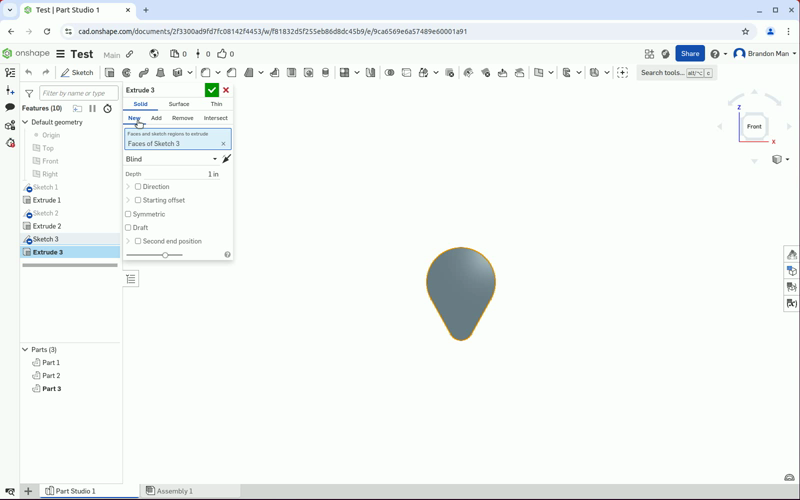
key(tab, 4)
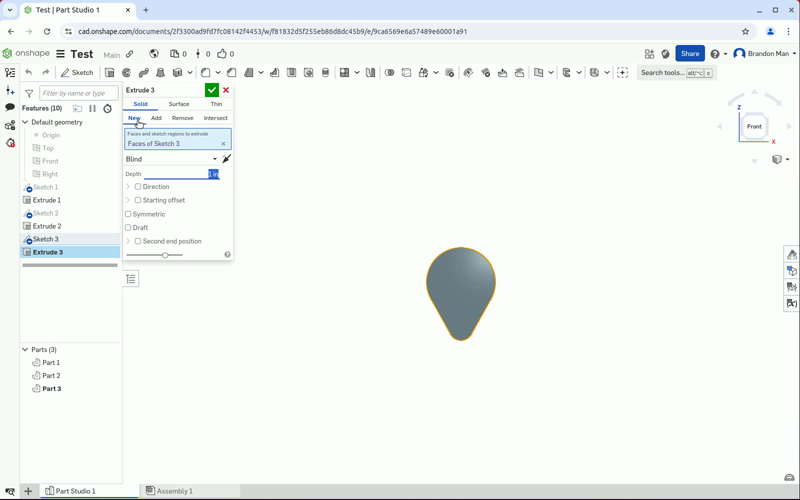
text(11.554)
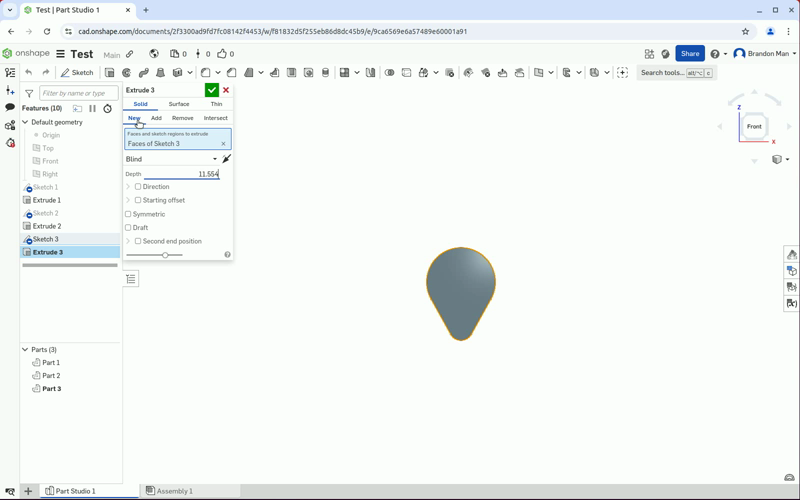
key(enter)
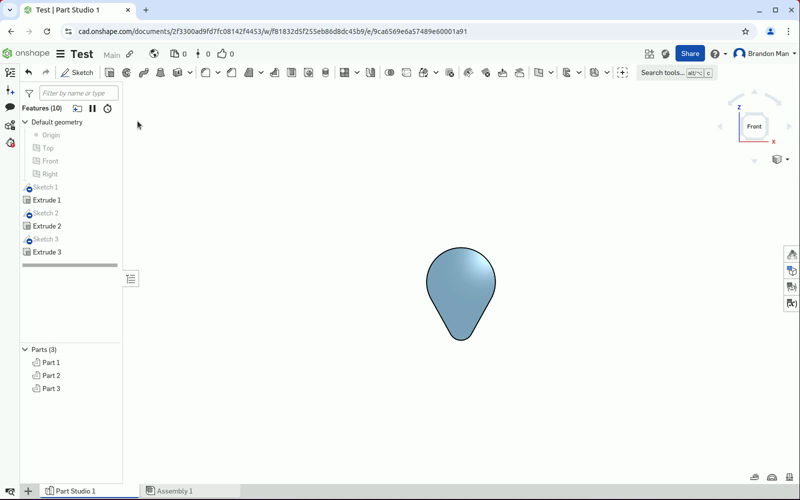
key(shift+h)
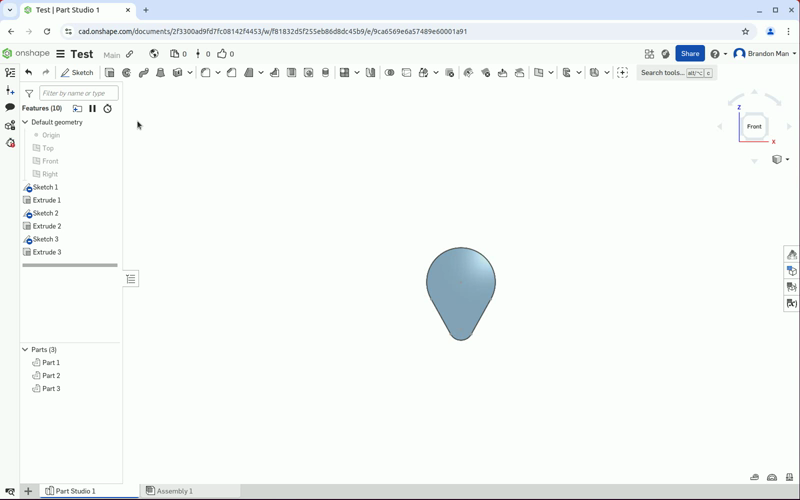
key(shift+h)
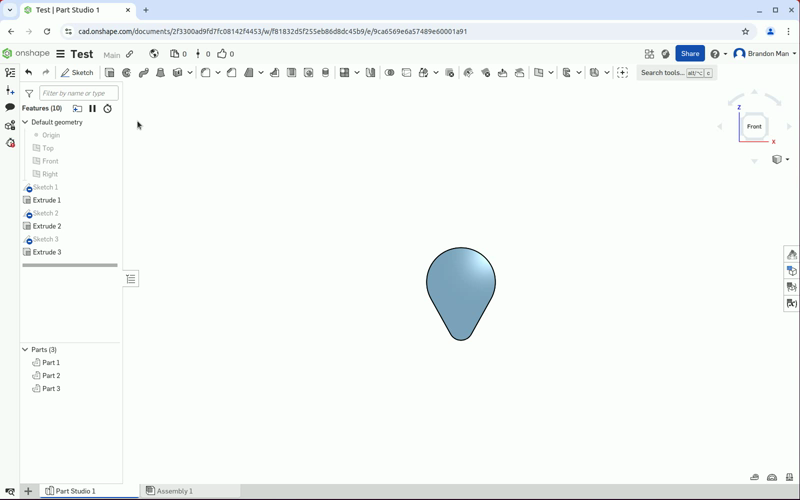
mouse_move(73, 189)
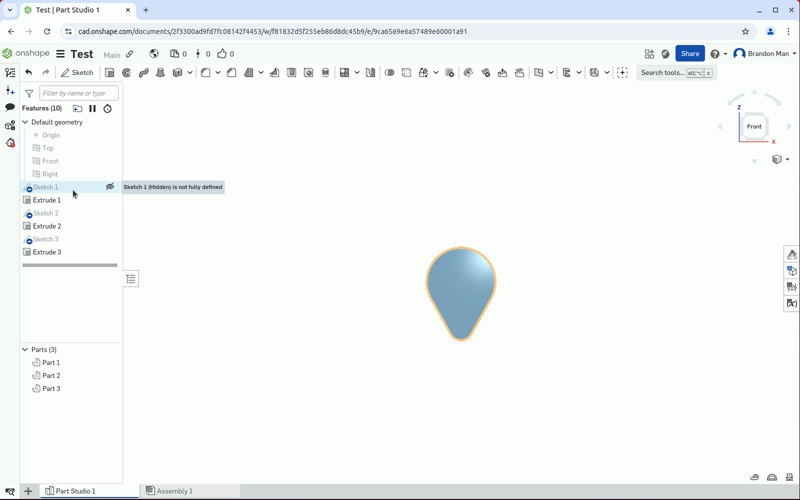
click(73, 189)
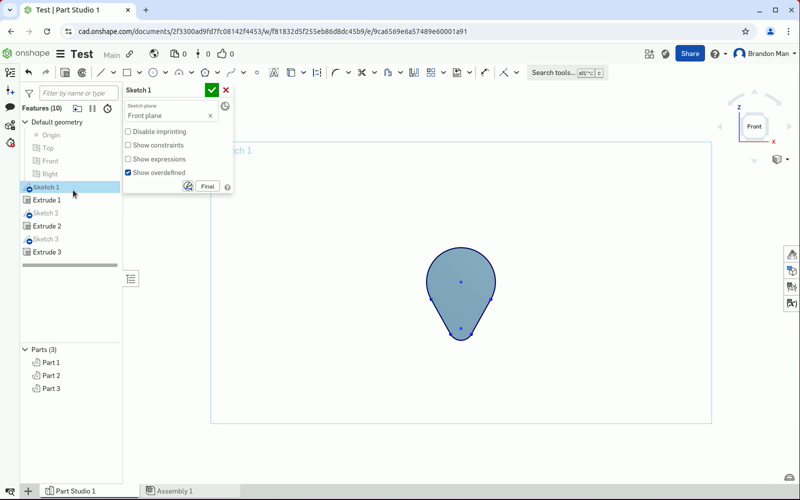
mouse_move(229, 92)
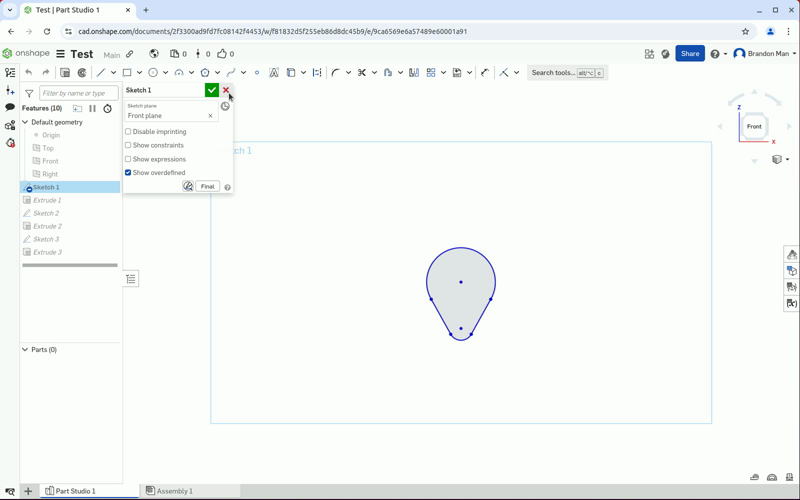
click(229, 92)
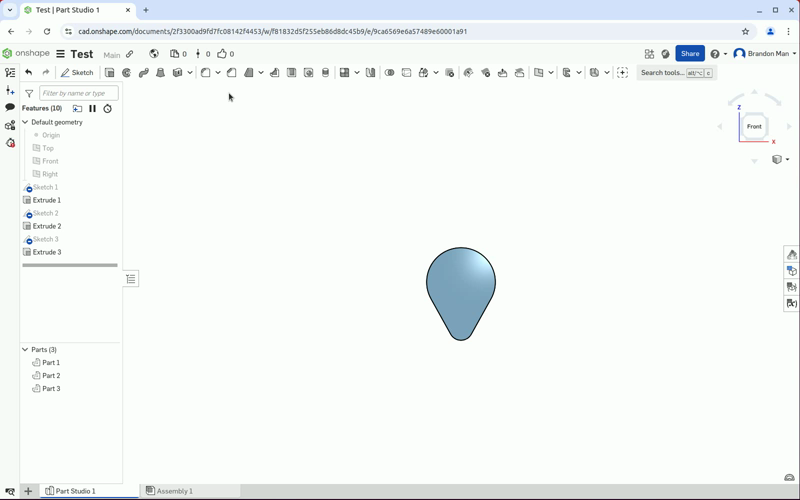
mouse_move(73, 352)
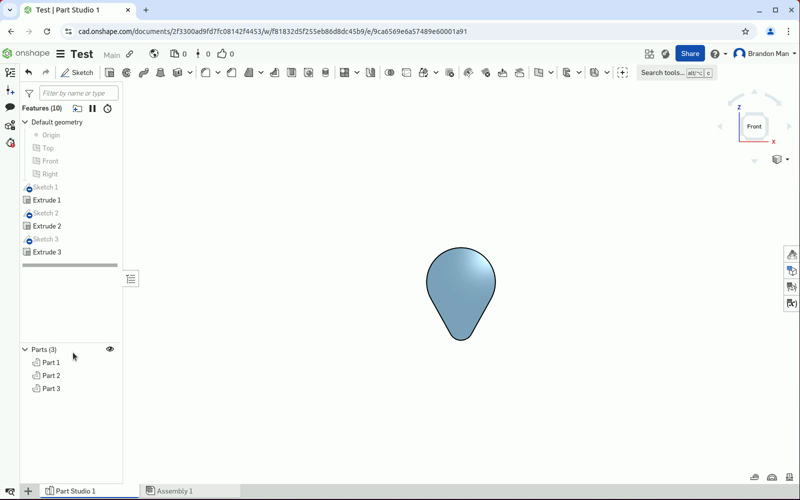
key(y)
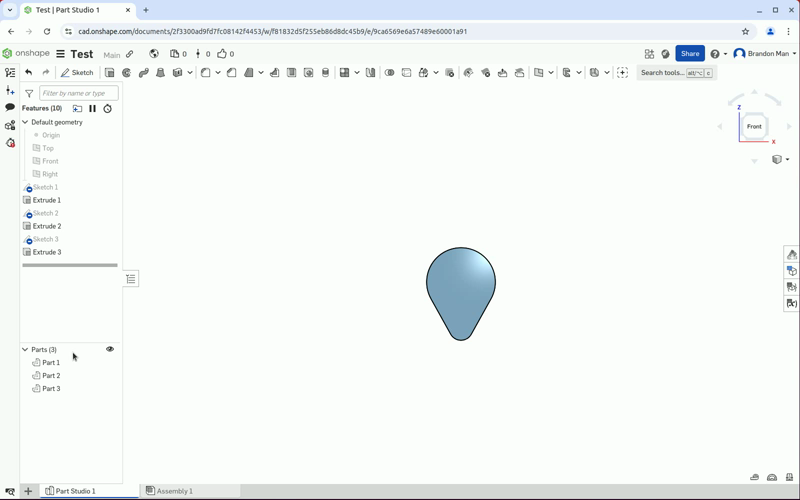
key(shift+p)
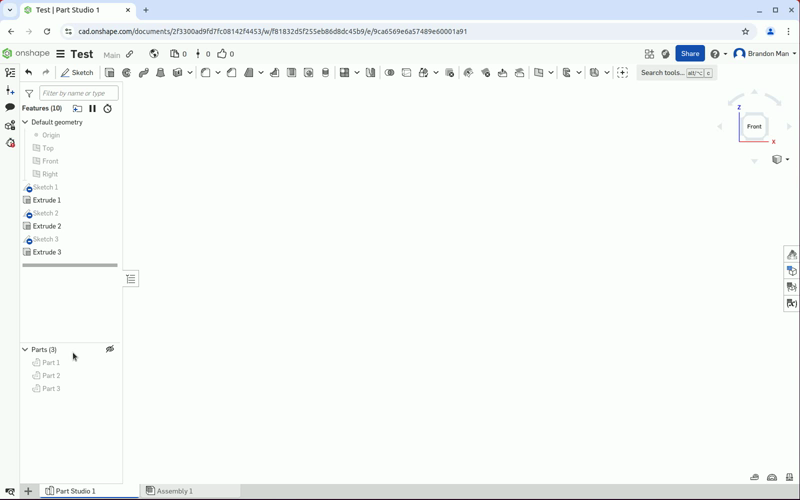
key(space)
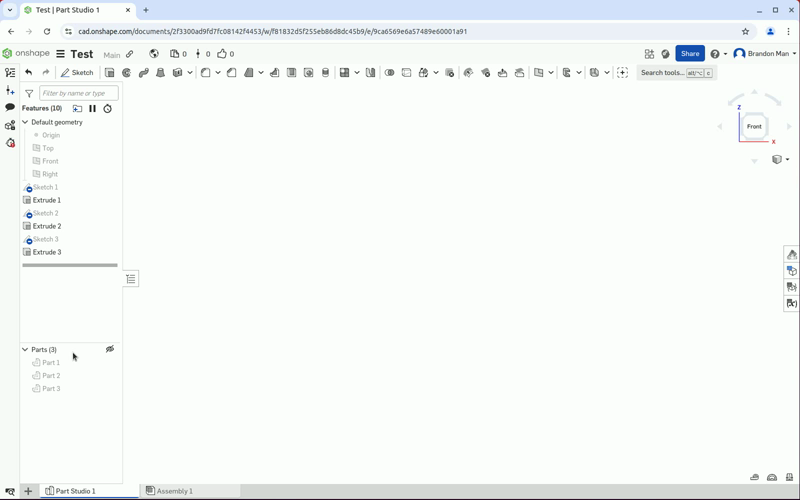
key_down(shift)
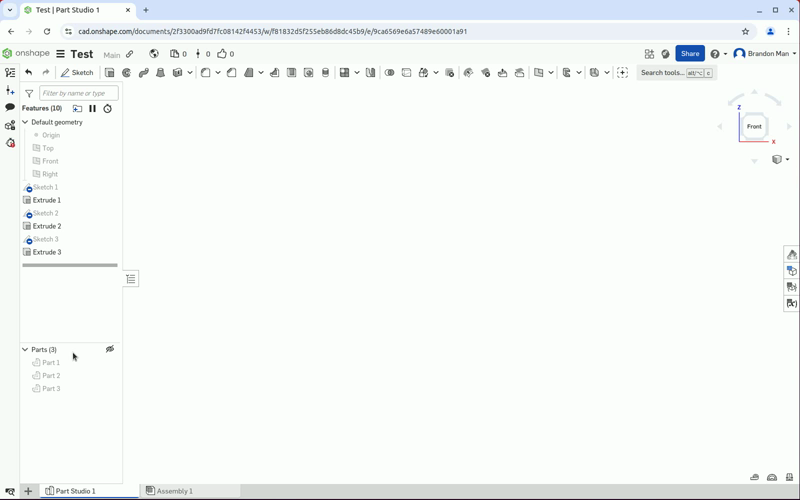
key(down)
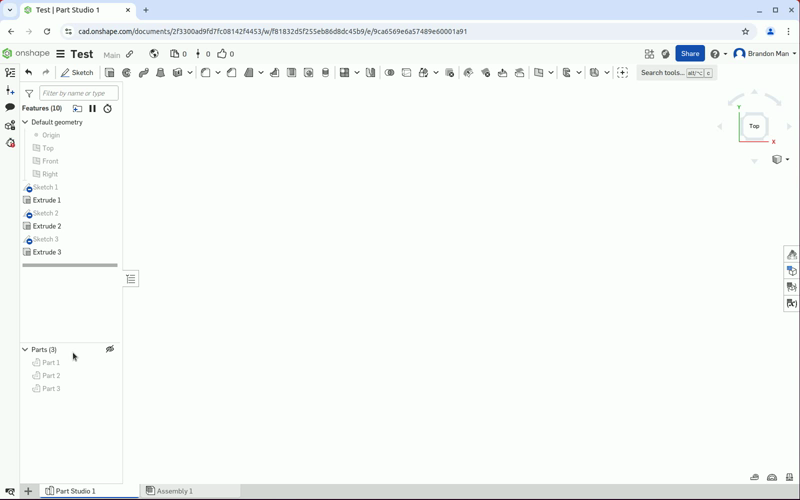
key_up(shift)
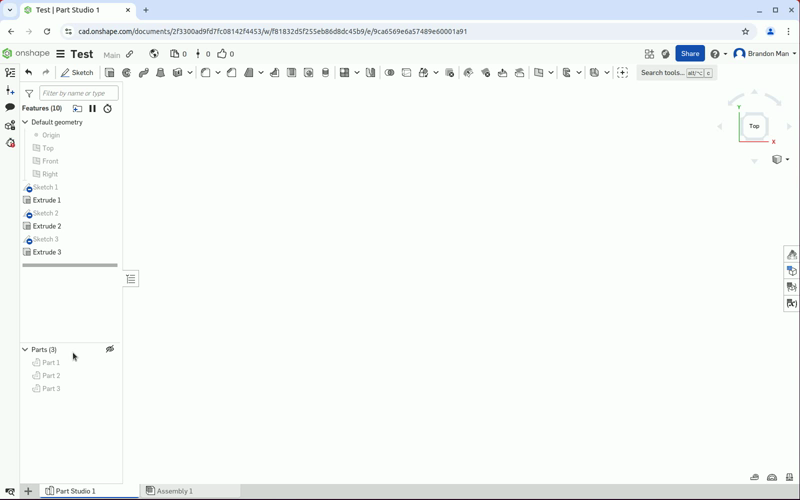
mouse_move(73, 352)
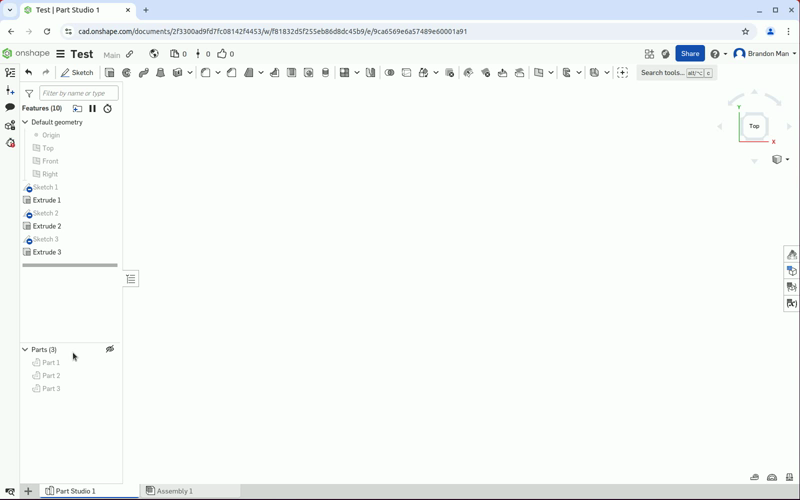
key(shift+y)
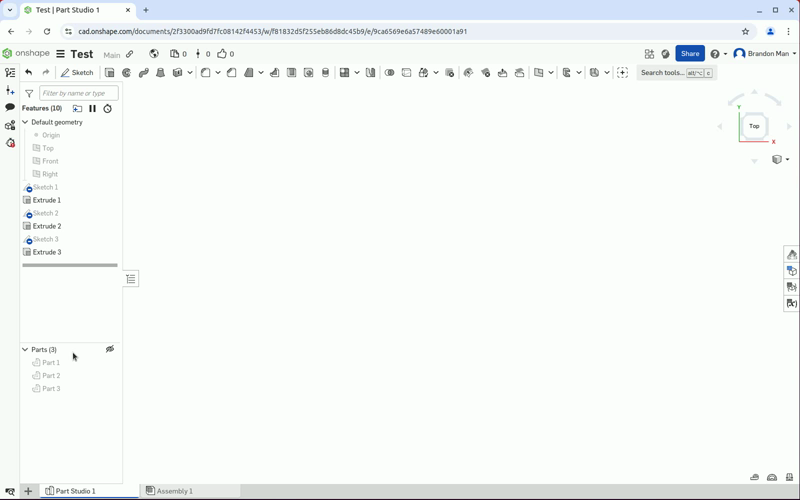
key(shift+s)
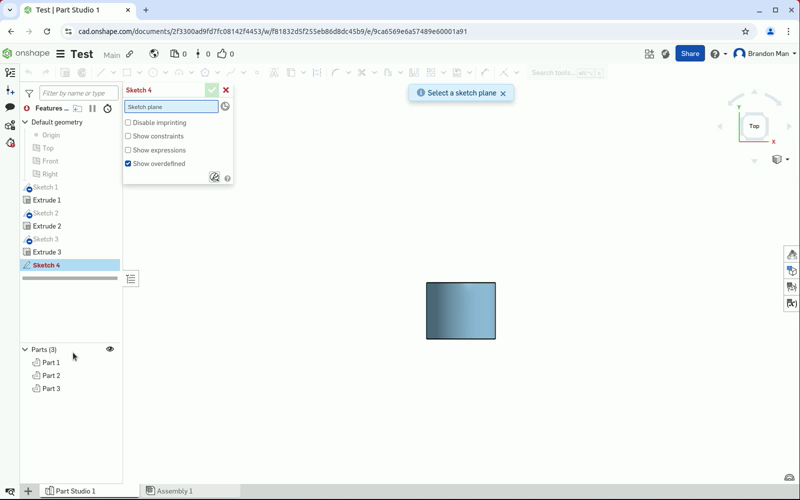
mouse_move(73, 150)
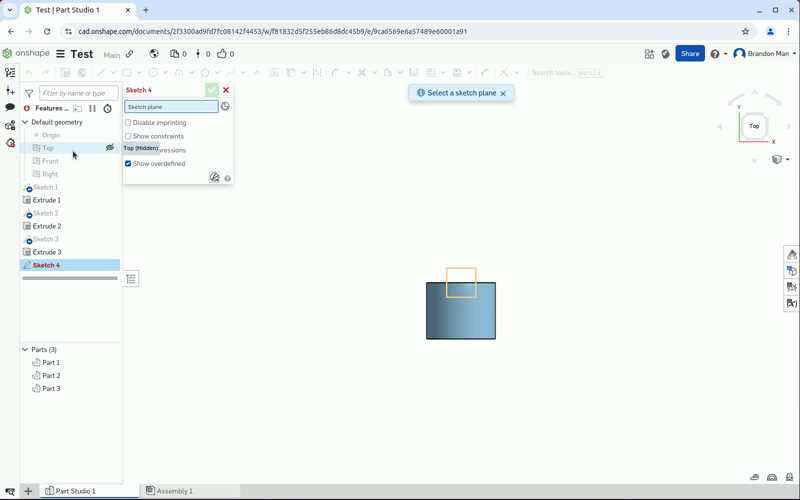
click(73, 150)
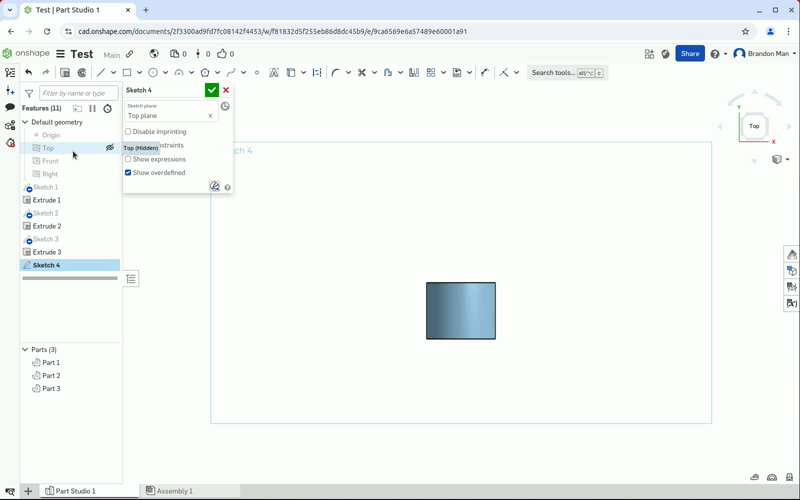
mouse_move(73, 352)
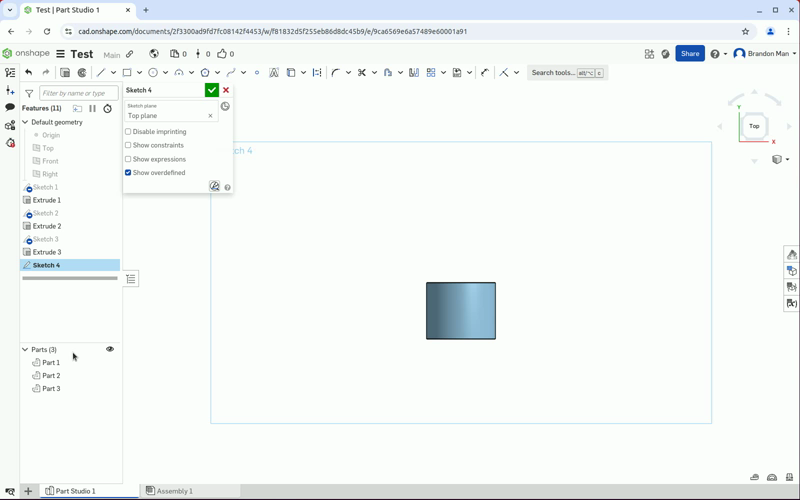
key(y)
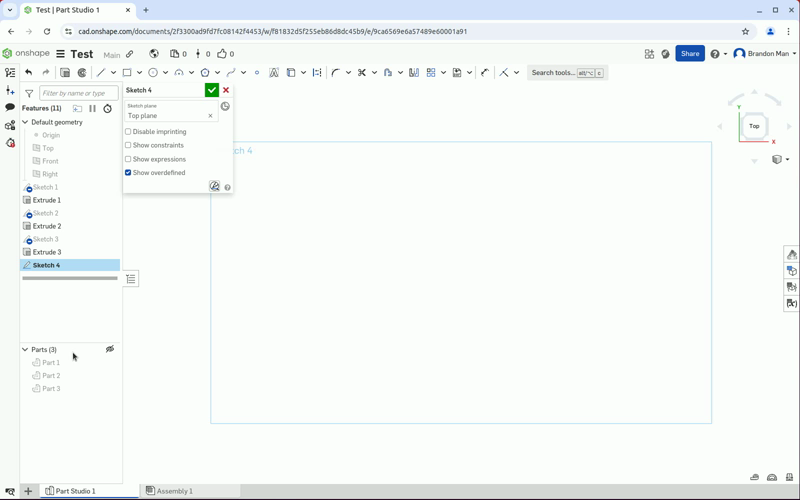
key(c)
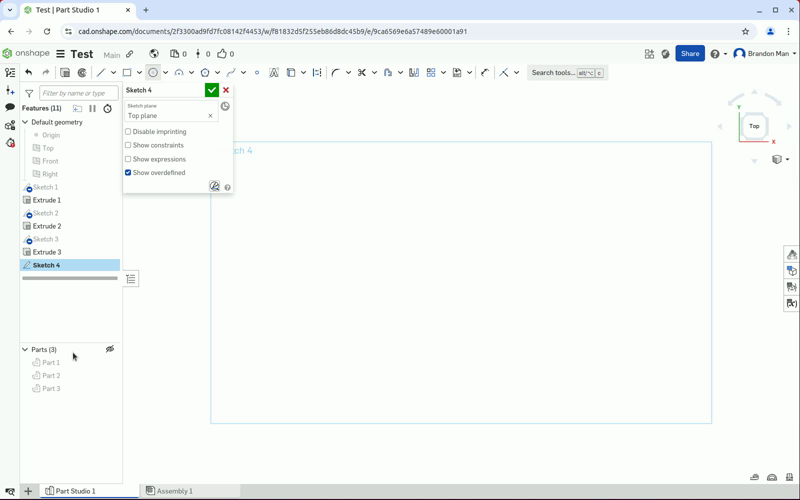
key_down(shift)
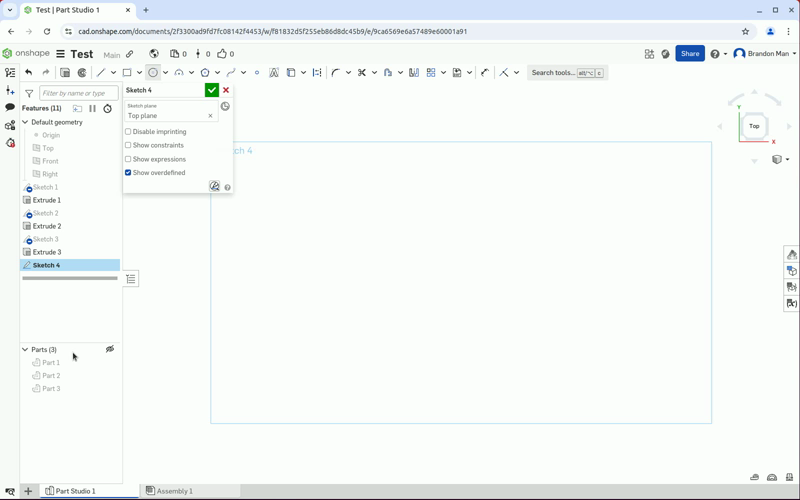
mouse_move(461, 312)
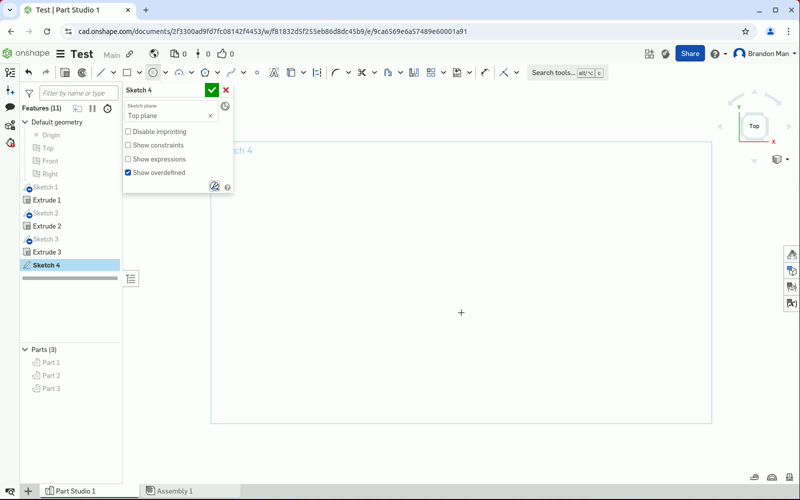
click(461, 312)
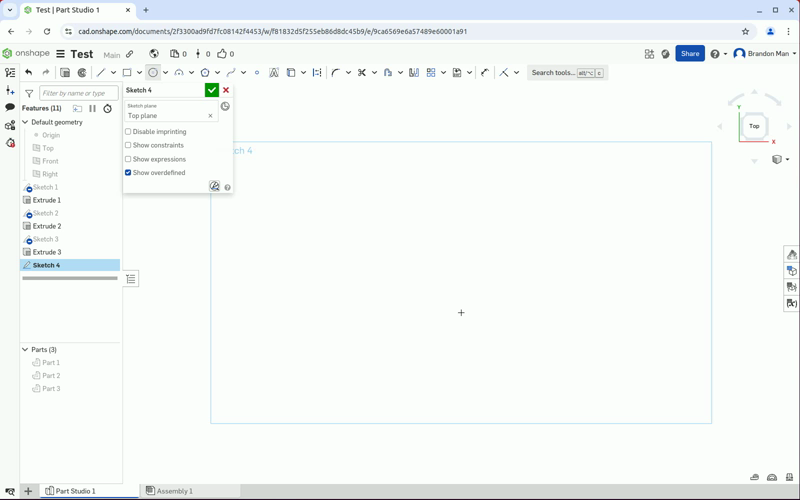
key_up(shift)
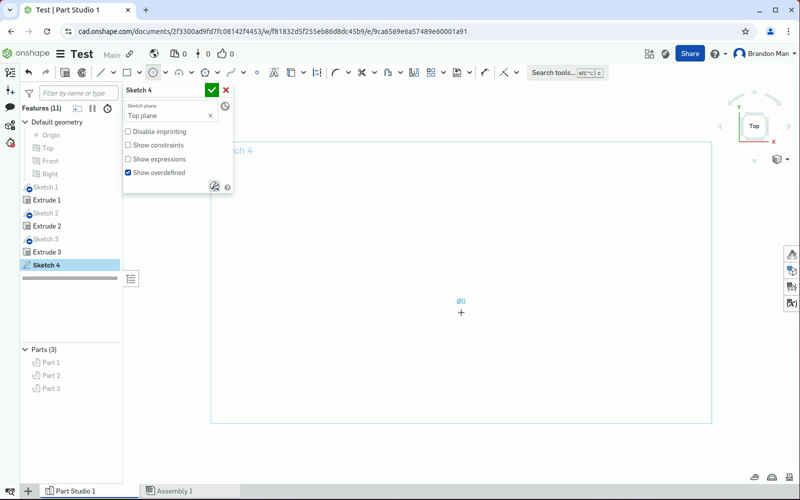
mouse_move(501, 312)
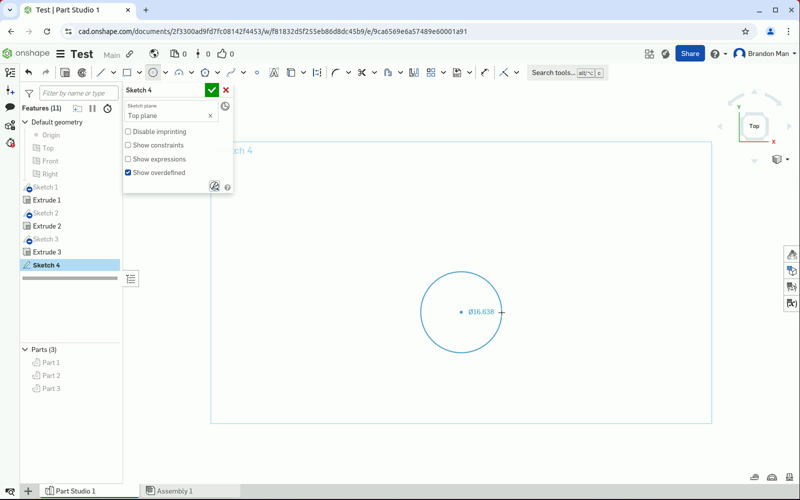
click(501, 312)
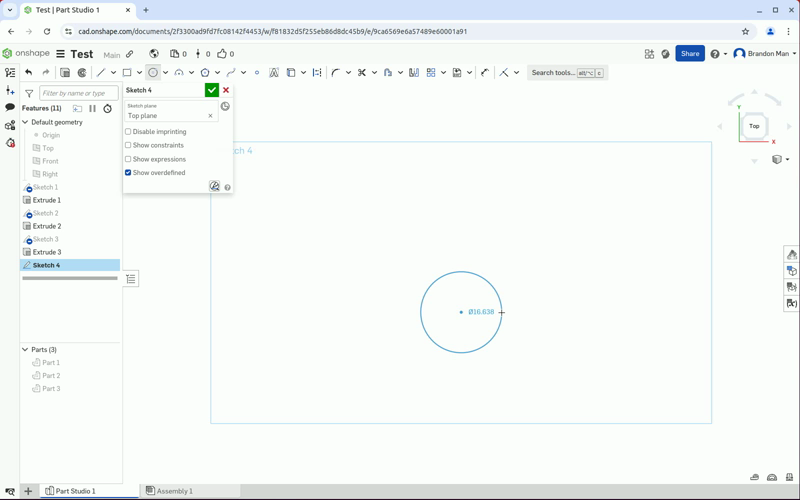
key(esc)
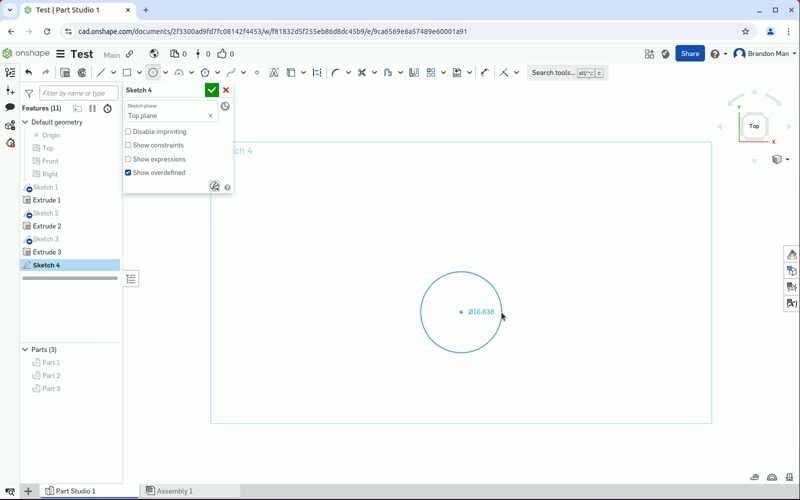
mouse_move(437, 293)
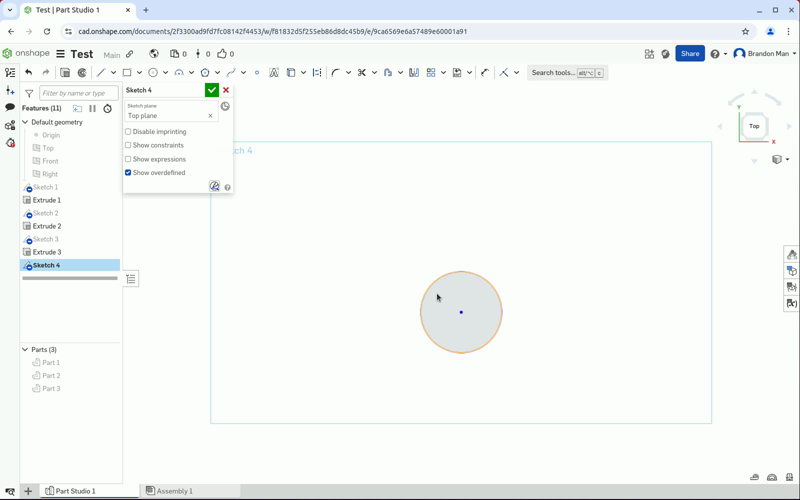
click(437, 293)
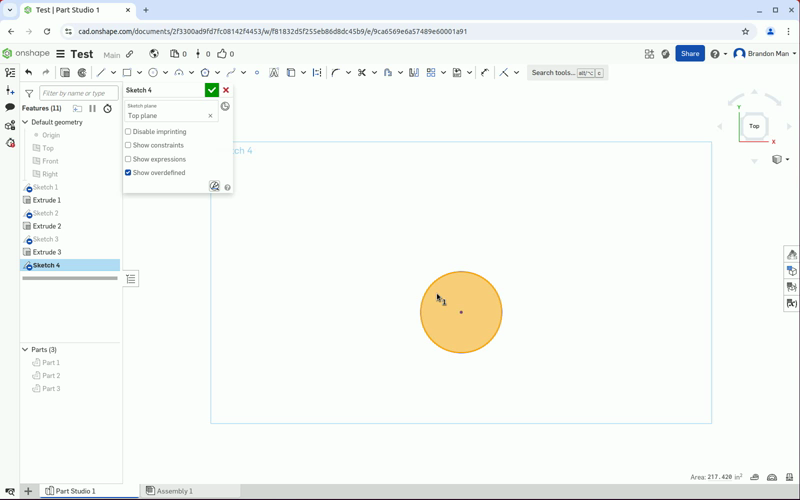
mouse_move(73, 352)
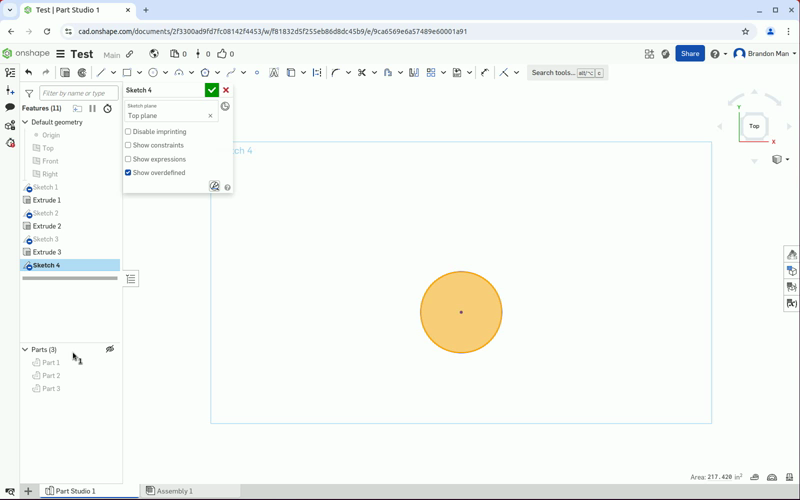
key(shift+y)
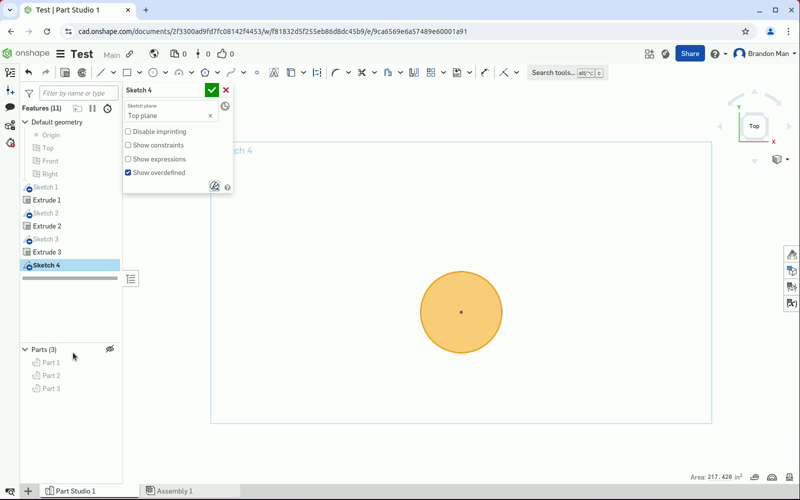
key(shift+e)
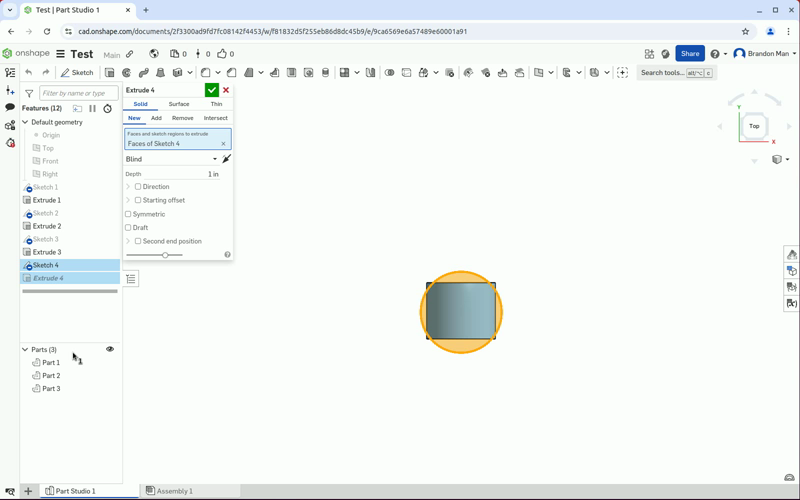
mouse_move(143, 106)
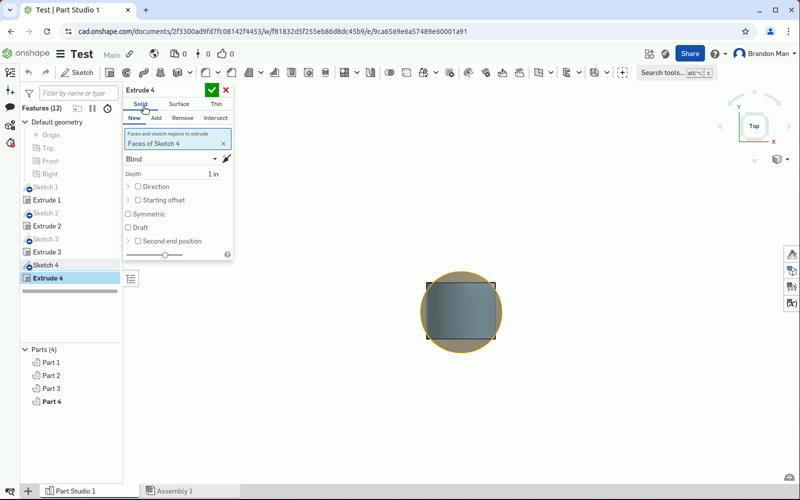
click(143, 106)
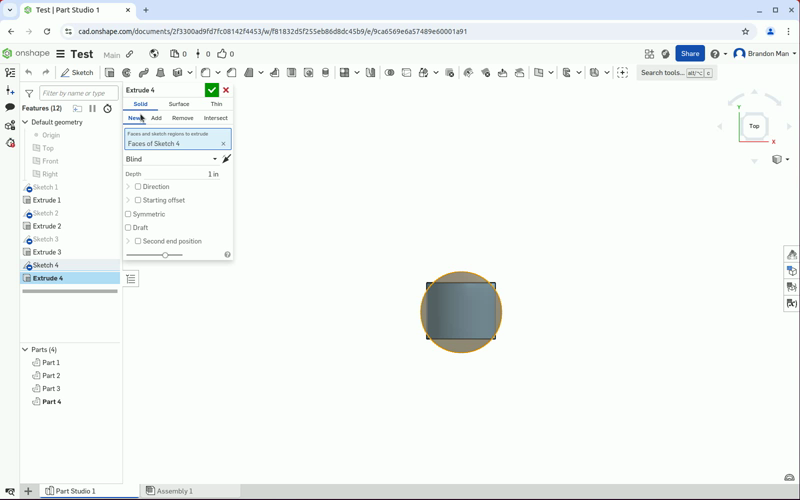
mouse_move(137, 120)
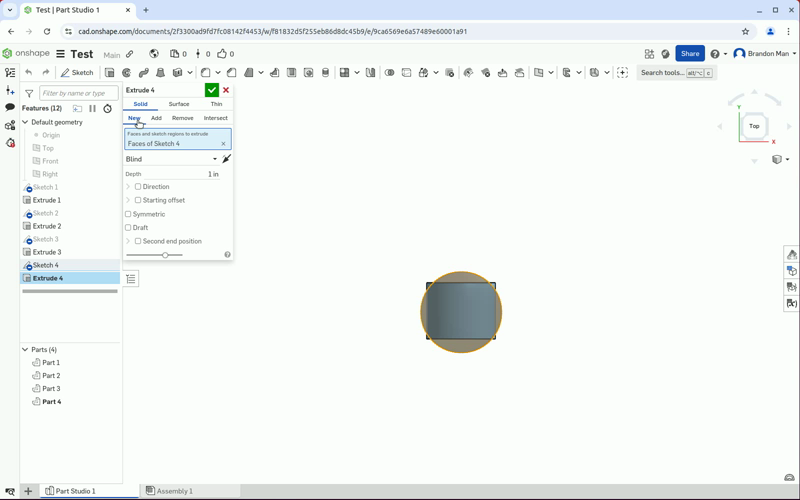
click(137, 120)
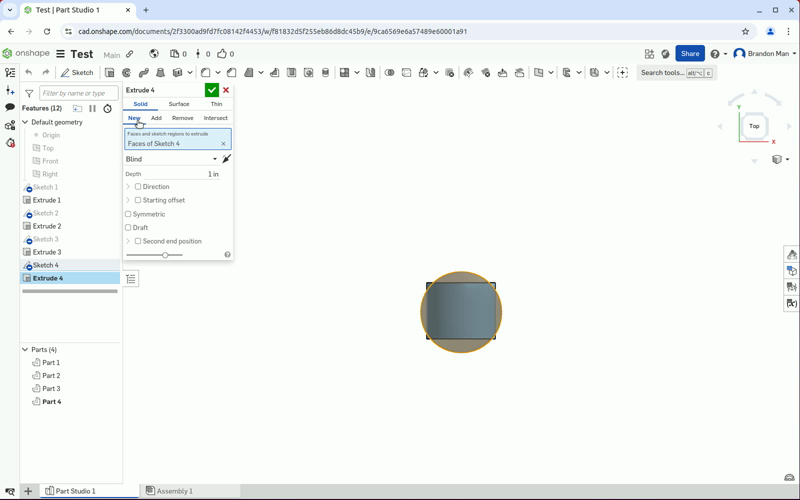
key(tab, 4)
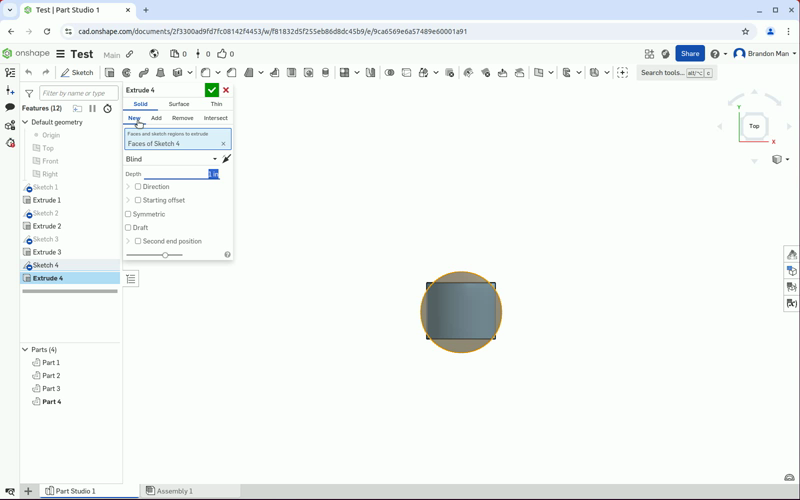
text(11.554)
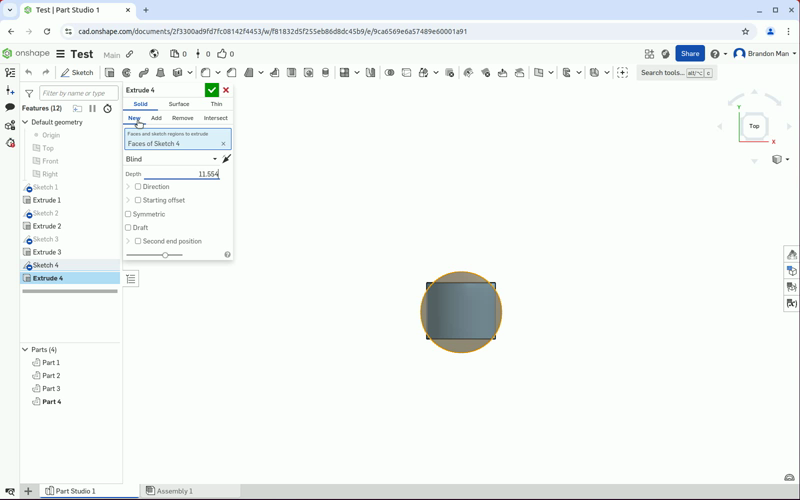
key(enter)
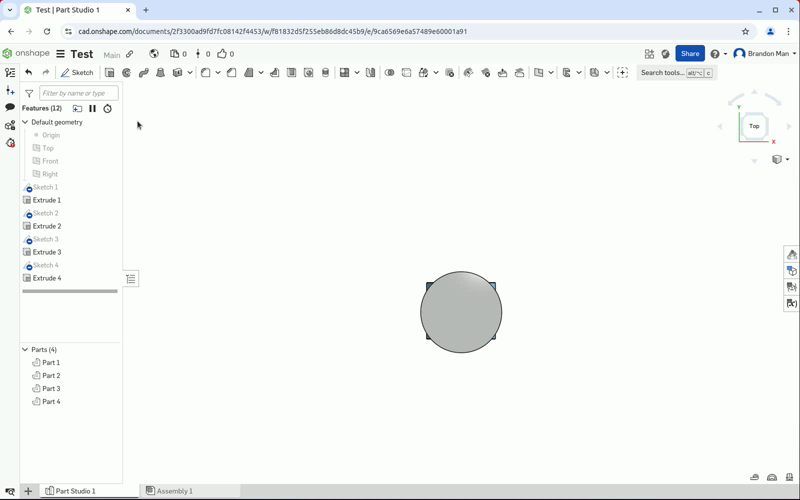
key(shift+h)
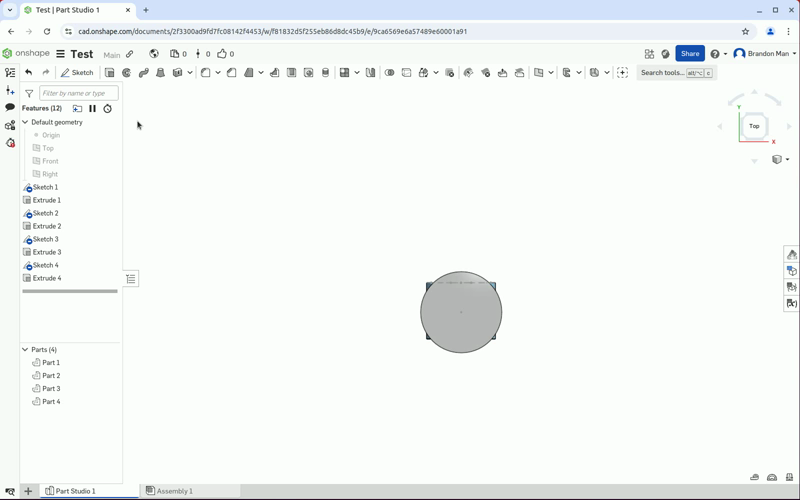
key(shift+h)
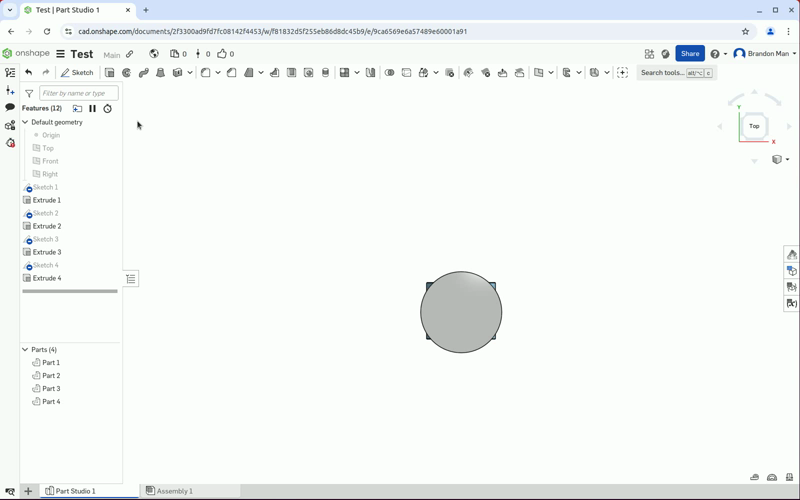
mouse_move(73, 189)
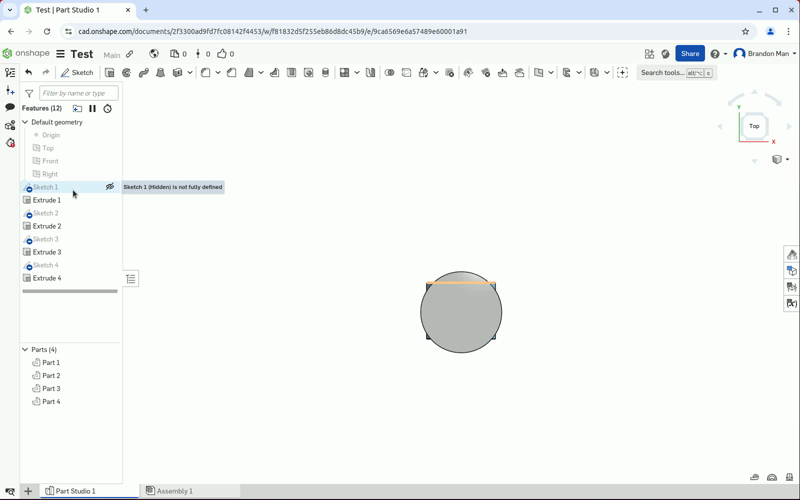
click(73, 189)
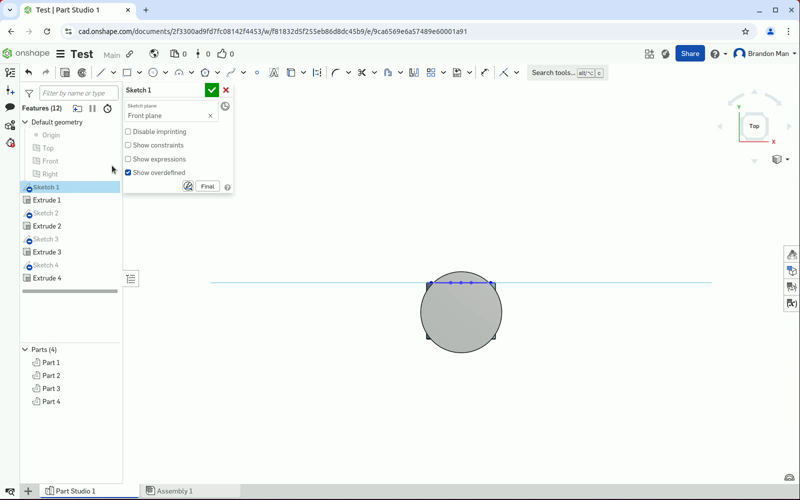
mouse_move(229, 92)
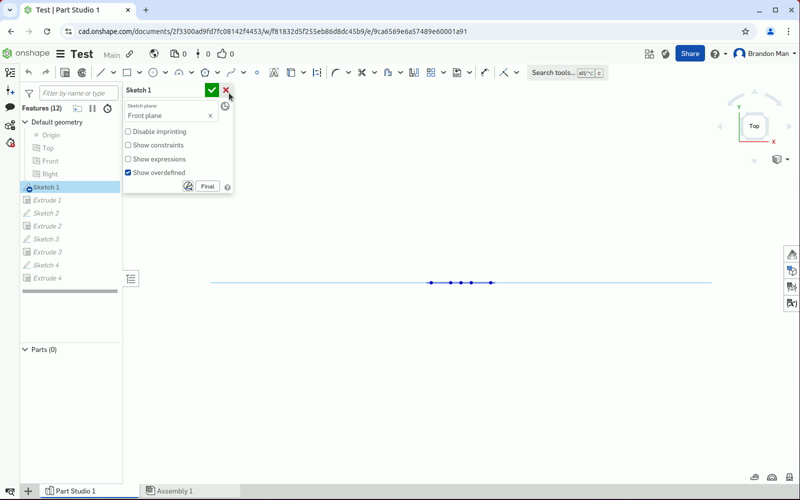
click(229, 92)
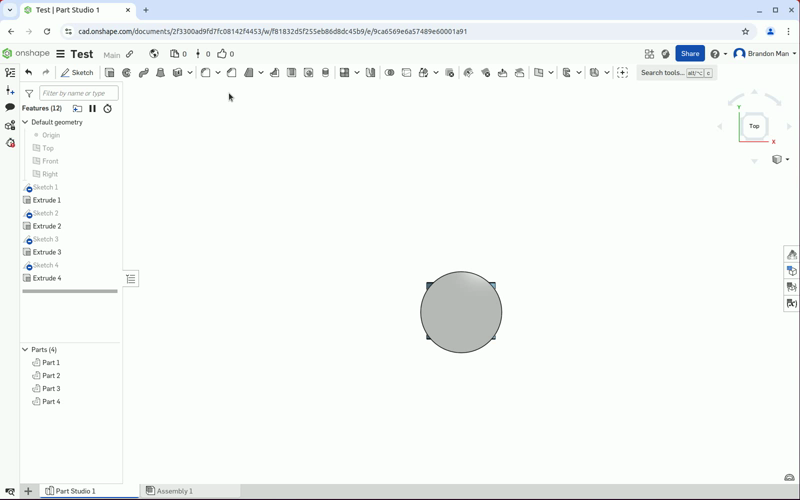
mouse_move(73, 352)
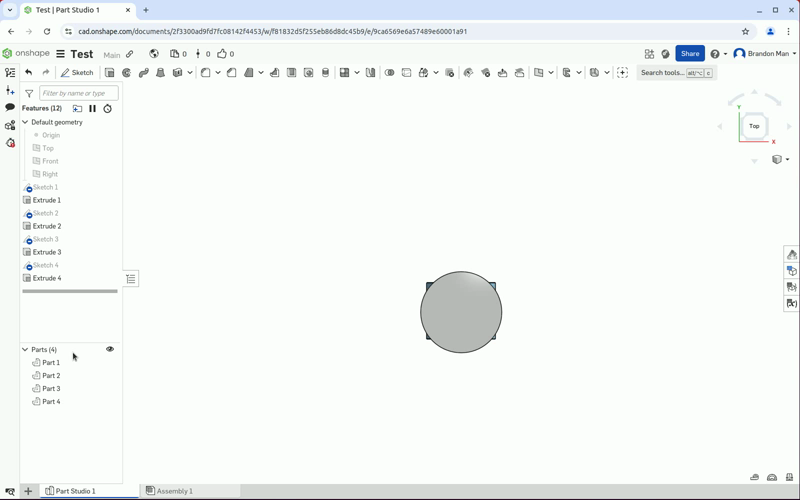
key(y)
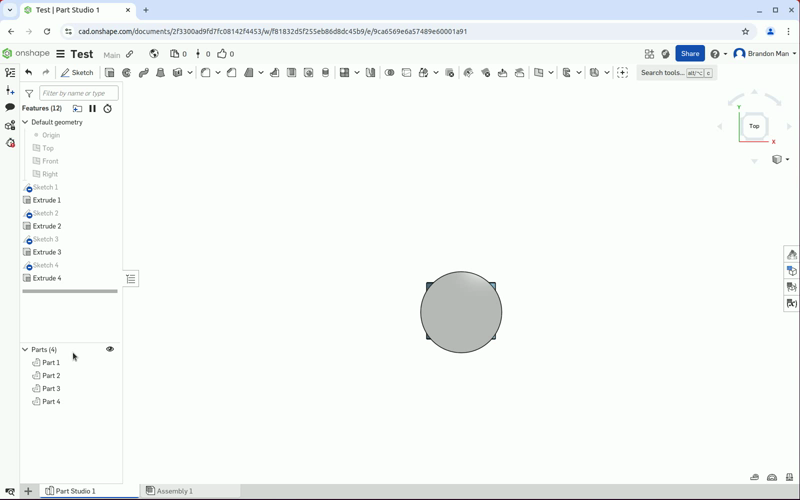
key(shift+p)
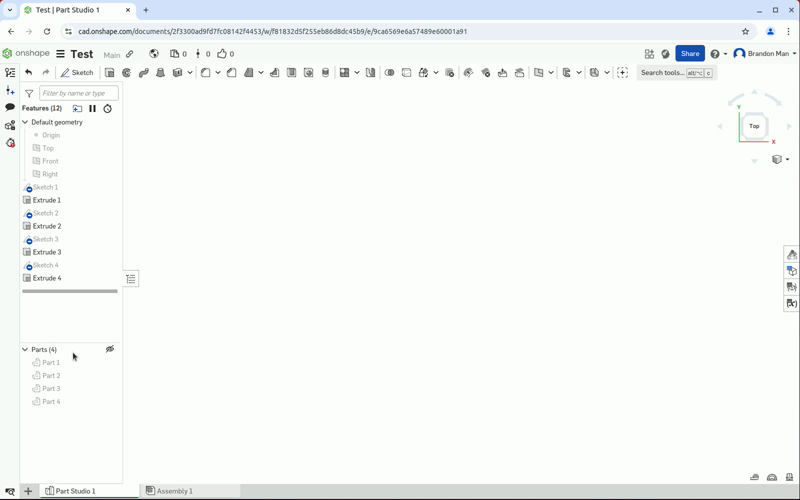
key(space)
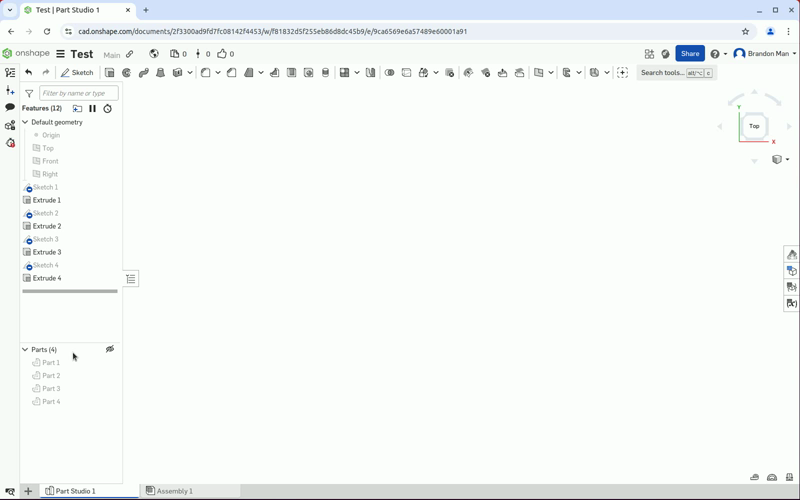
key_down(shift)
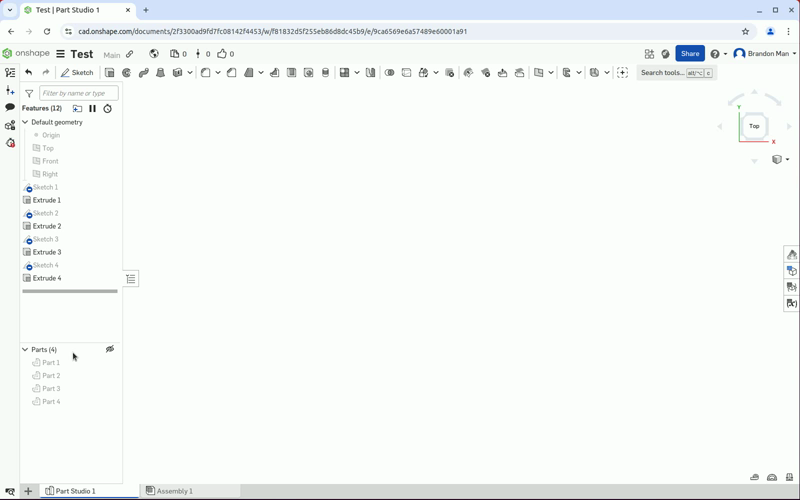
key(up)
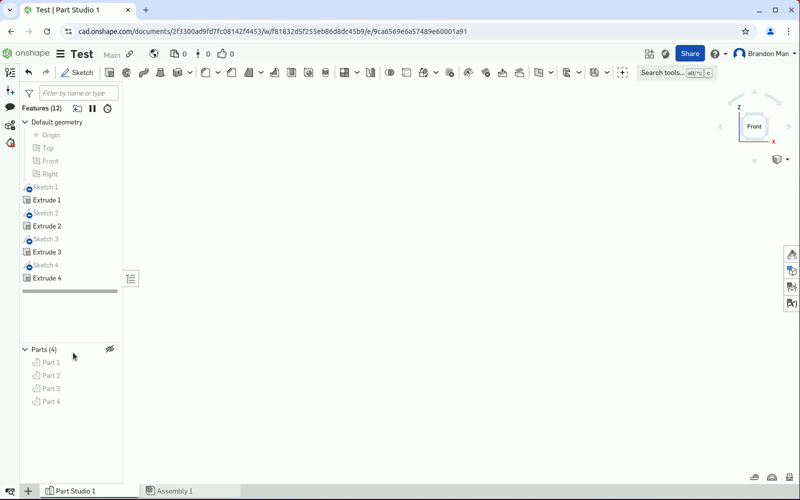
key_up(shift)
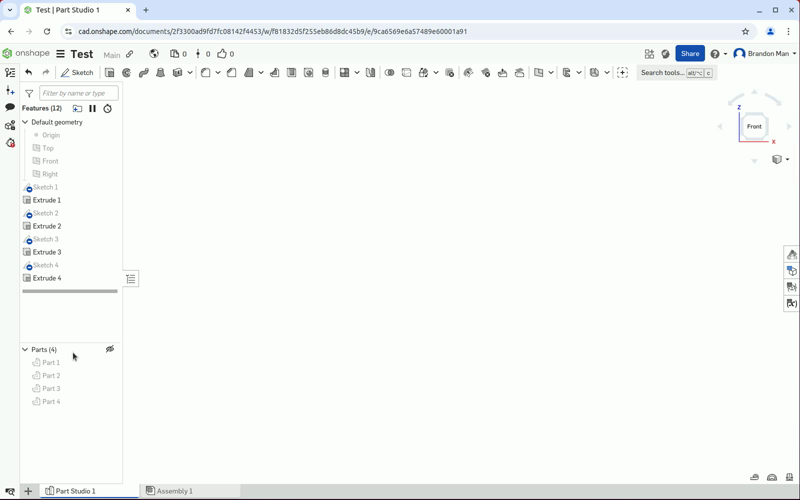
mouse_move(73, 352)
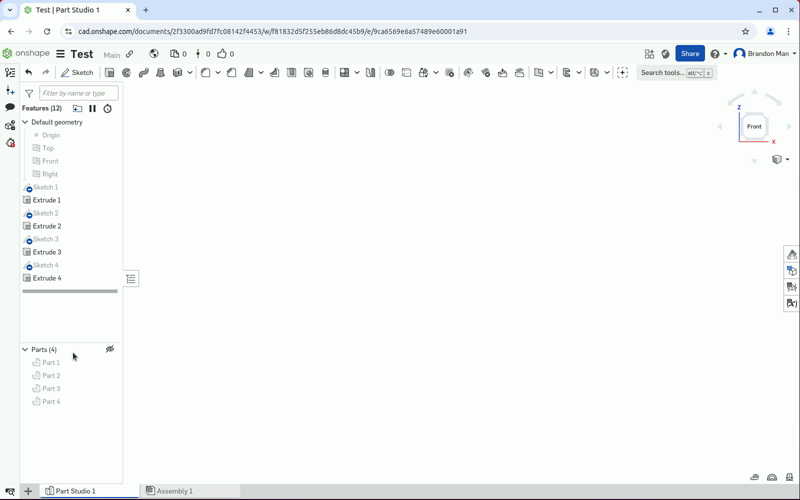
key(shift+y)
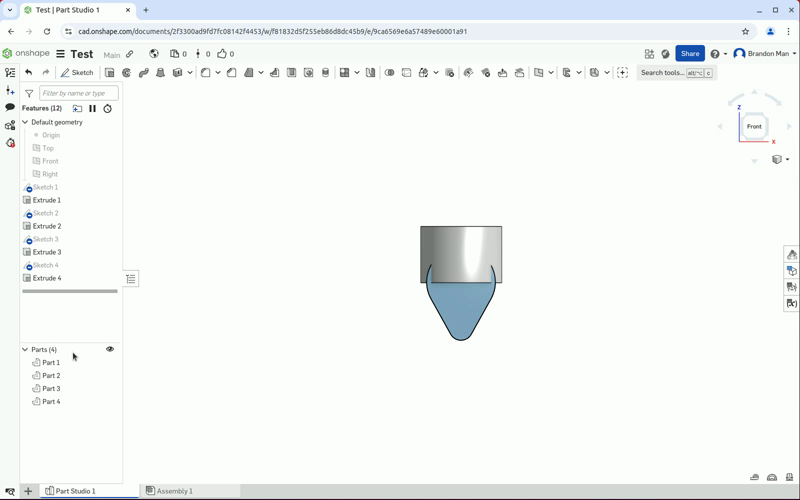
mouse_move(541, 75)
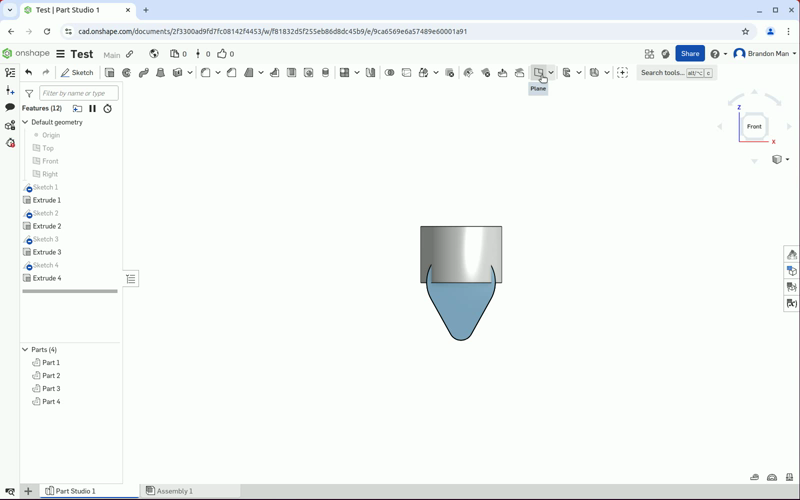
click(541, 75)
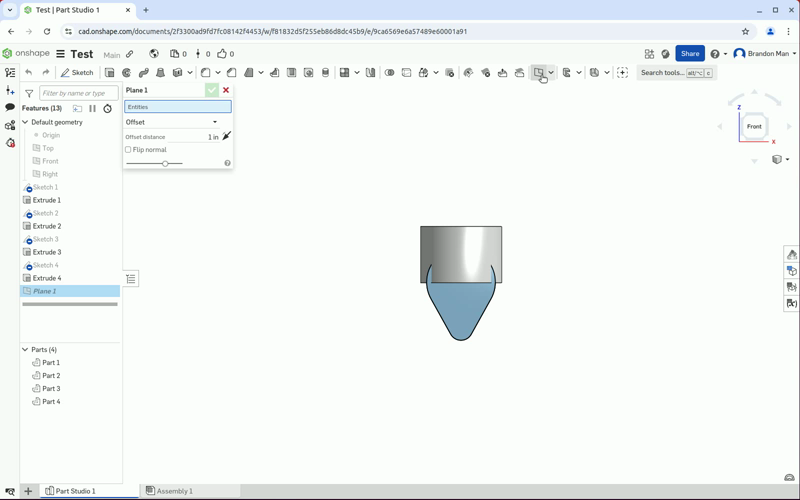
mouse_move(73, 163)
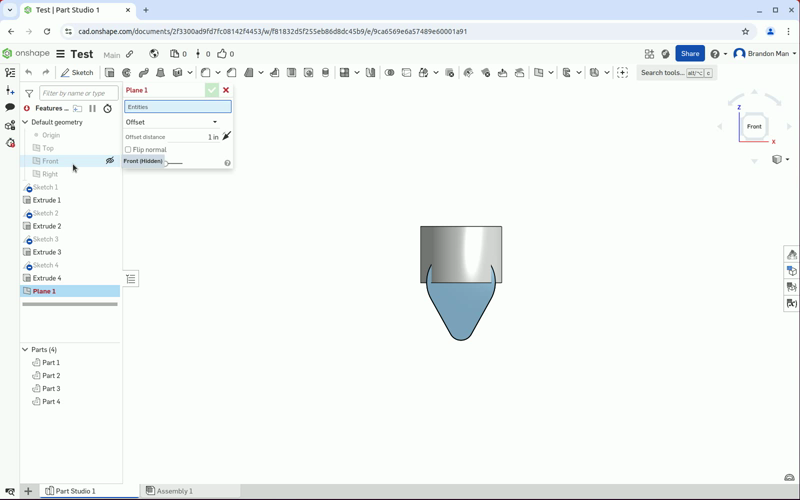
click(73, 163)
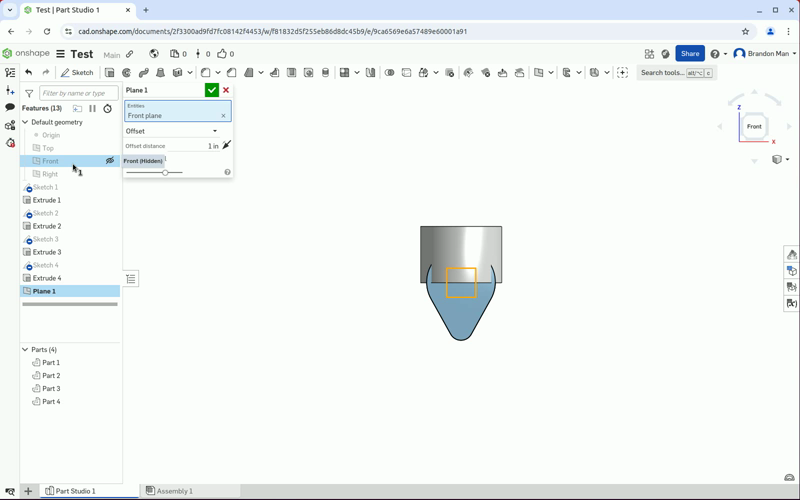
key(tab, 2)
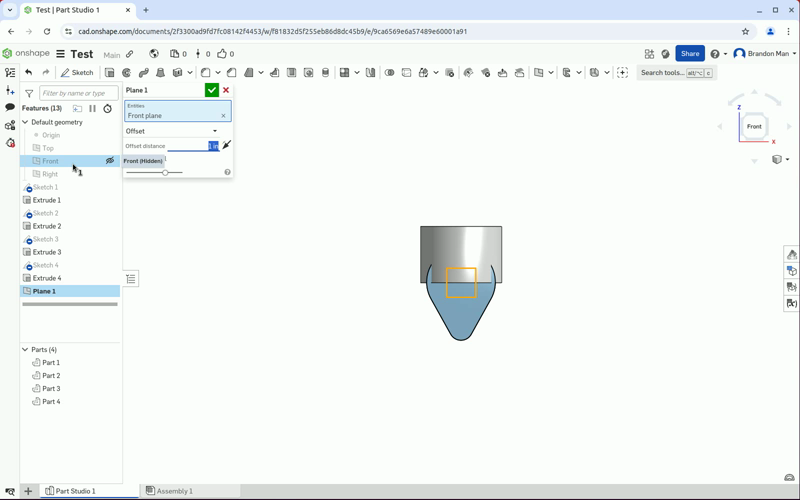
text(11.554)
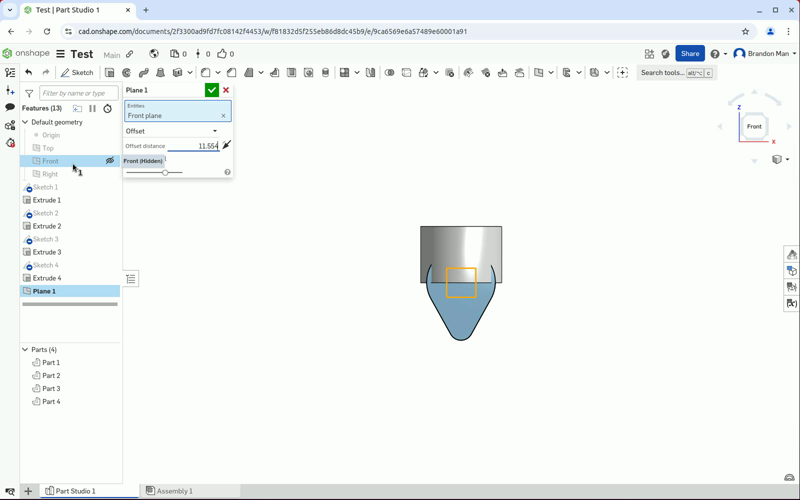
key(enter, 2)
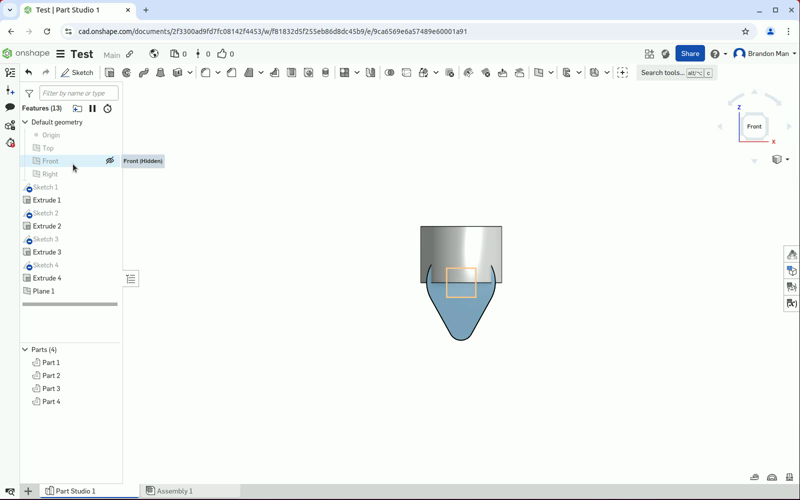
key(shift+s)
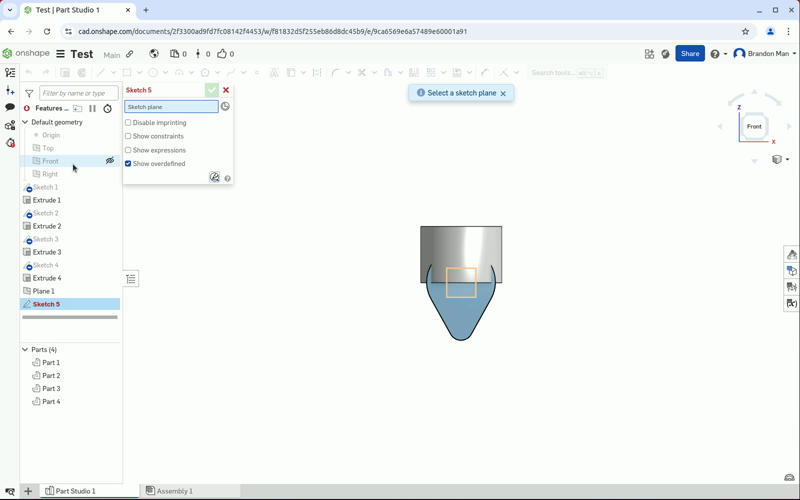
mouse_move(73, 293)
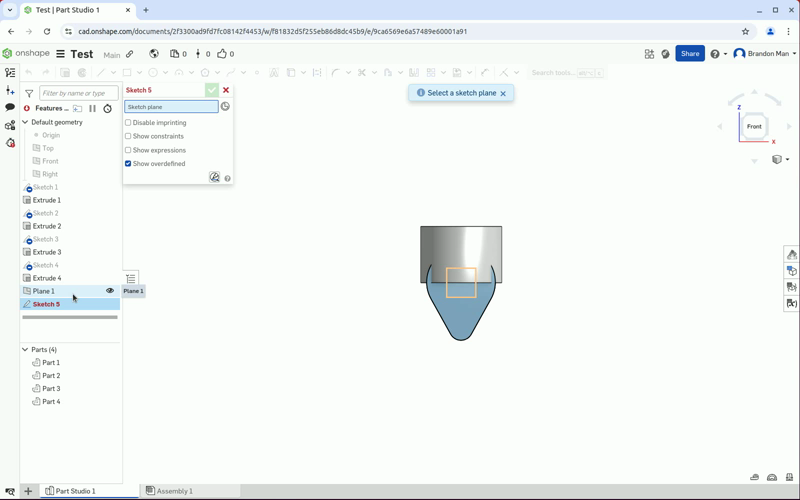
click(73, 293)
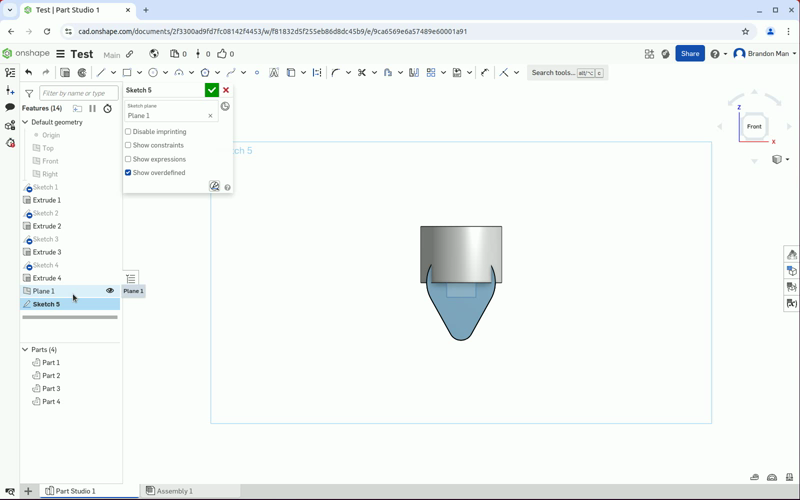
mouse_move(73, 352)
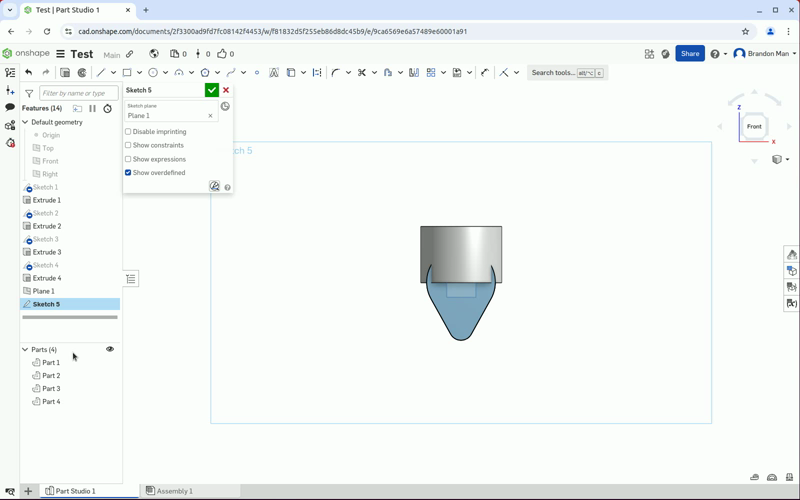
key(y)
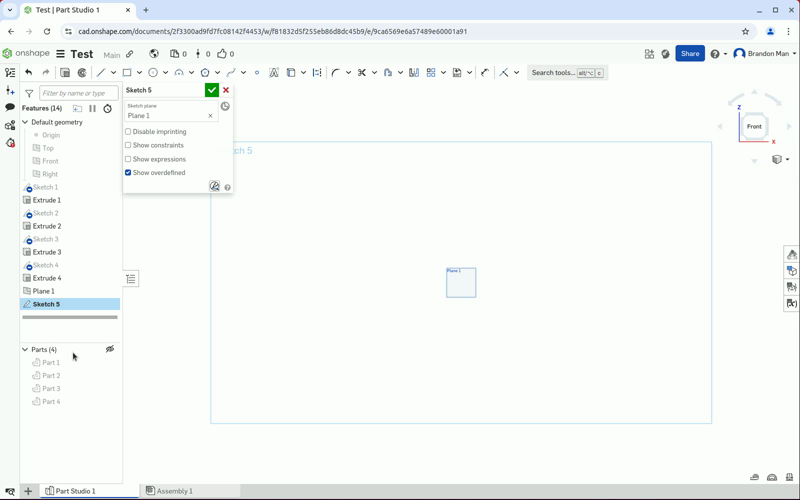
key(l)
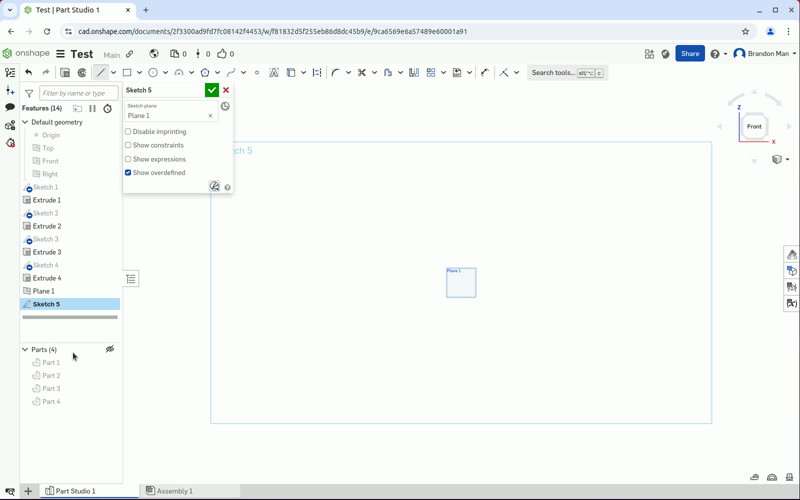
key_down(shift)
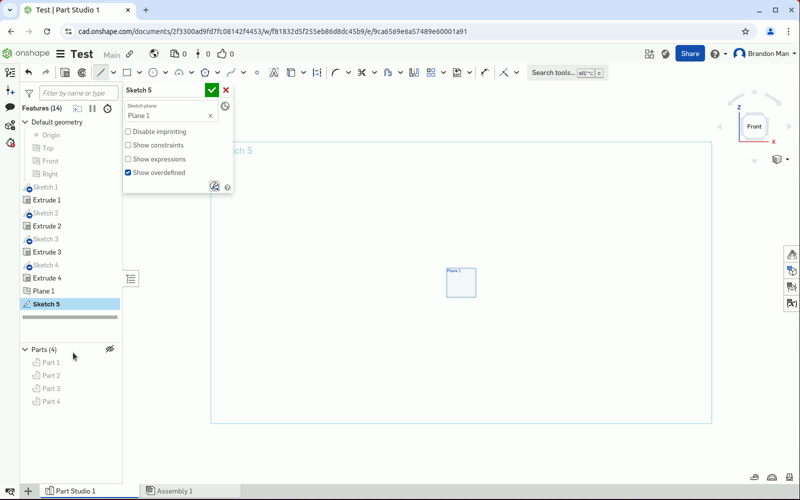
mouse_move(431, 299)
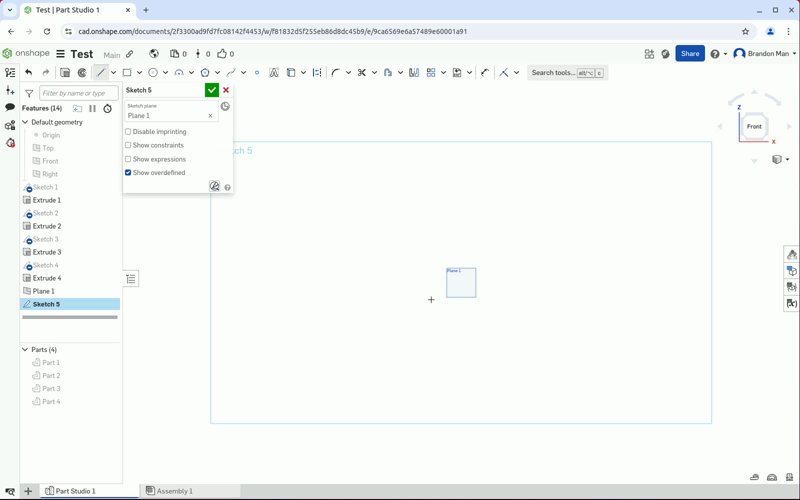
click(431, 299)
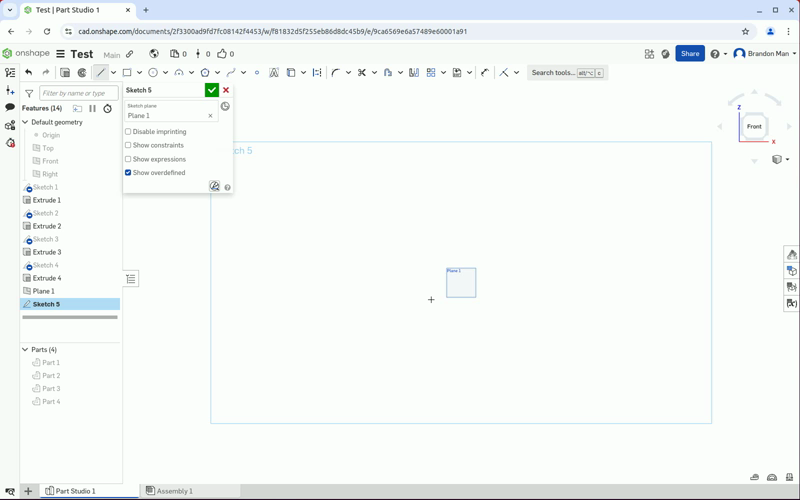
key_up(shift)
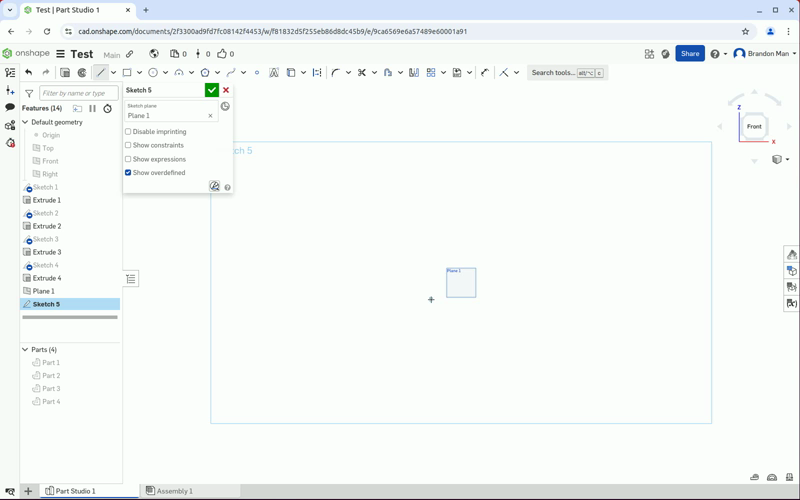
key_down(shift)
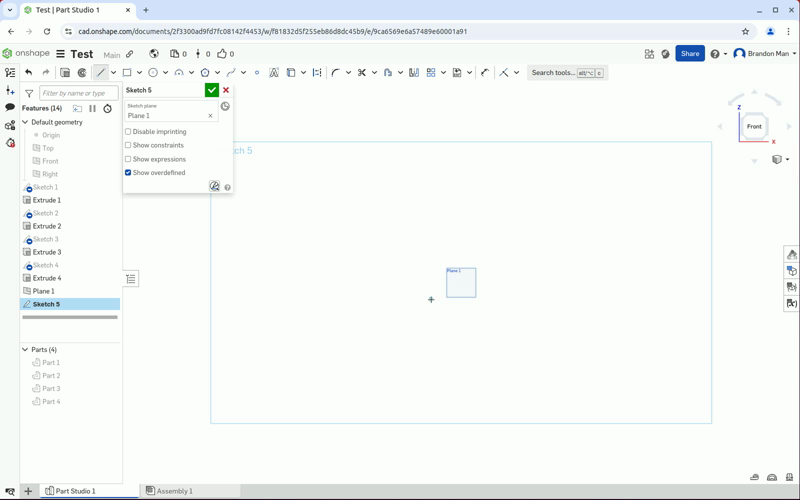
mouse_move(461, 299)
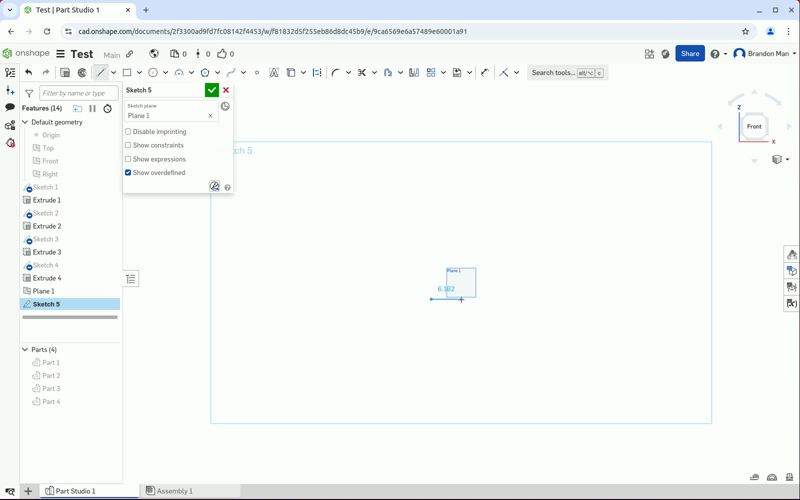
mouse_move(450, 334)
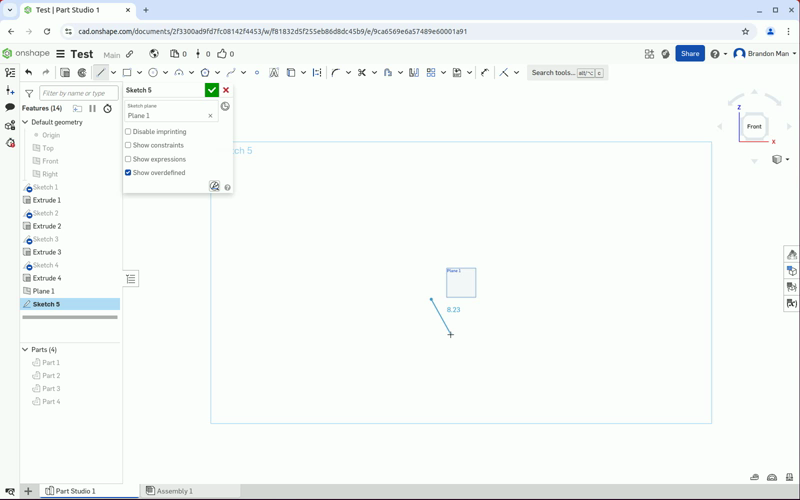
click(450, 334)
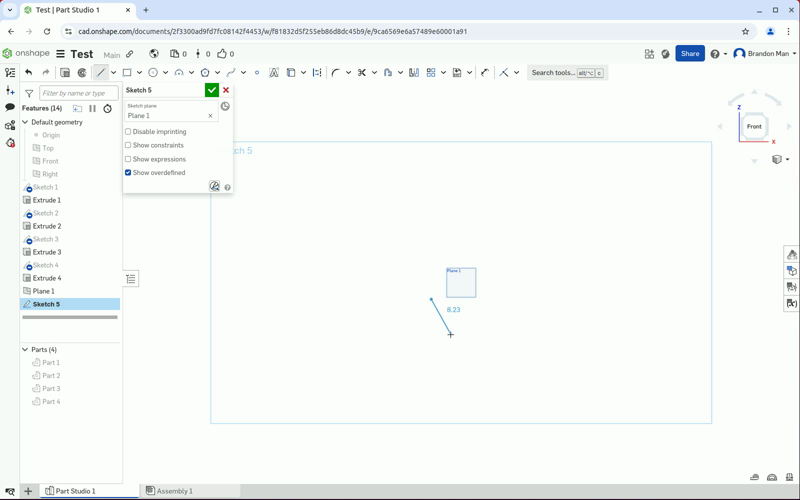
key_up(shift)
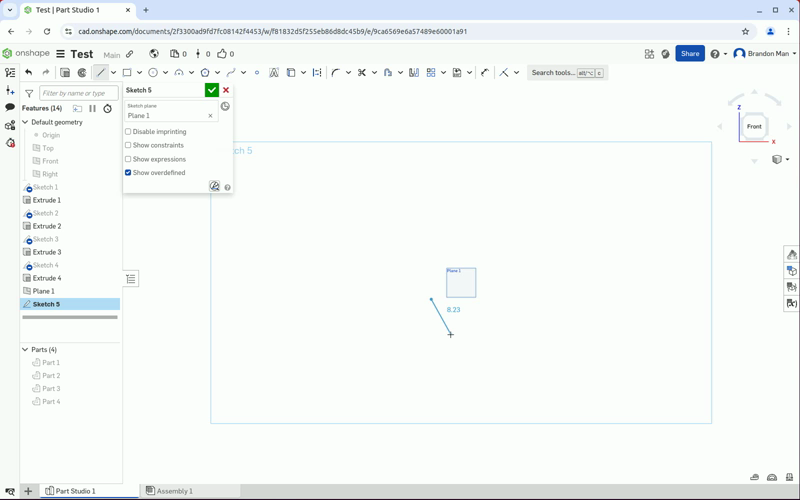
key(esc)
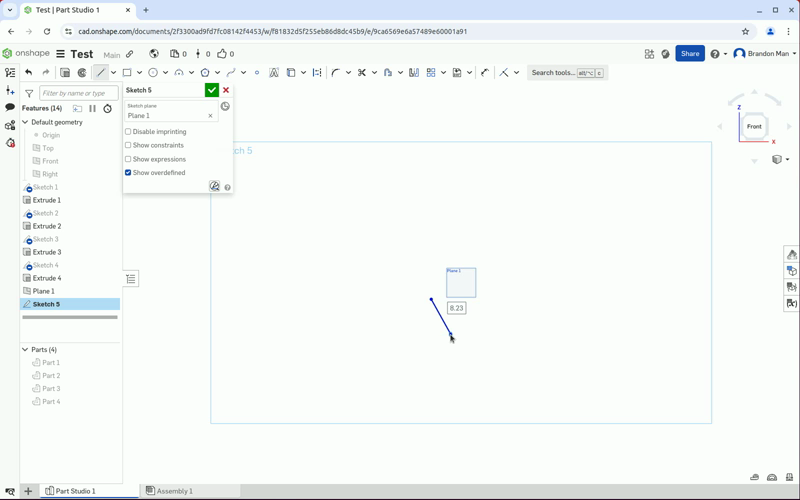
key(a)
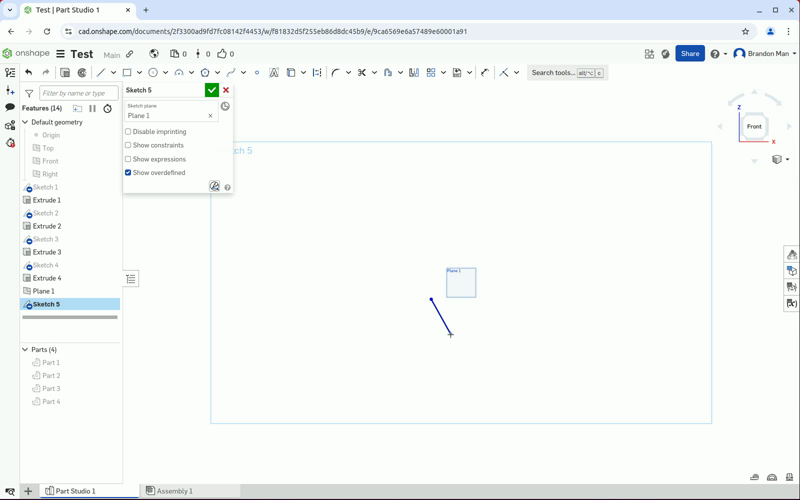
mouse_move(450, 334)
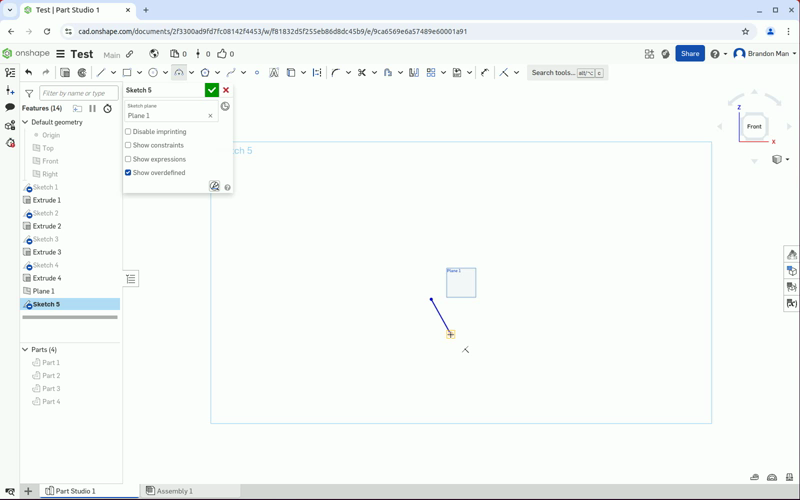
click(450, 334)
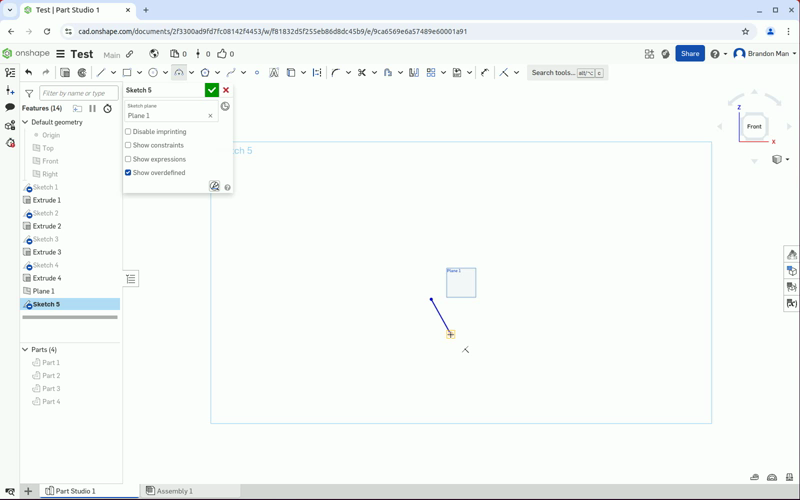
key_down(shift)
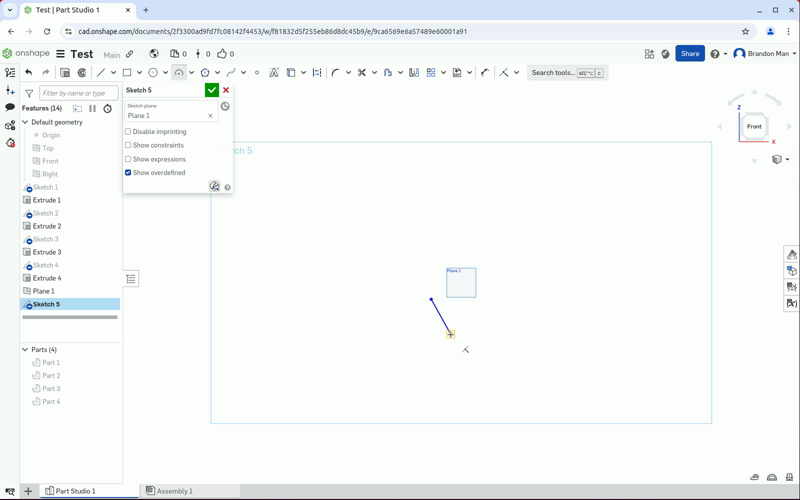
mouse_move(471, 334)
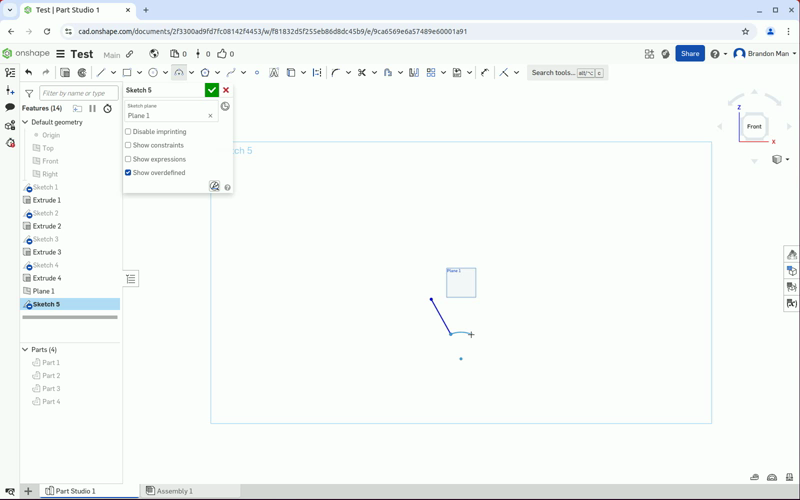
click(471, 334)
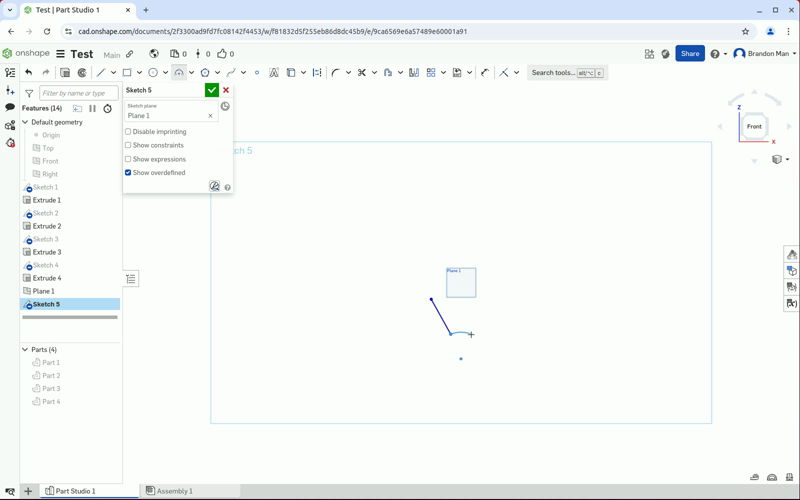
mouse_move(461, 340)
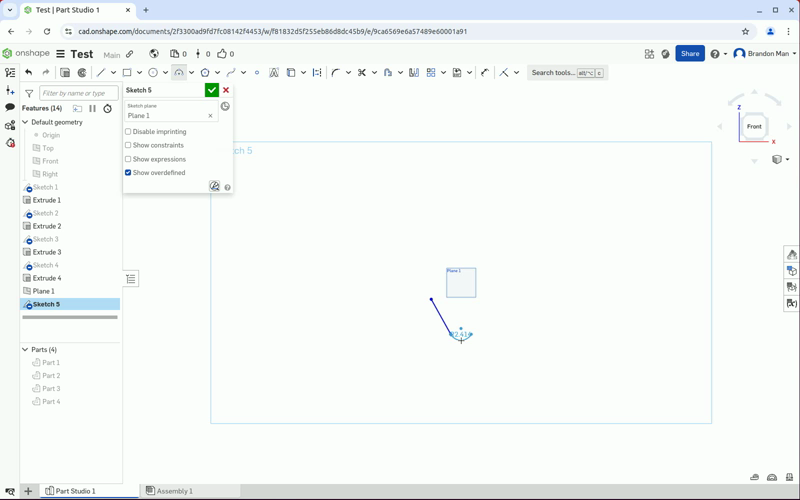
click(461, 340)
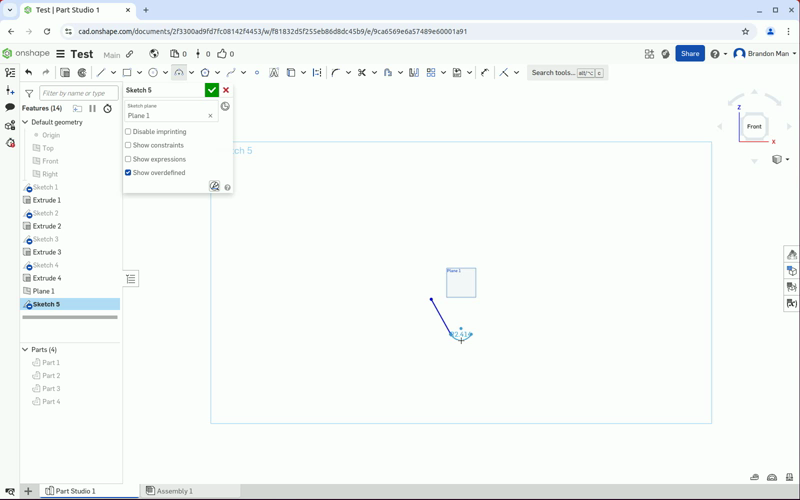
key_up(shift)
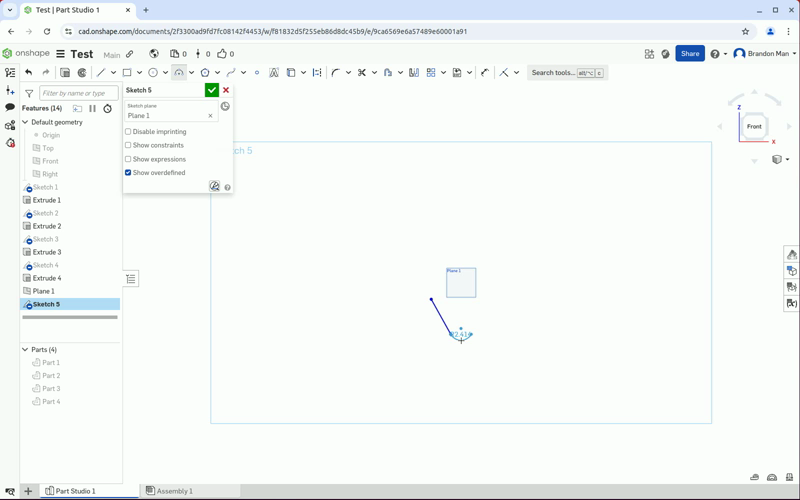
key(esc)
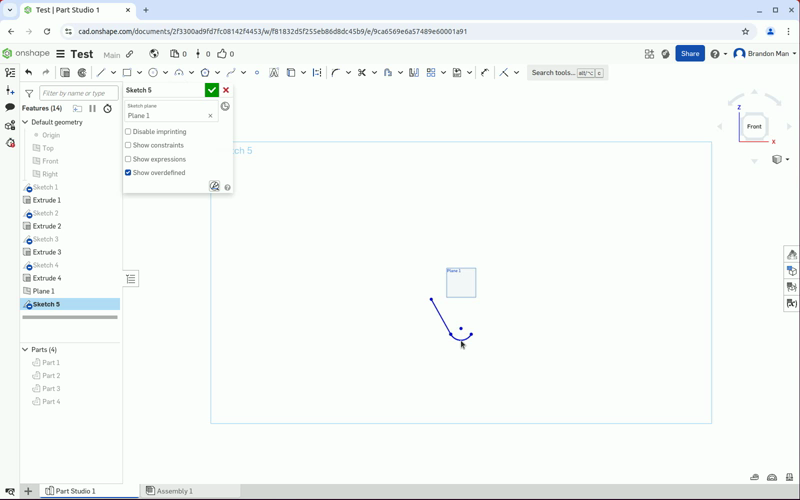
key(l)
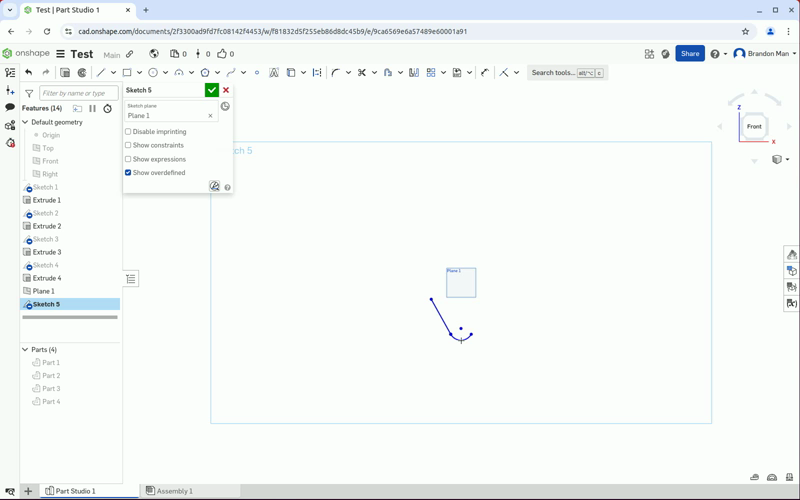
mouse_move(471, 334)
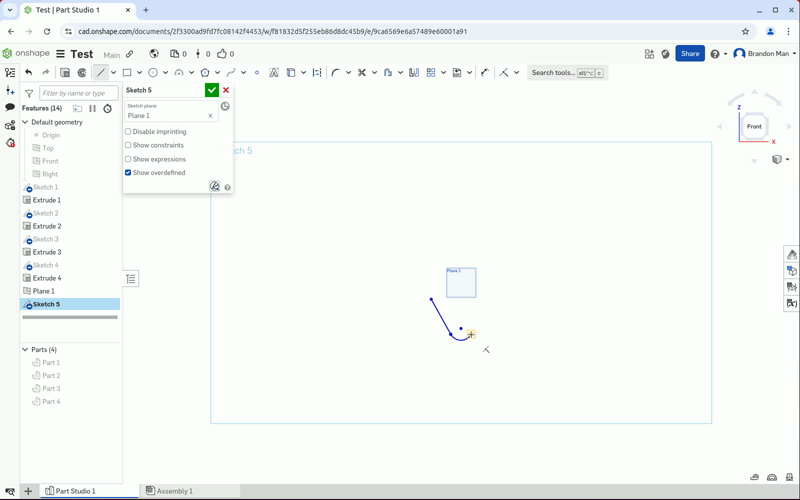
click(471, 334)
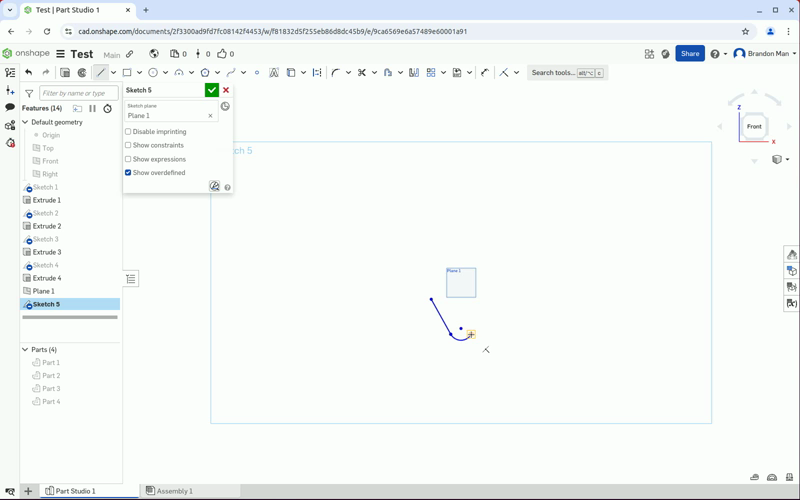
key_down(shift)
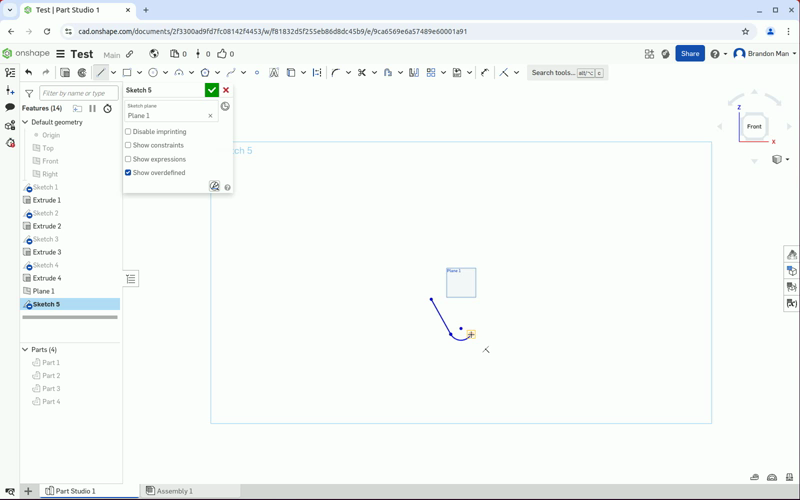
mouse_move(501, 334)
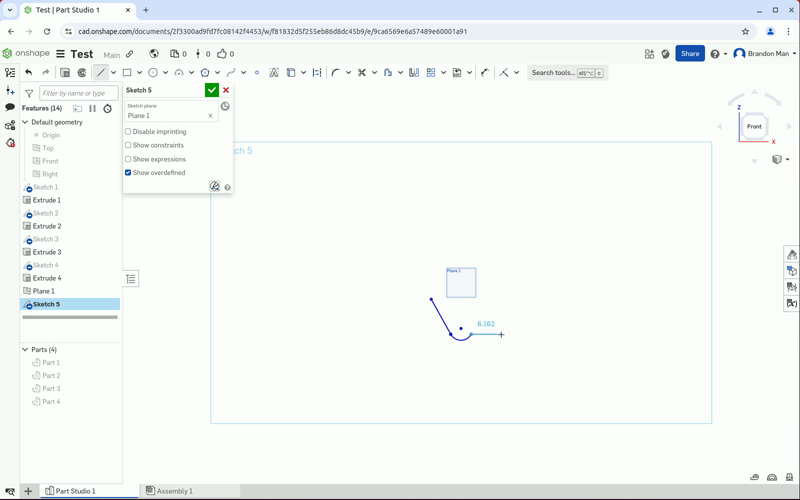
mouse_move(490, 299)
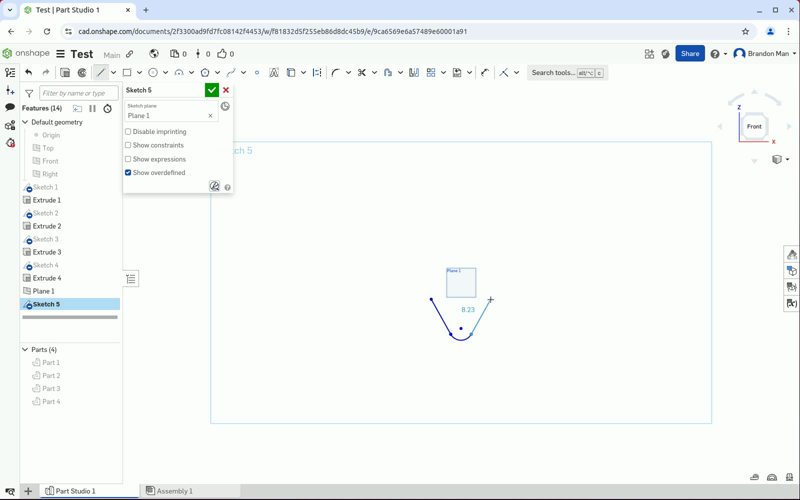
click(490, 299)
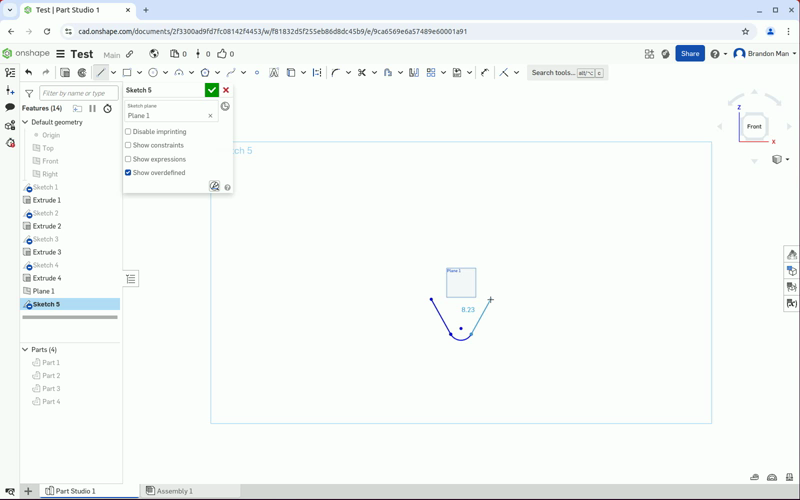
key_up(shift)
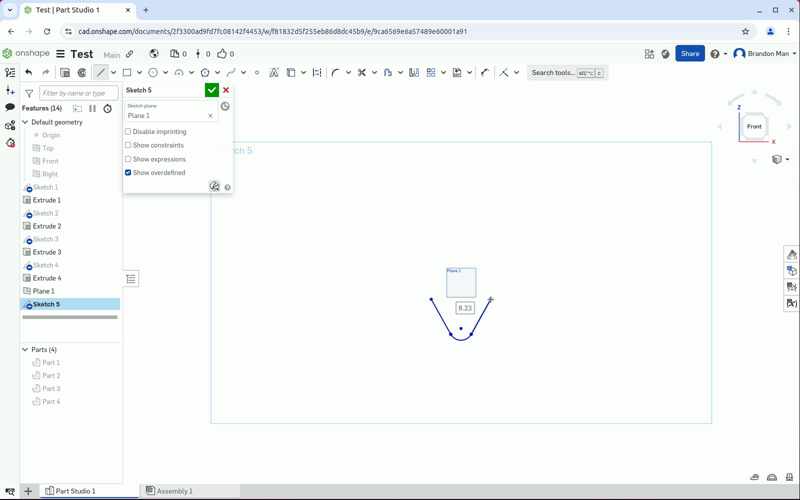
key(esc)
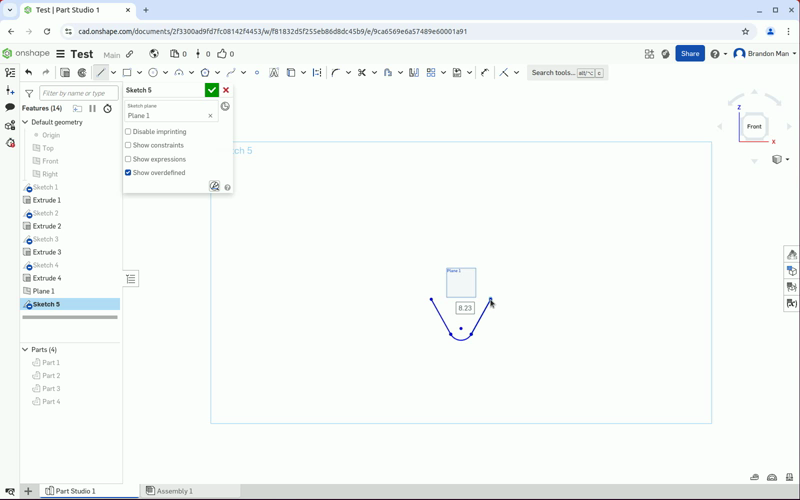
key(a)
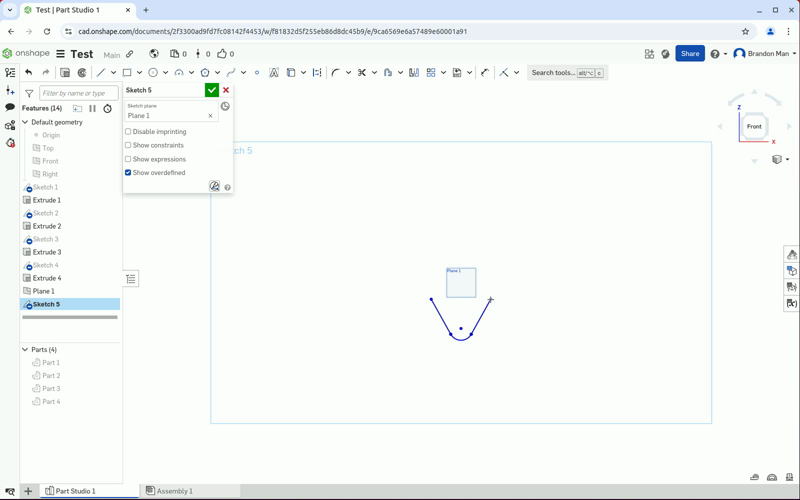
mouse_move(490, 299)
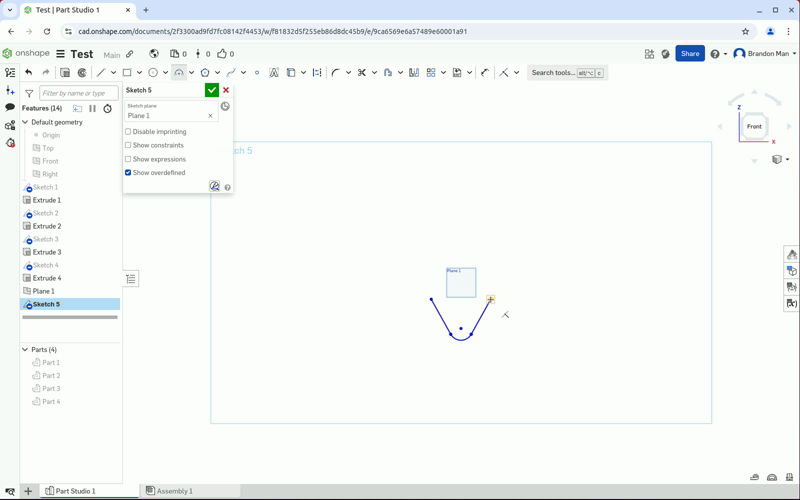
click(490, 299)
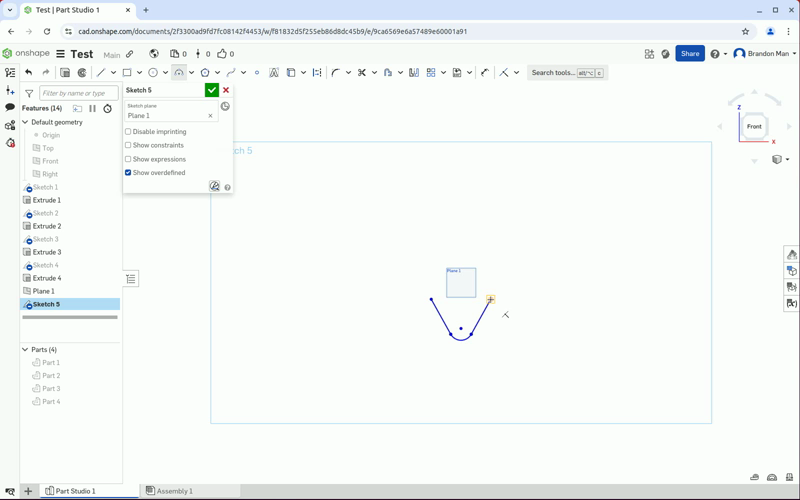
mouse_move(431, 299)
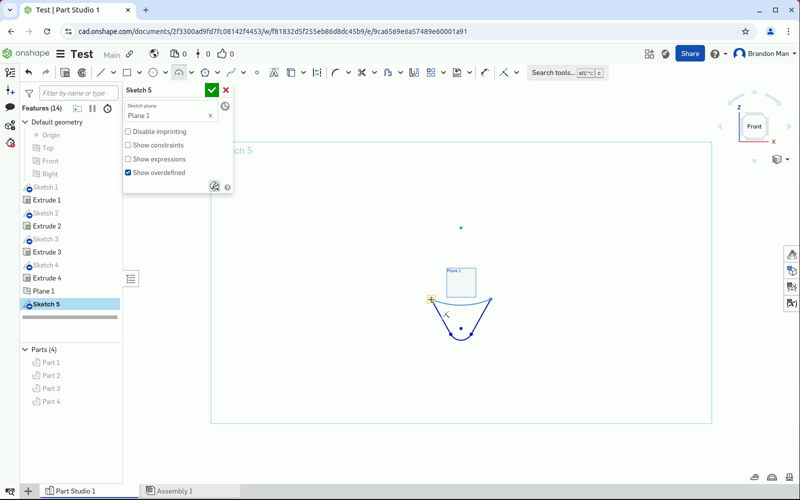
click(431, 299)
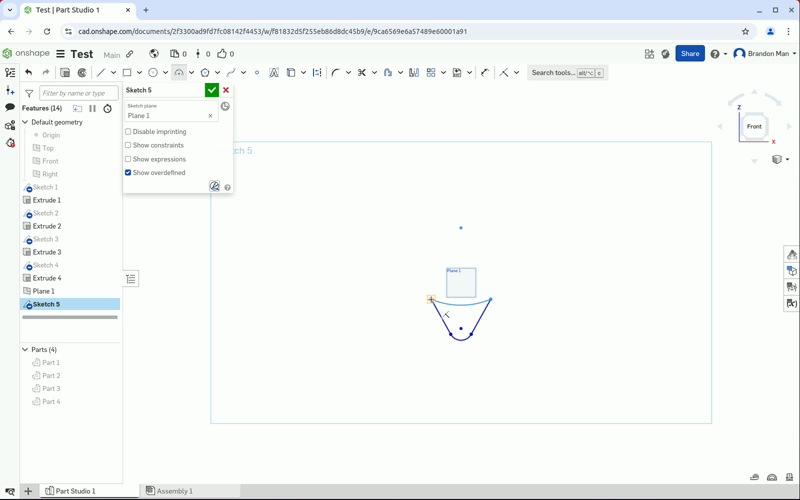
key_down(shift)
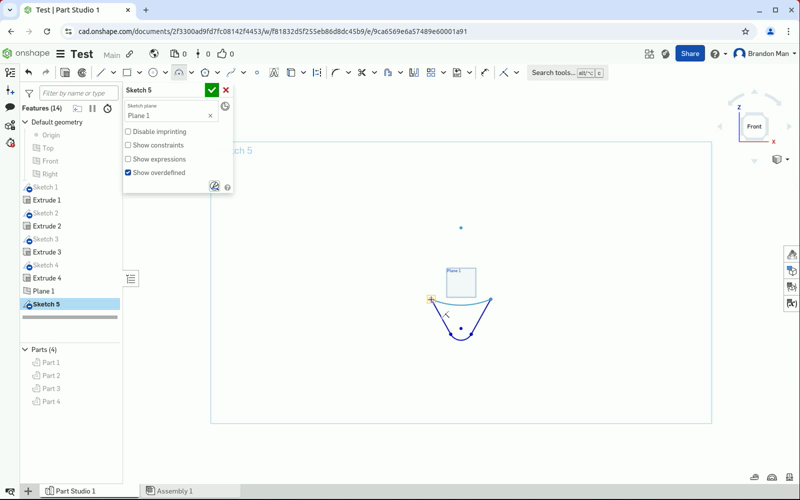
mouse_move(461, 247)
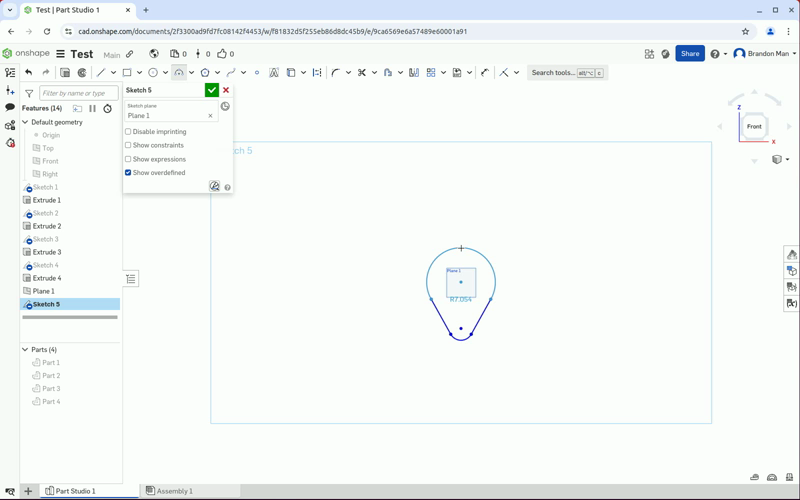
click(461, 247)
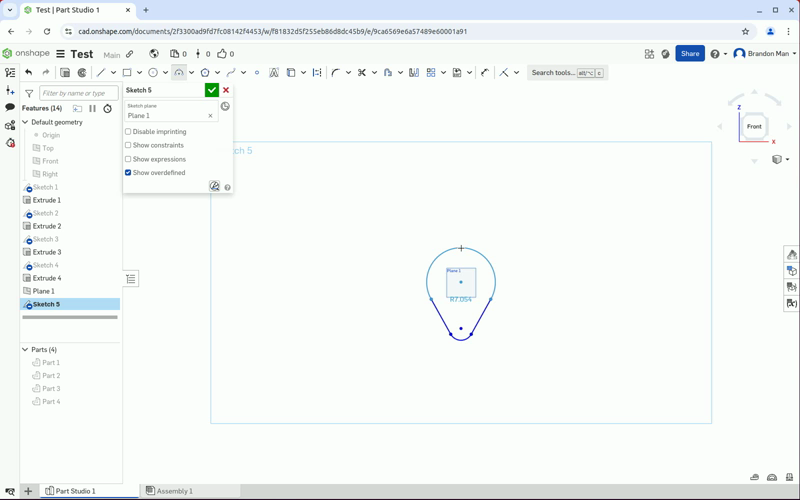
key_up(shift)
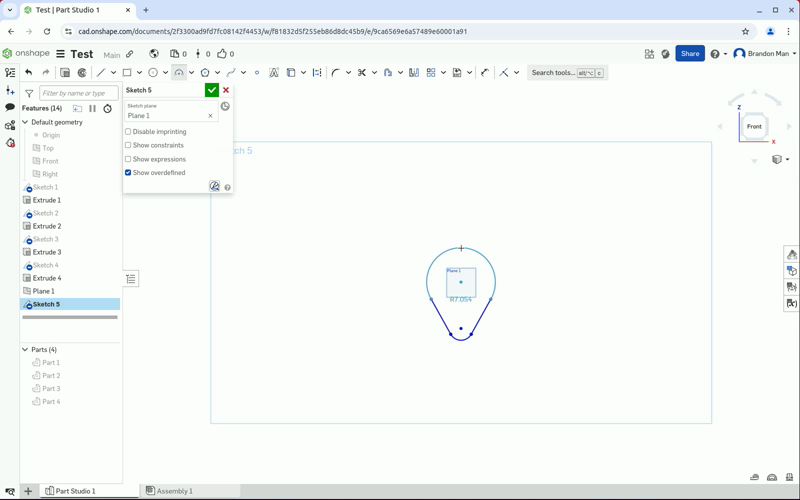
key(esc)
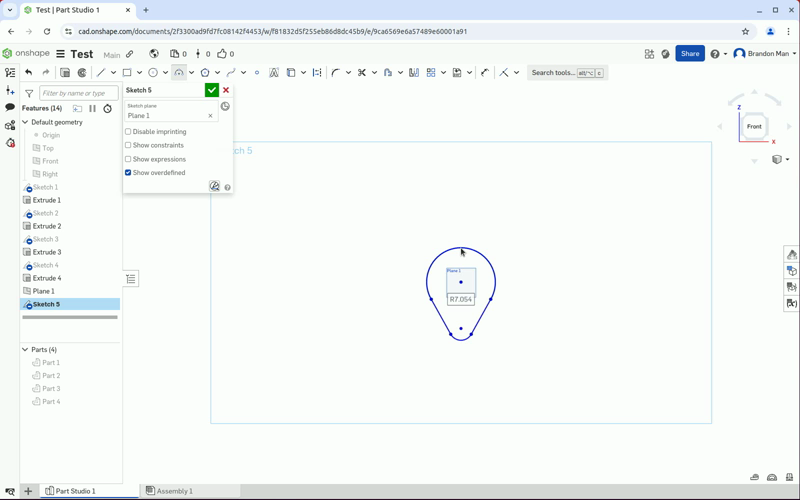
mouse_move(450, 299)
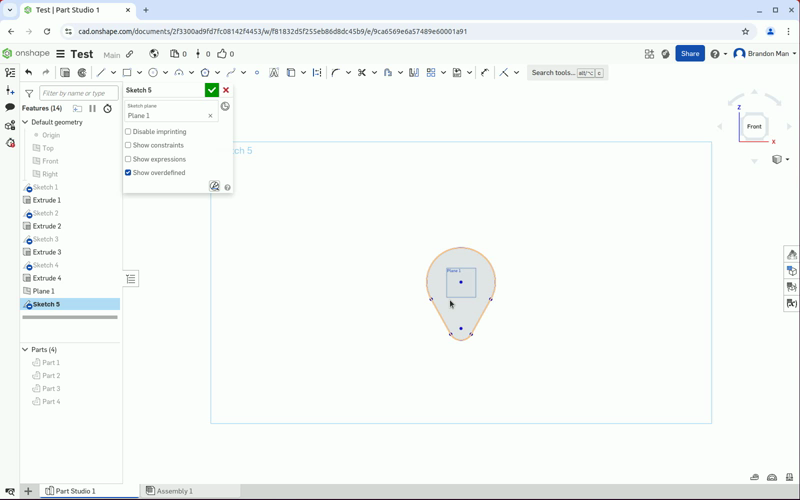
click(450, 299)
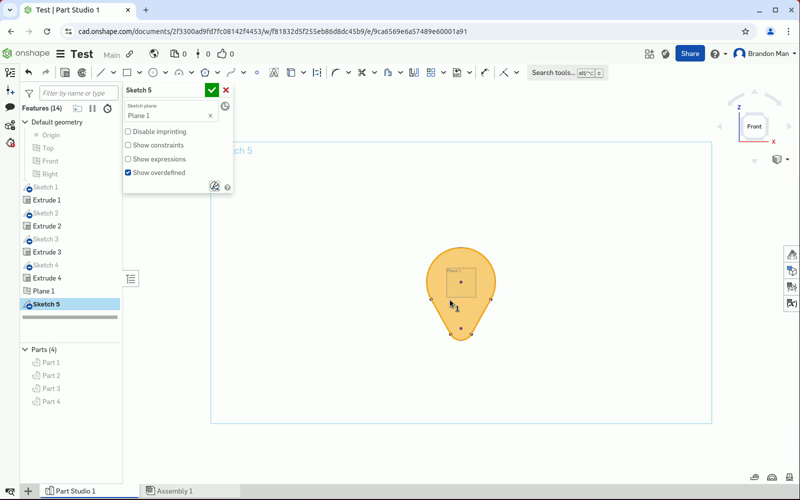
mouse_move(73, 352)
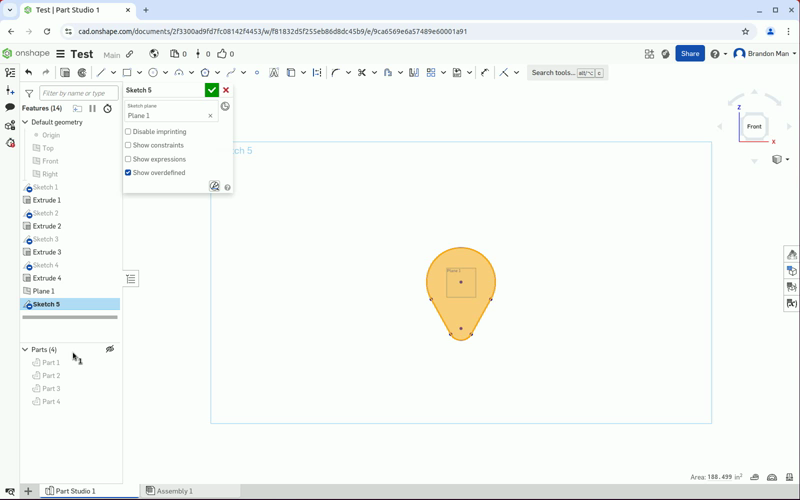
key(shift+y)
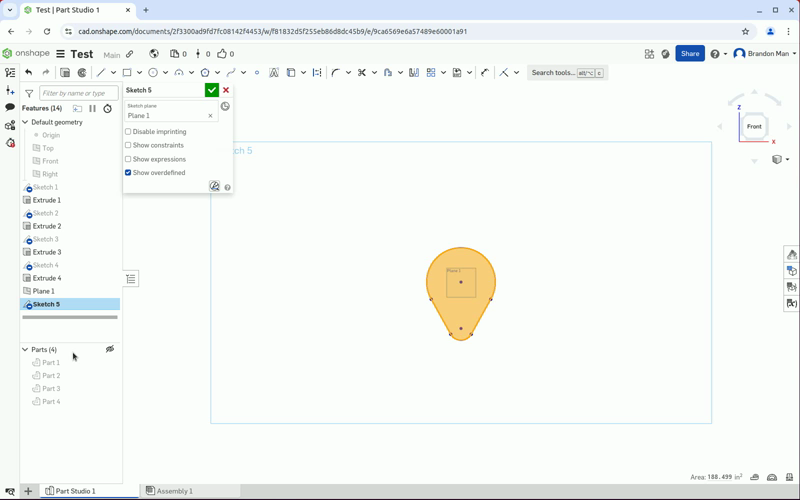
key(shift+e)
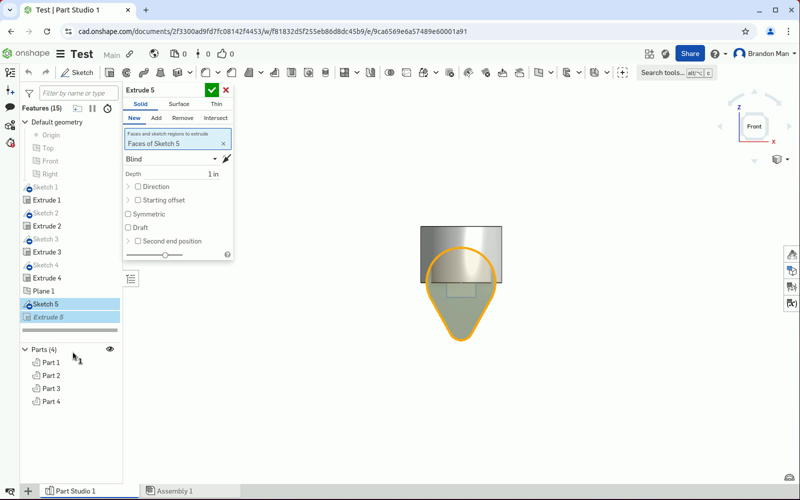
mouse_move(143, 106)
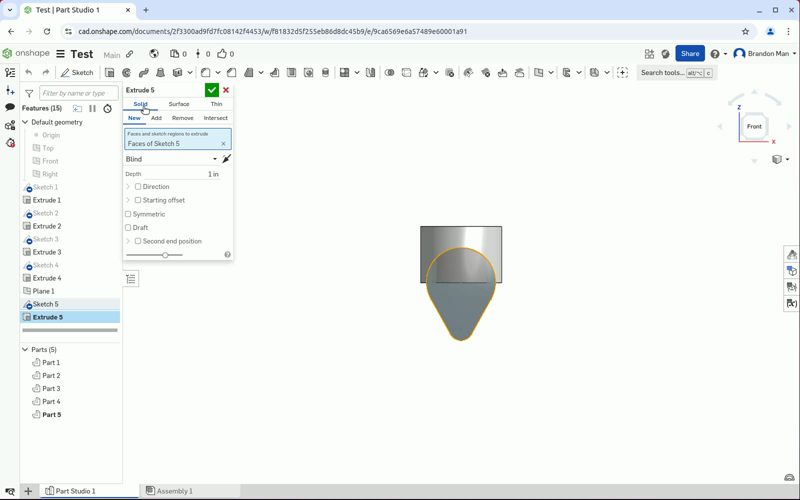
click(143, 106)
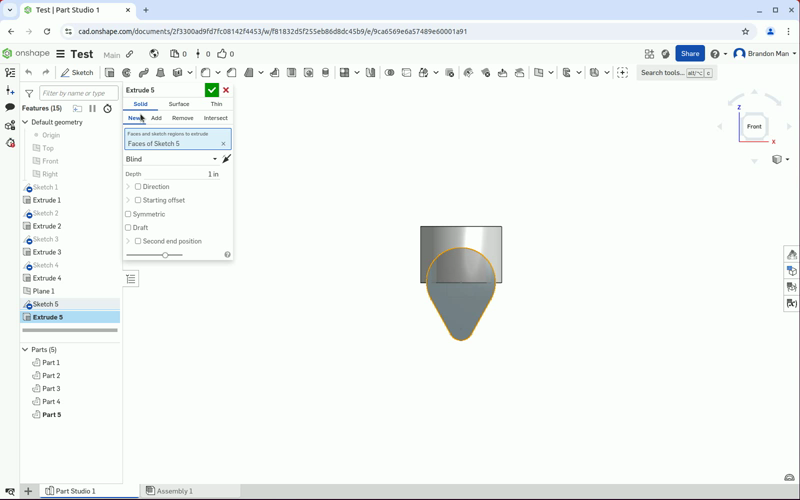
mouse_move(137, 120)
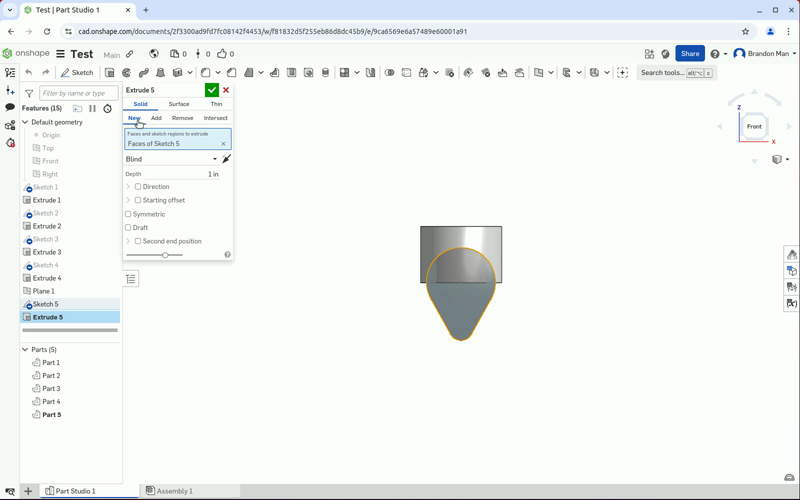
click(137, 120)
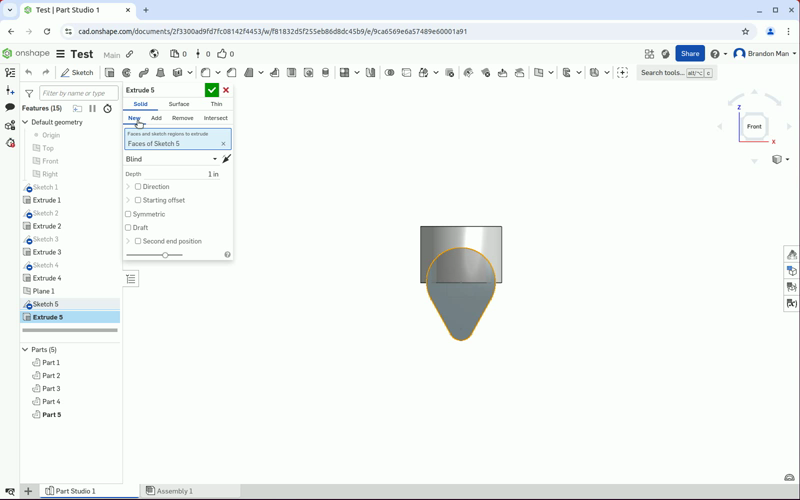
key(tab, 4)
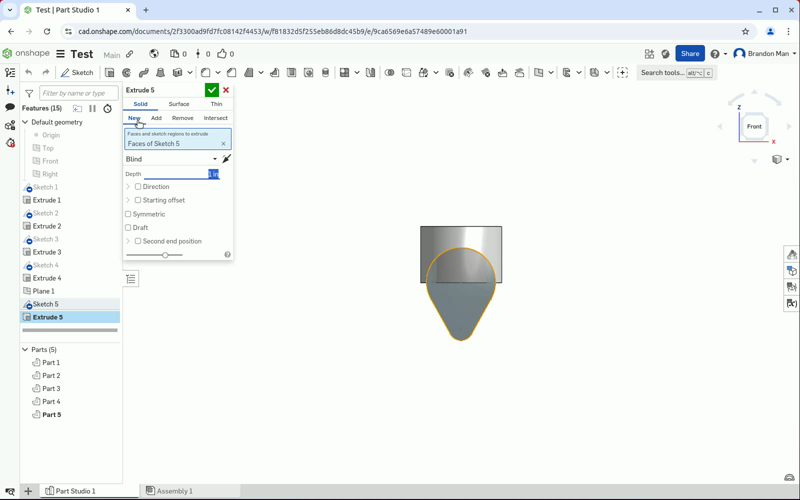
text(11.554)
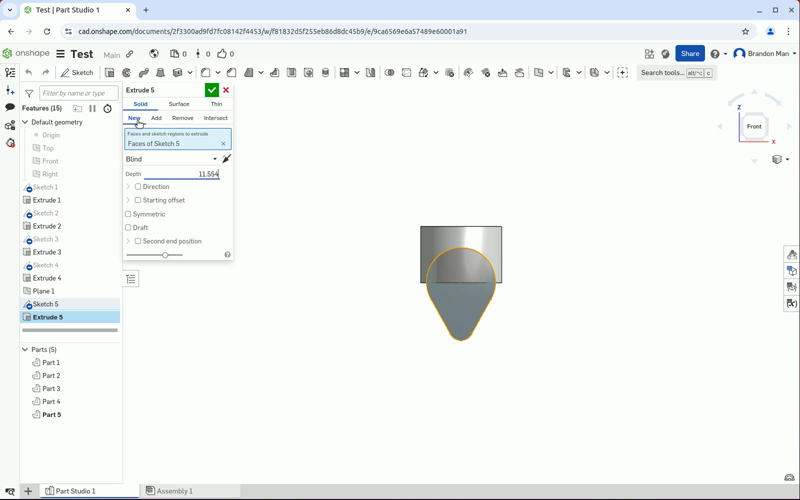
key(enter)
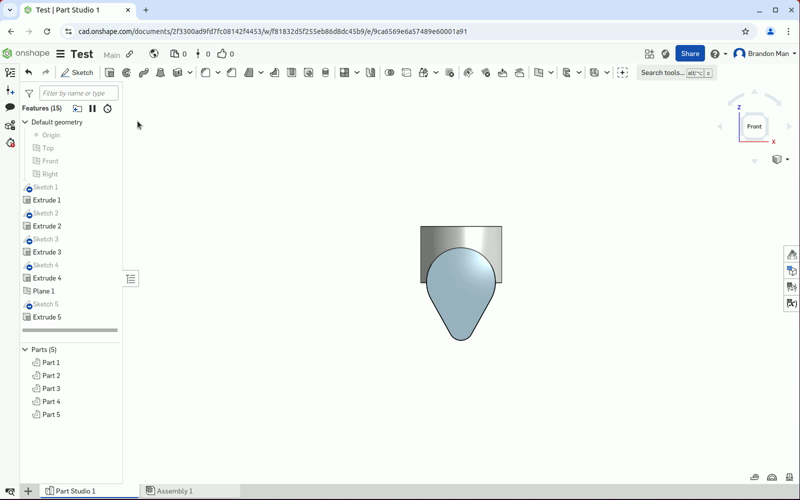
key(shift+h)
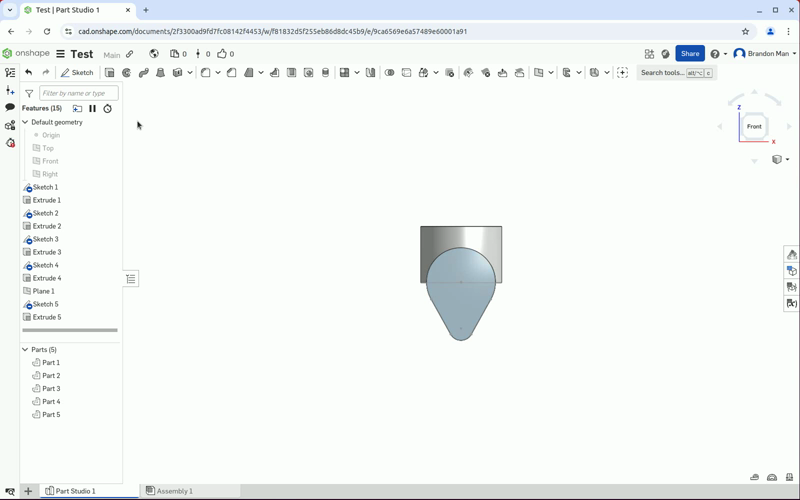
key(shift+h)
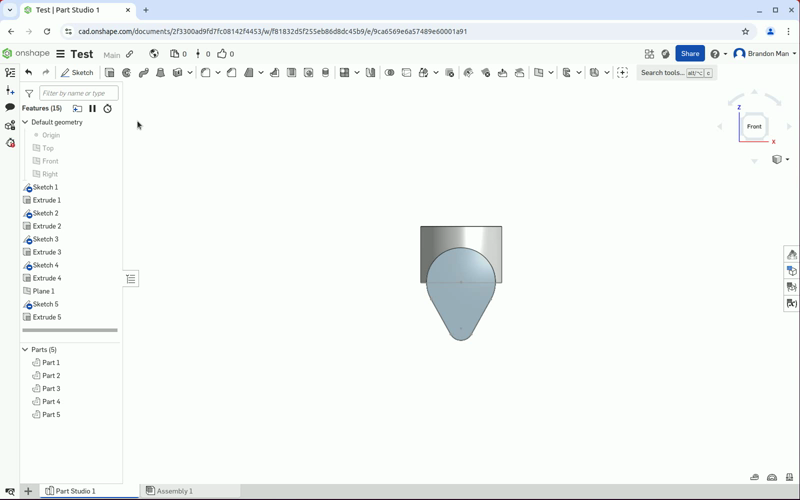
key(shift+7)
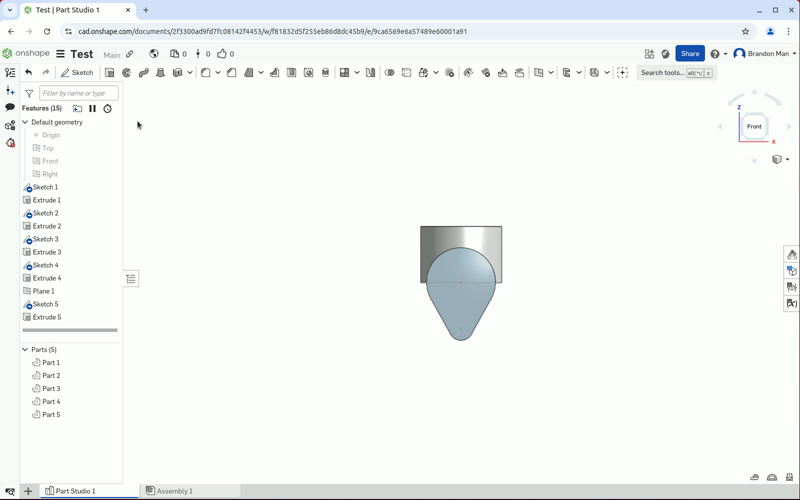
key(left, 2)
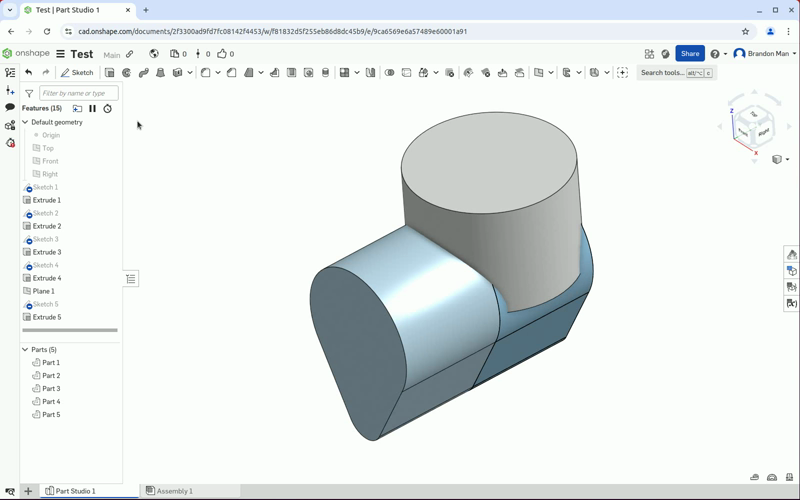
key(down, 2)
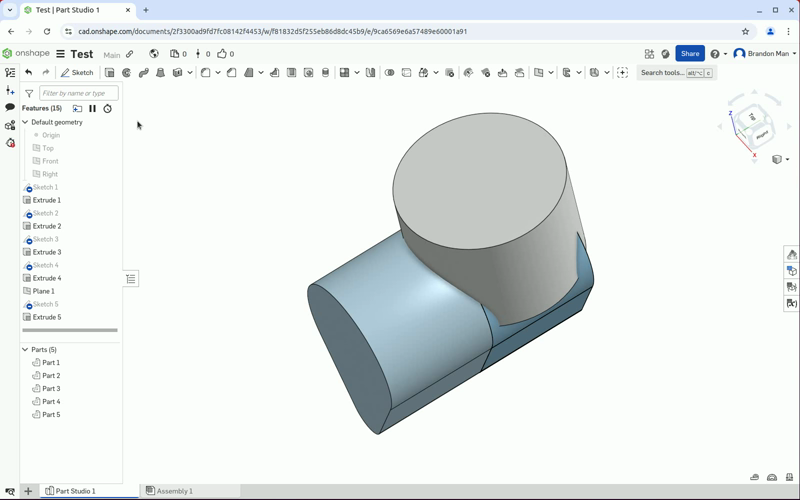
key(up, 2)
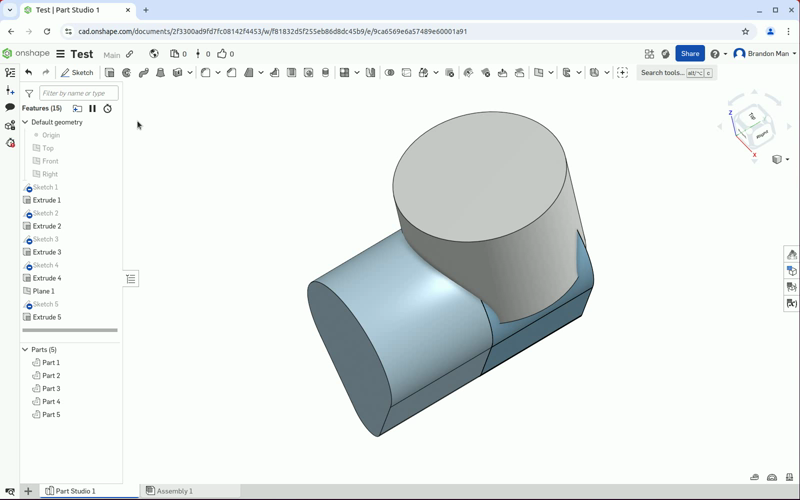
key(right, 2)
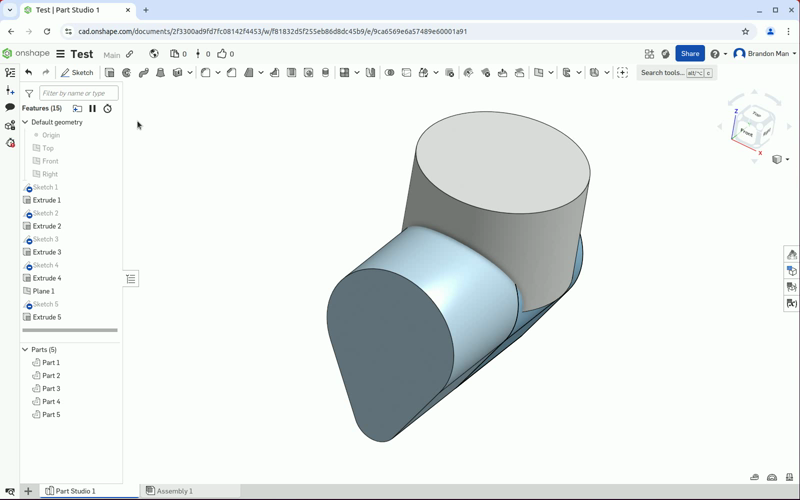
mouse_move(73, 189)
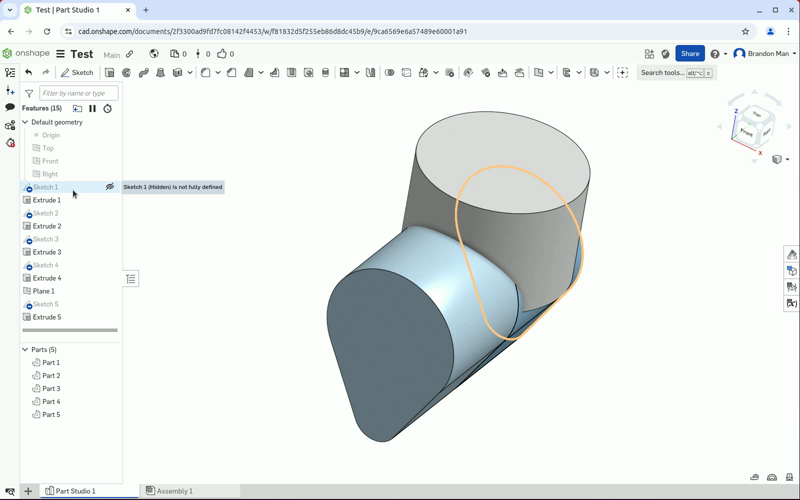
click(73, 189)